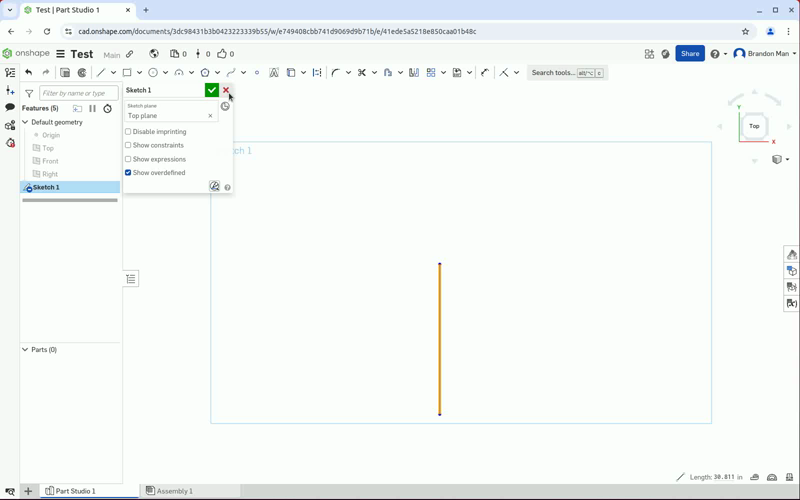
key(shift+h)
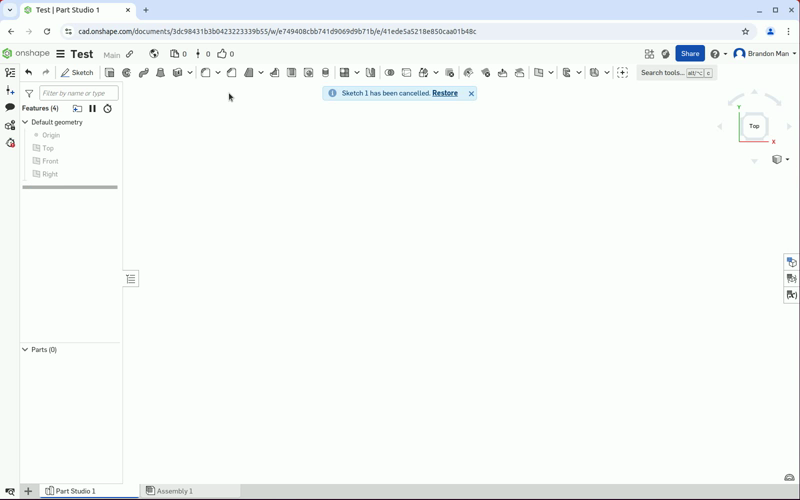
mouse_move(73, 352)
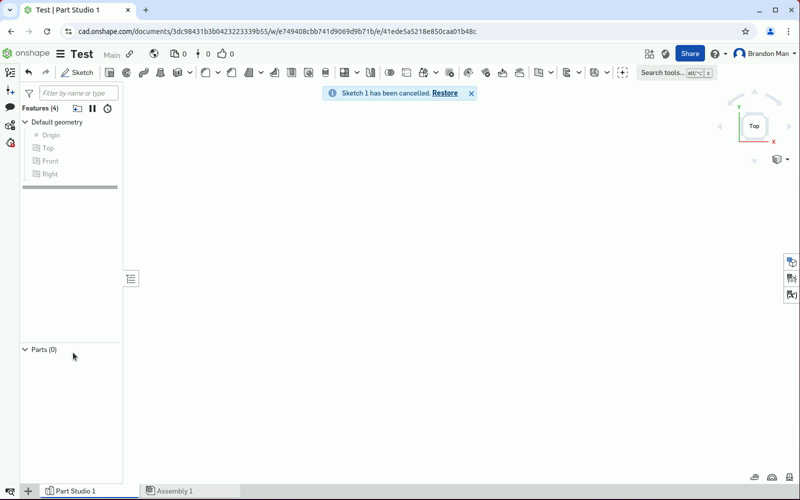
key(y)
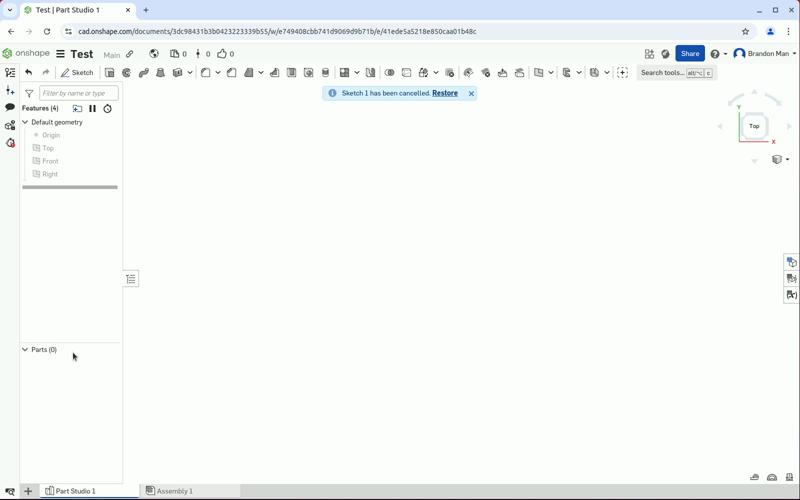
key(shift+p)
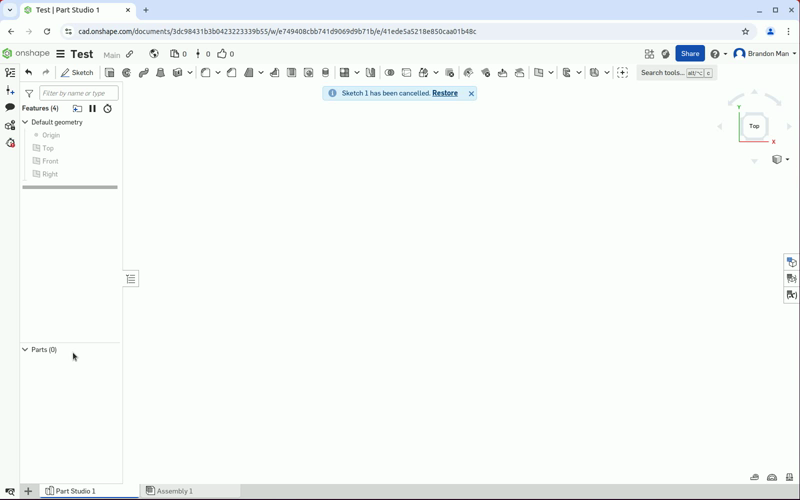
key(space)
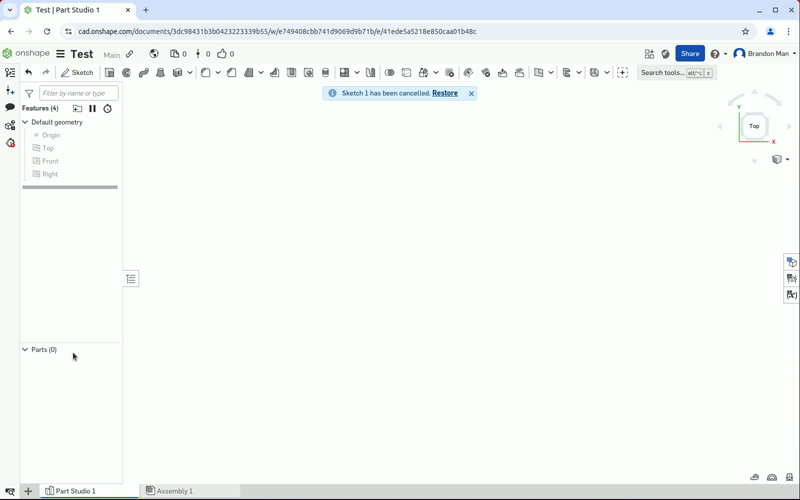
key_down(shift)
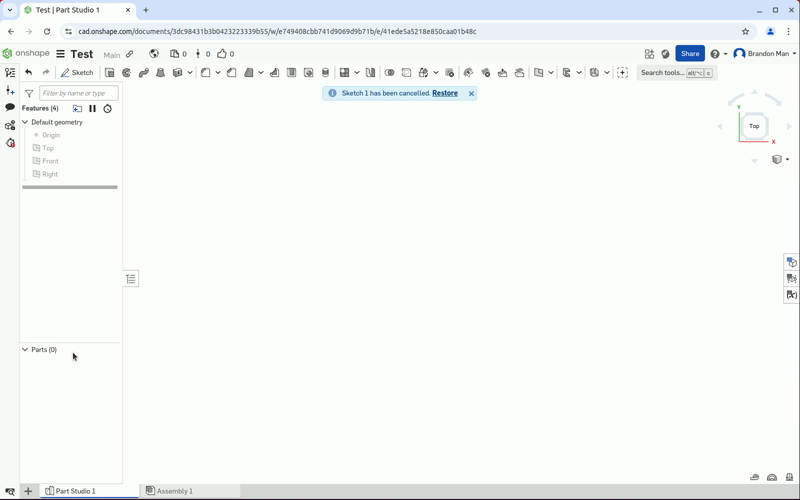
key(up)
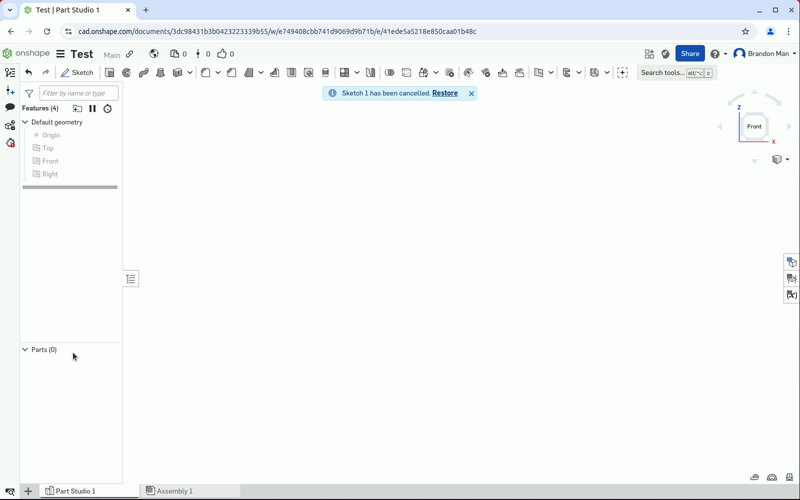
key_up(shift)
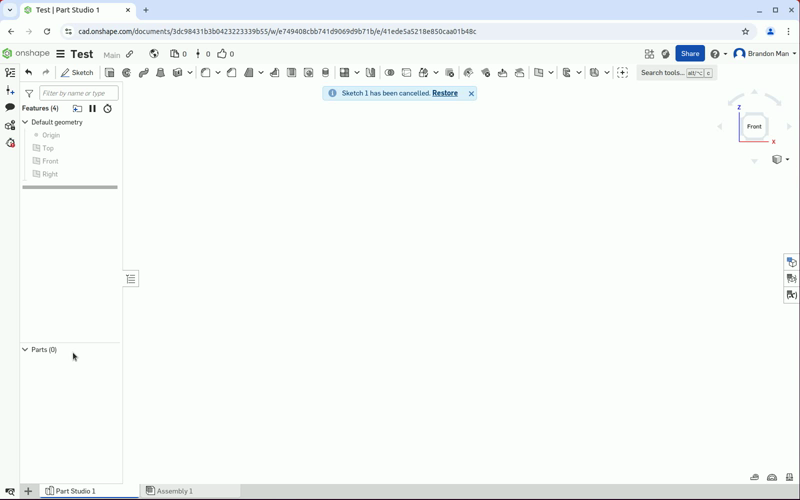
mouse_move(73, 352)
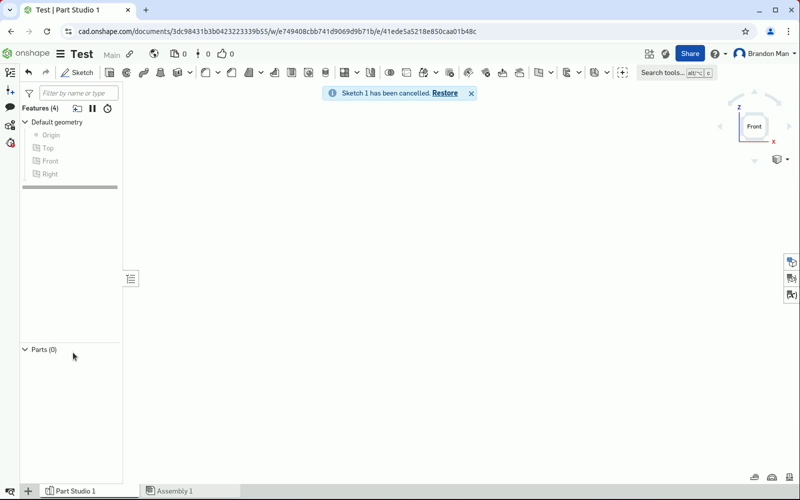
key(shift+y)
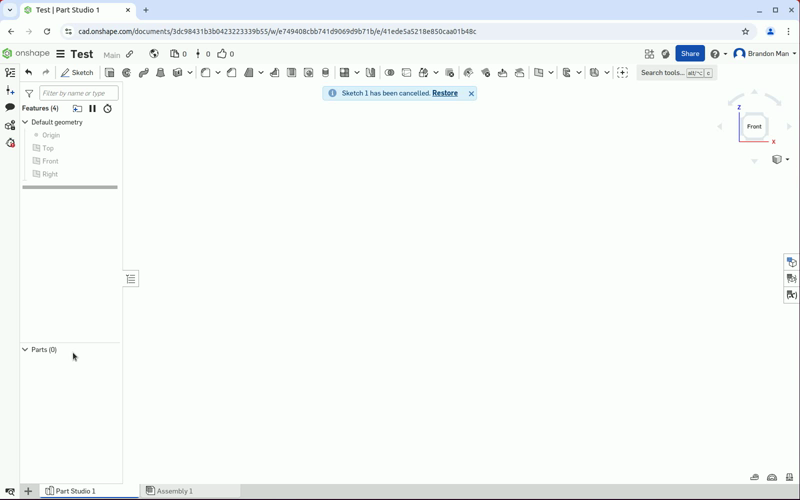
key(shift+s)
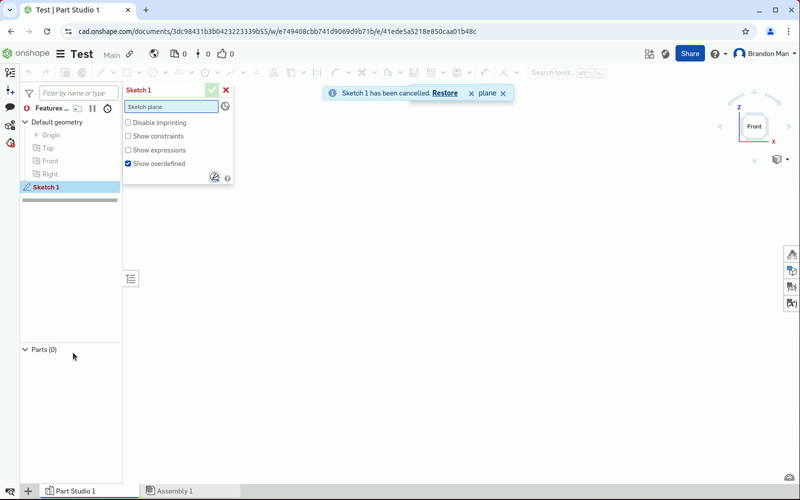
mouse_move(73, 163)
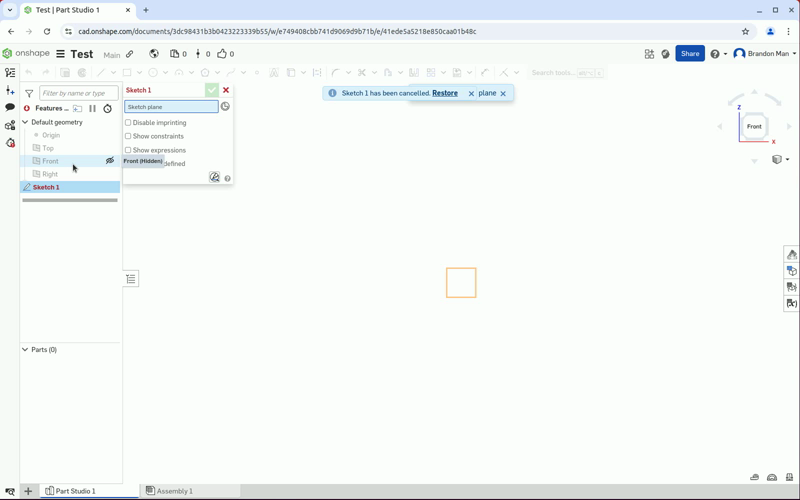
click(73, 163)
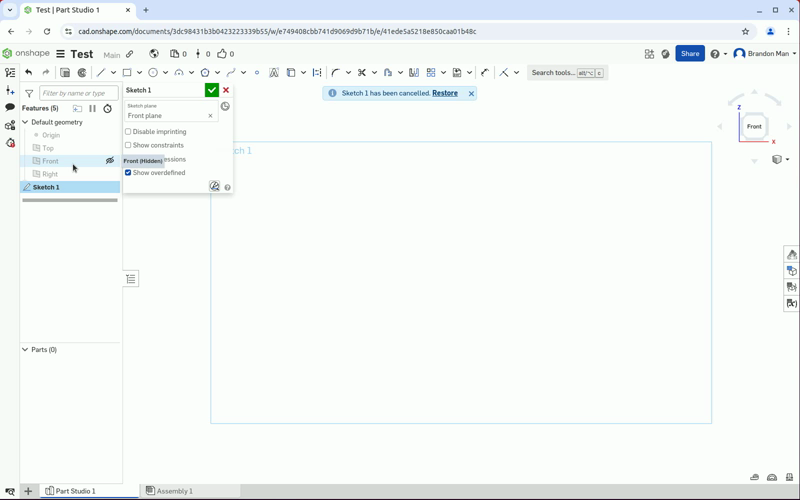
mouse_move(73, 352)
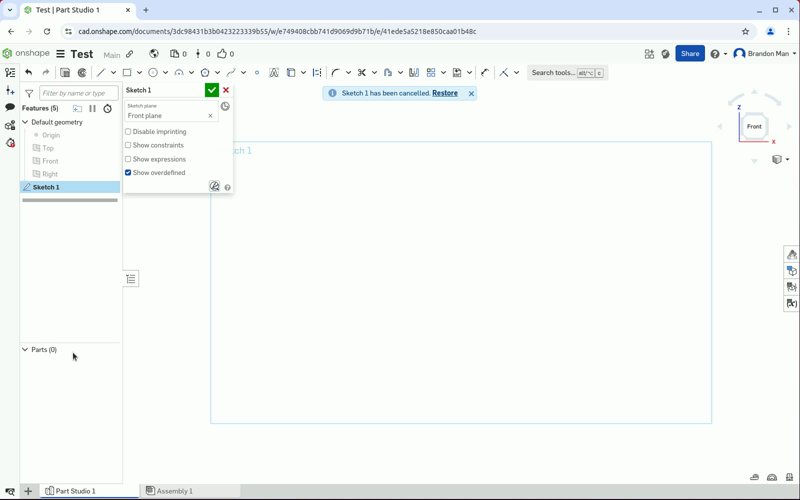
key(y)
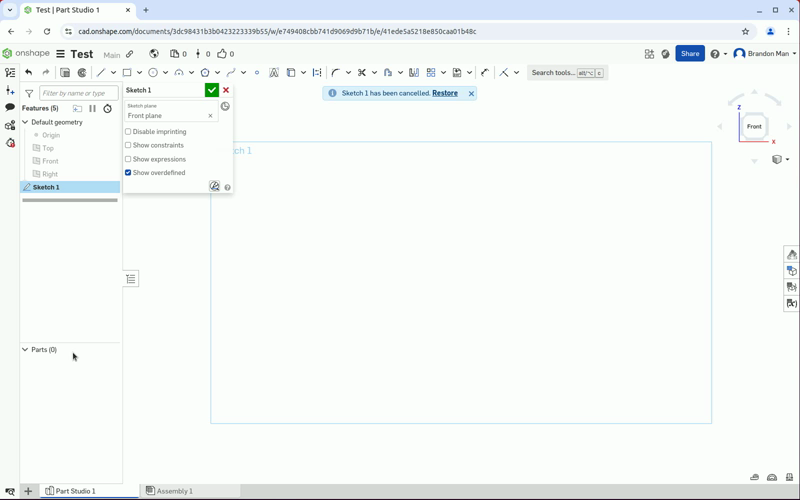
key(l)
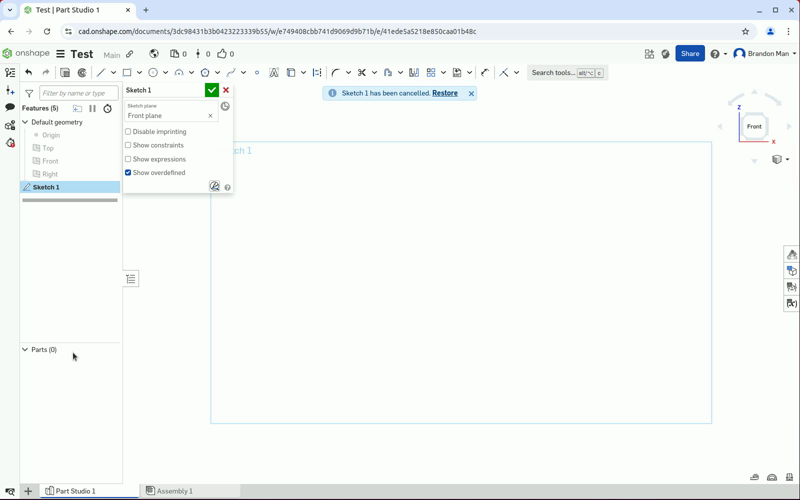
key_down(shift)
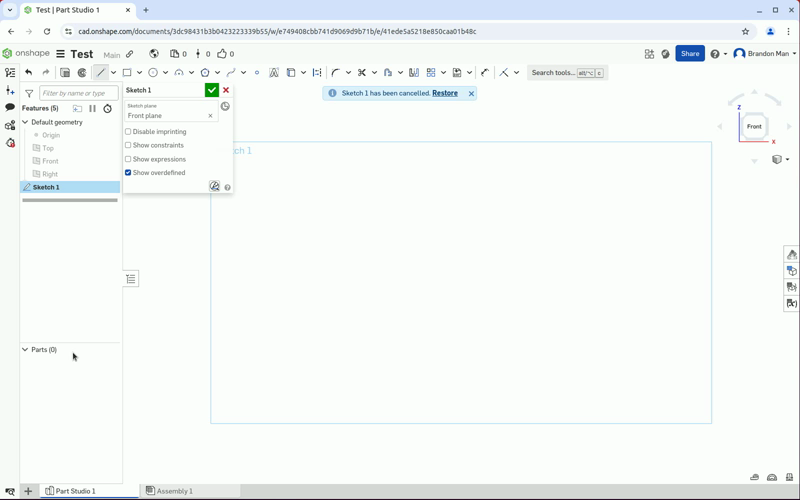
mouse_move(348, 346)
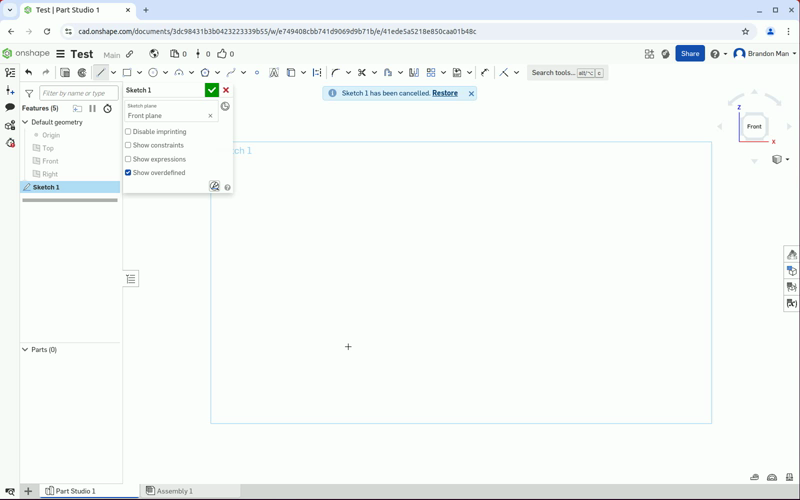
click(348, 346)
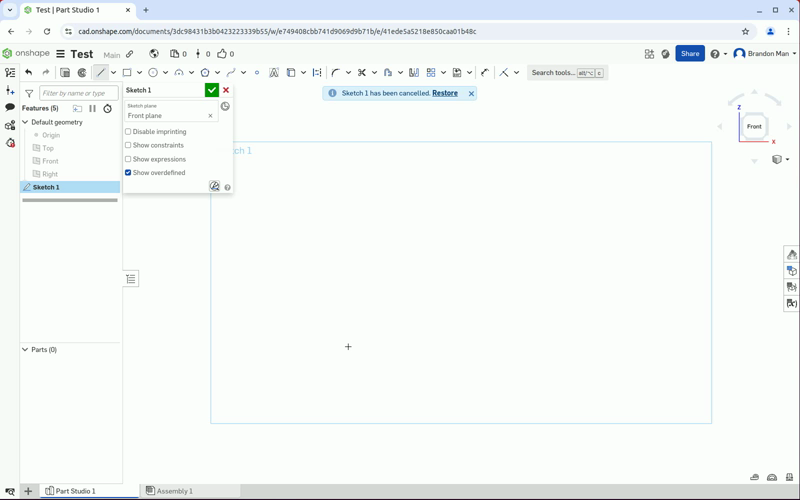
key_up(shift)
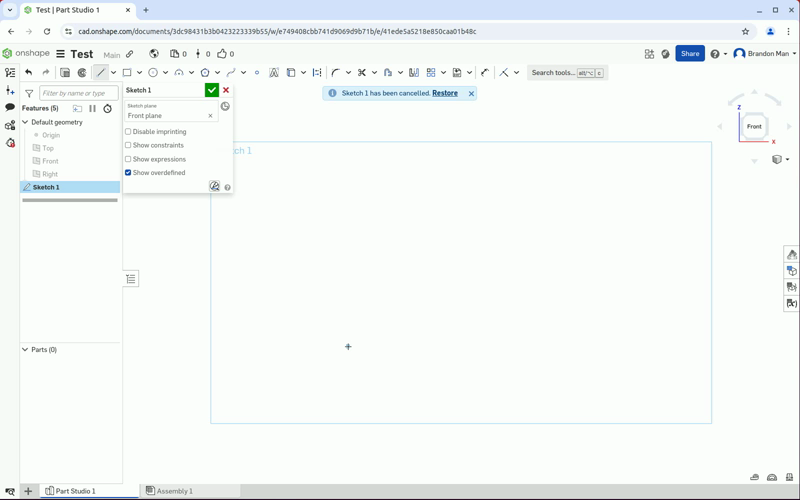
key_down(shift)
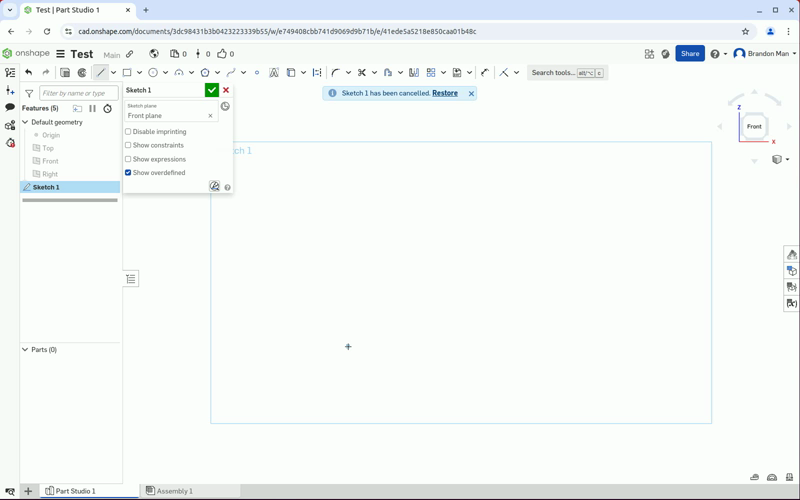
mouse_move(378, 346)
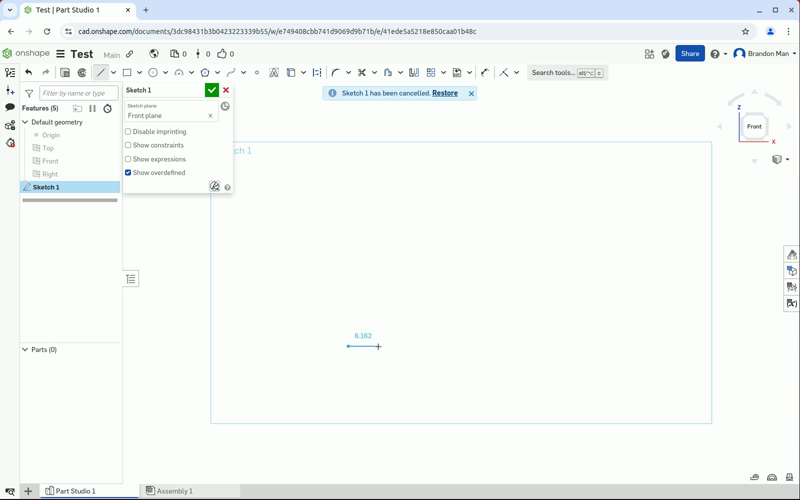
mouse_move(388, 346)
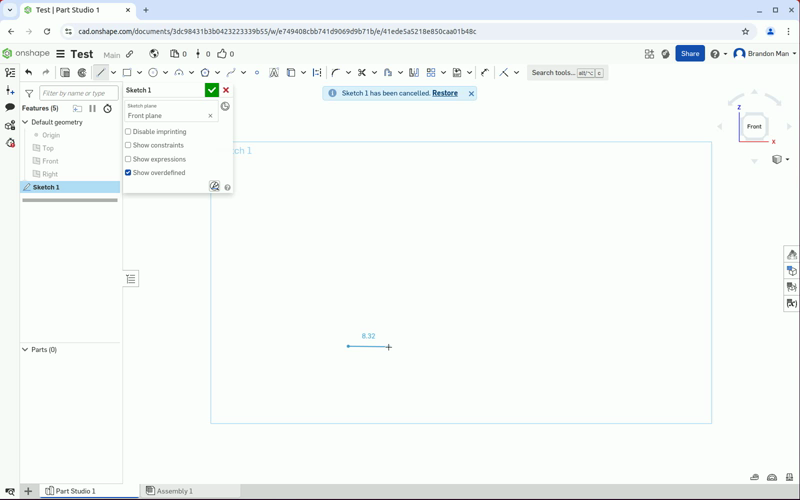
click(388, 346)
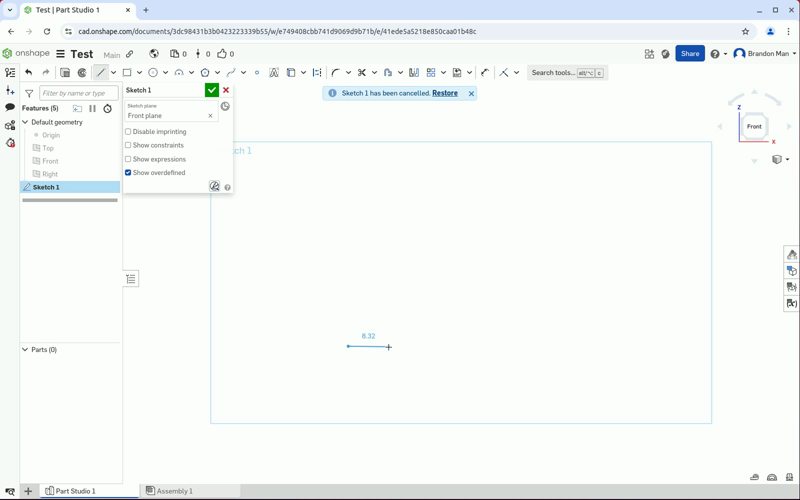
key_up(shift)
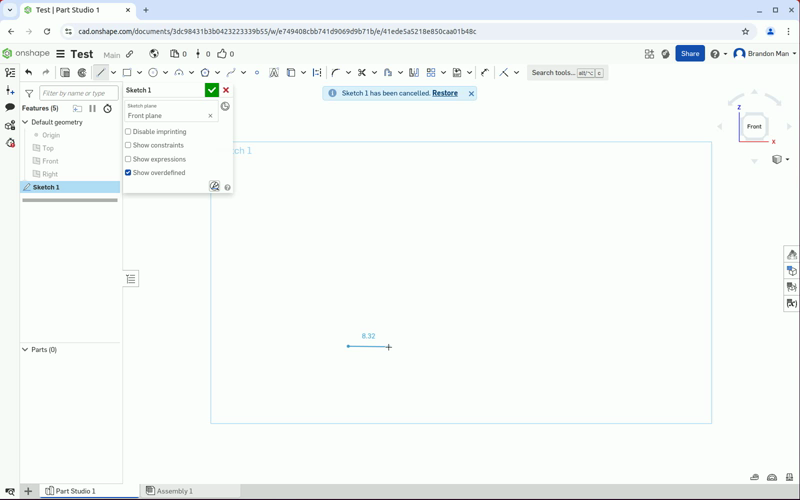
key_down(shift)
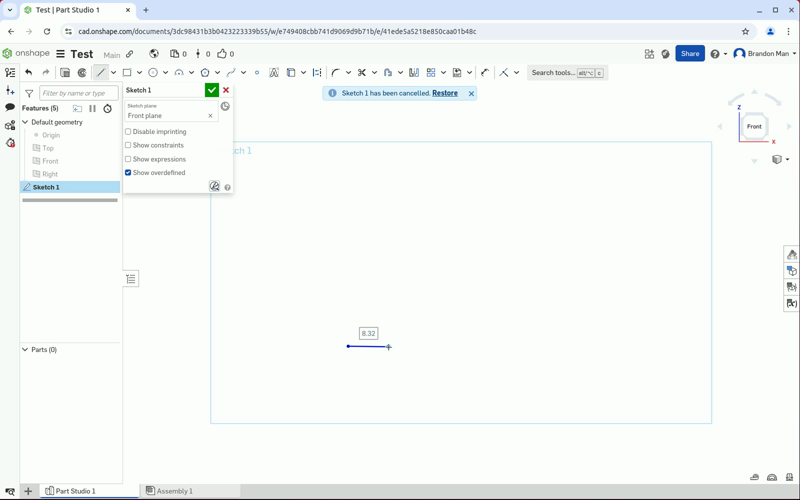
mouse_move(418, 346)
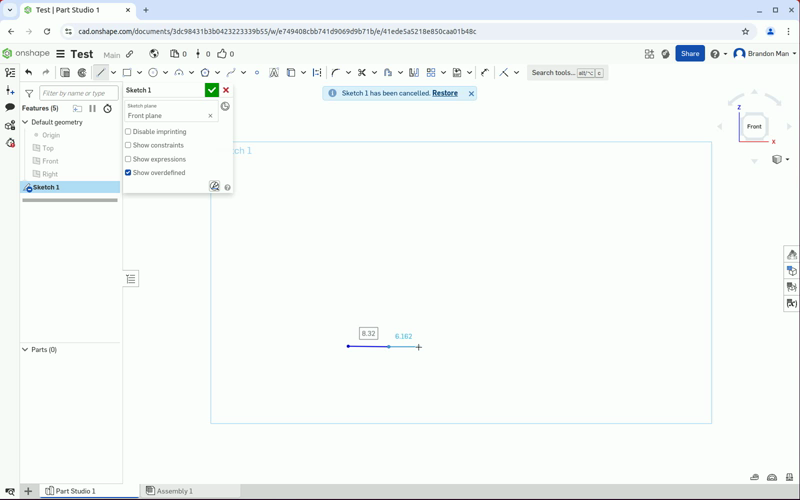
mouse_move(379, 325)
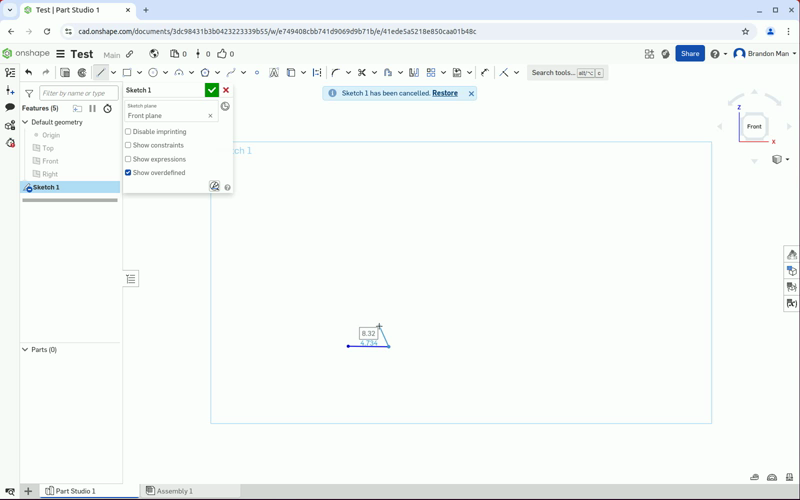
click(379, 325)
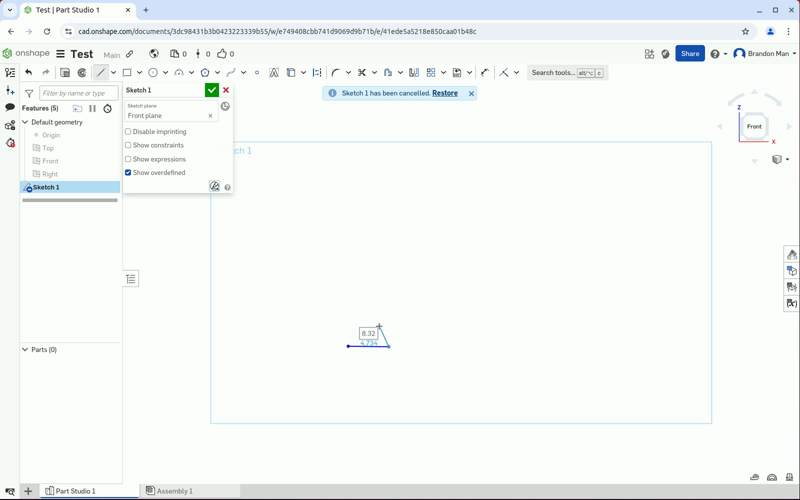
key_up(shift)
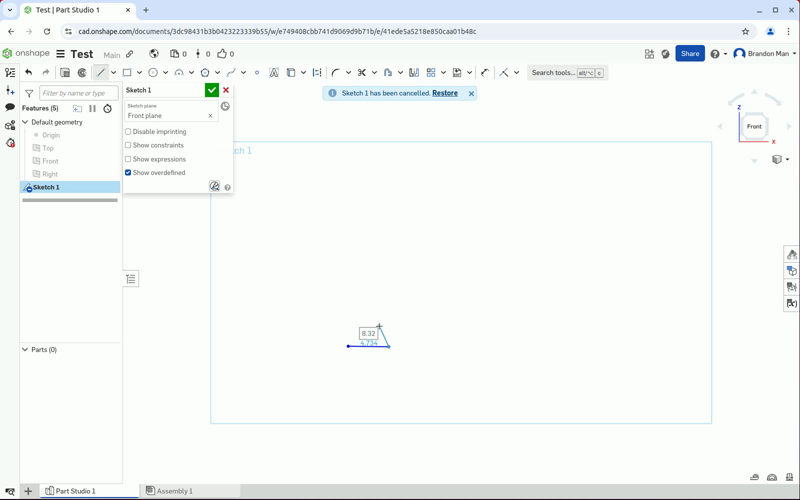
key_down(shift)
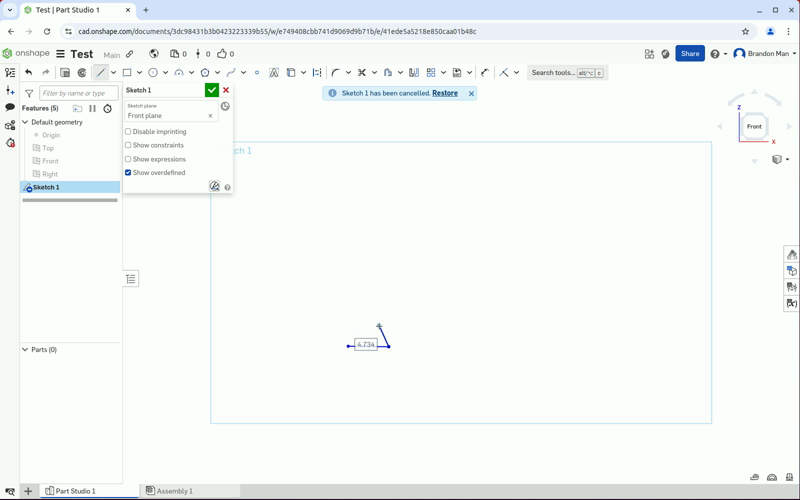
mouse_move(409, 325)
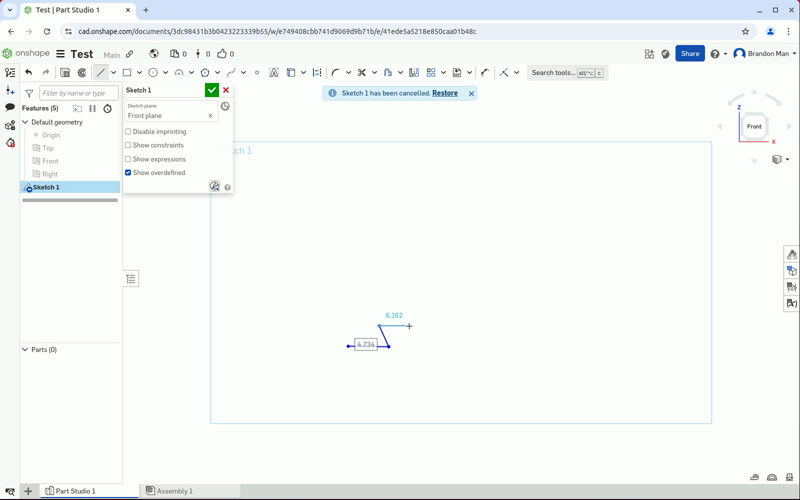
mouse_move(358, 325)
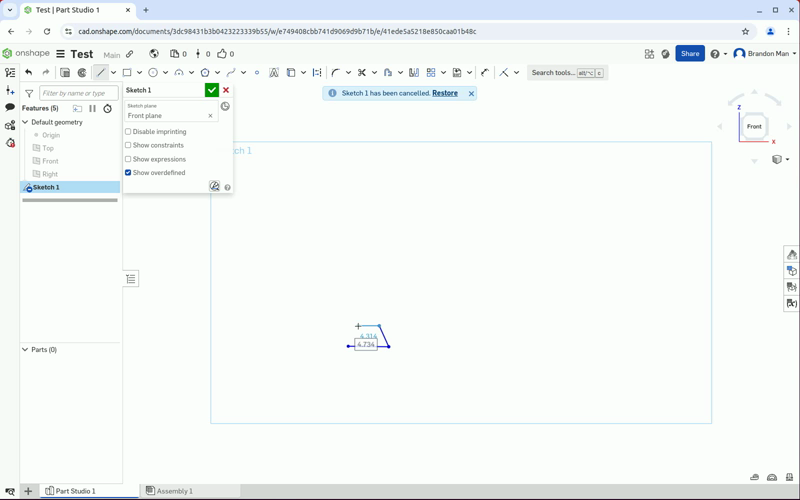
click(358, 325)
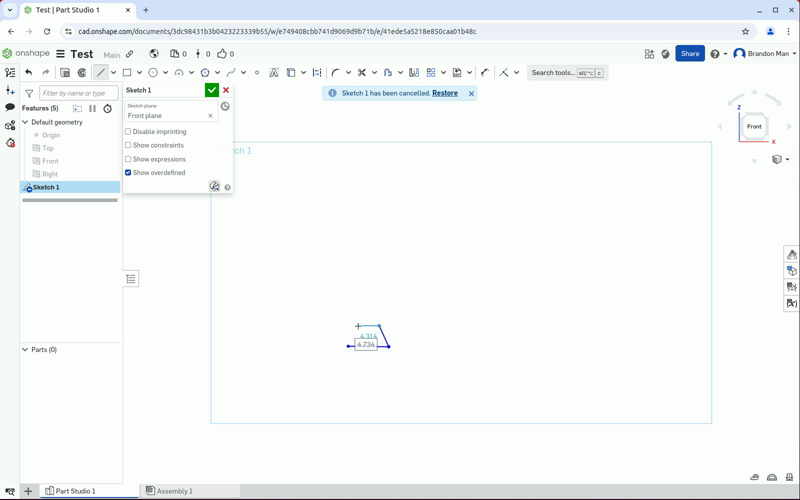
key_up(shift)
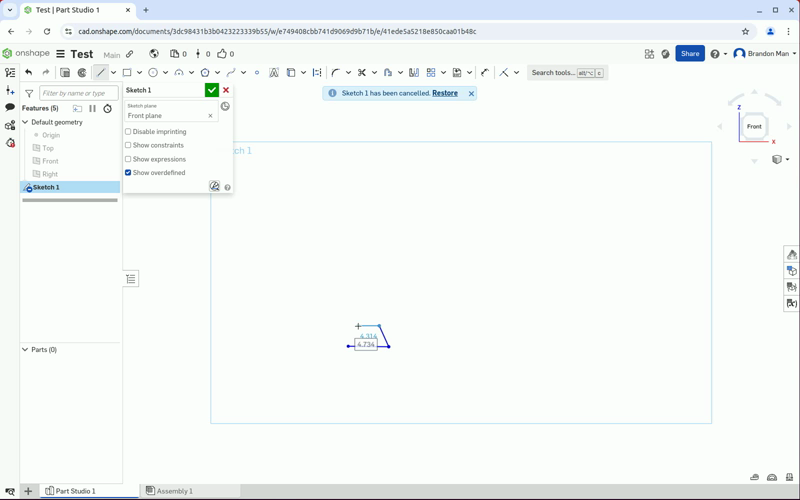
mouse_move(388, 325)
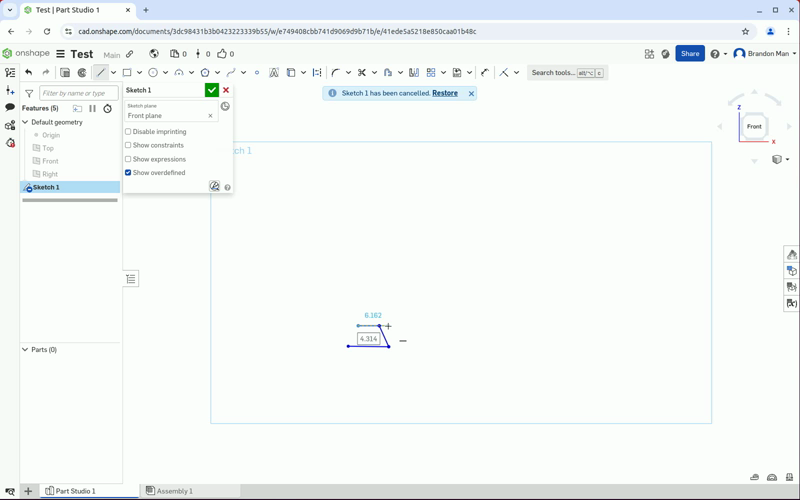
key_down(shift)
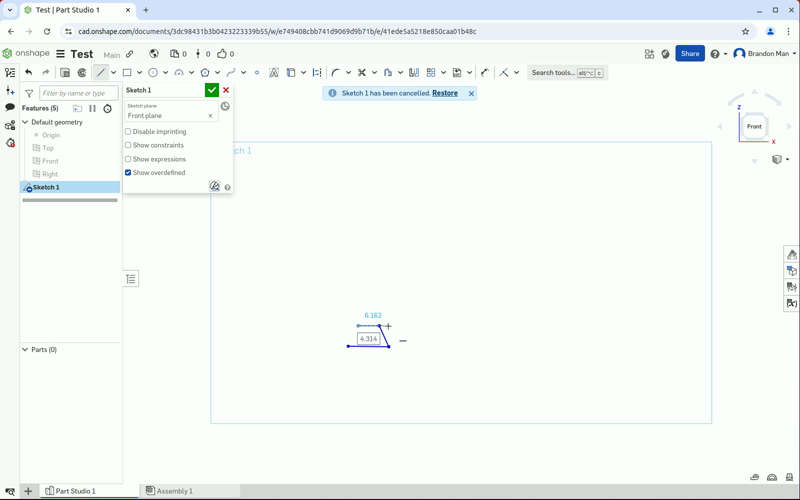
mouse_move(348, 346)
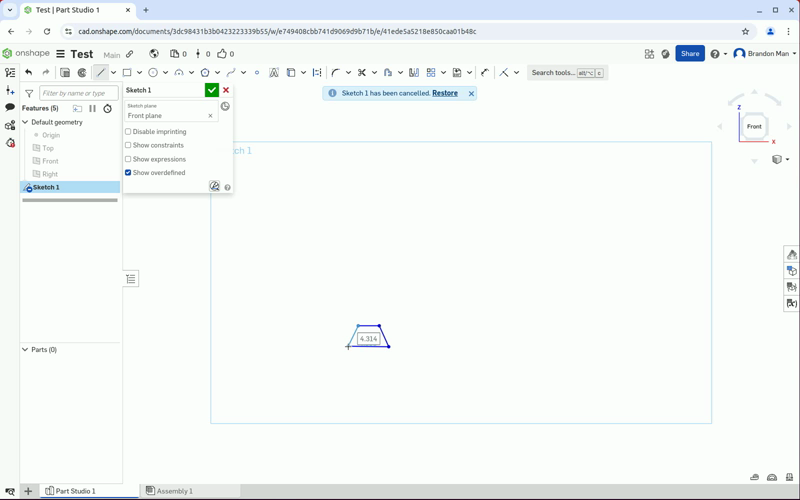
key_up(shift)
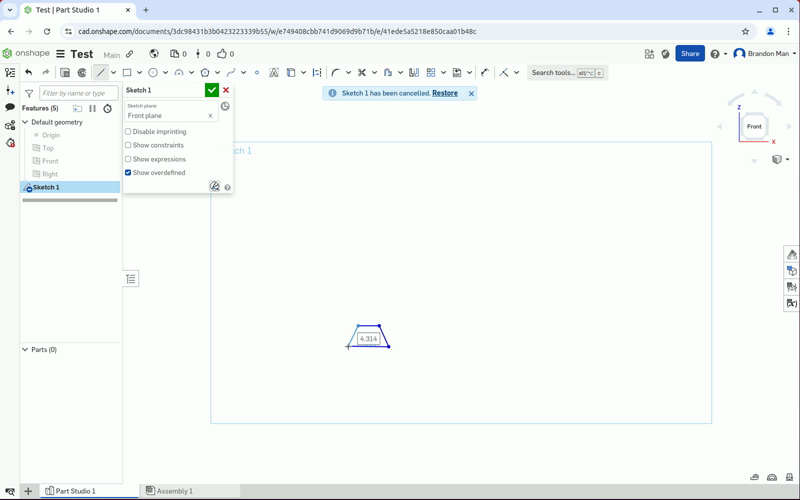
click(348, 346)
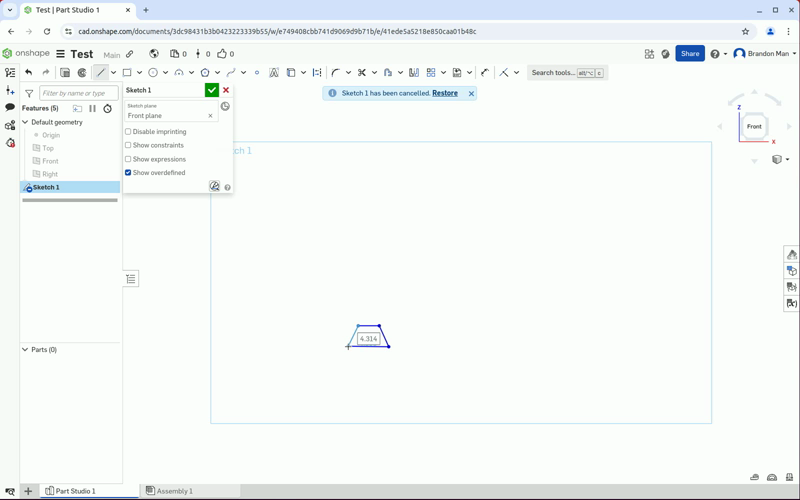
key(esc)
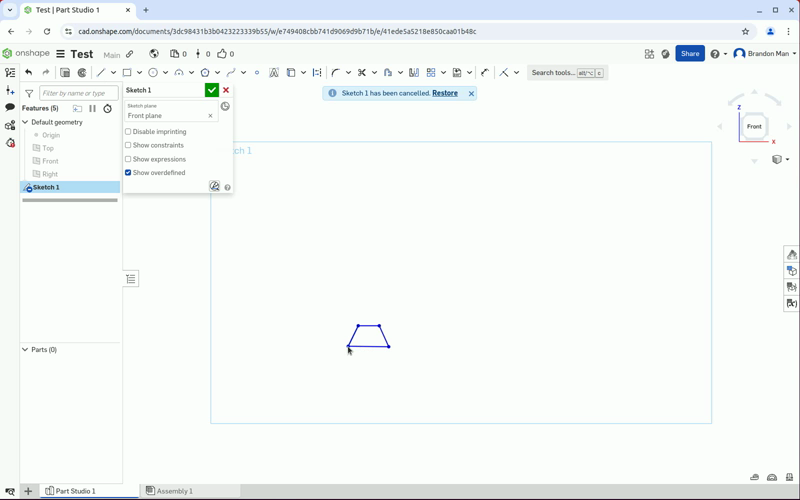
key(l)
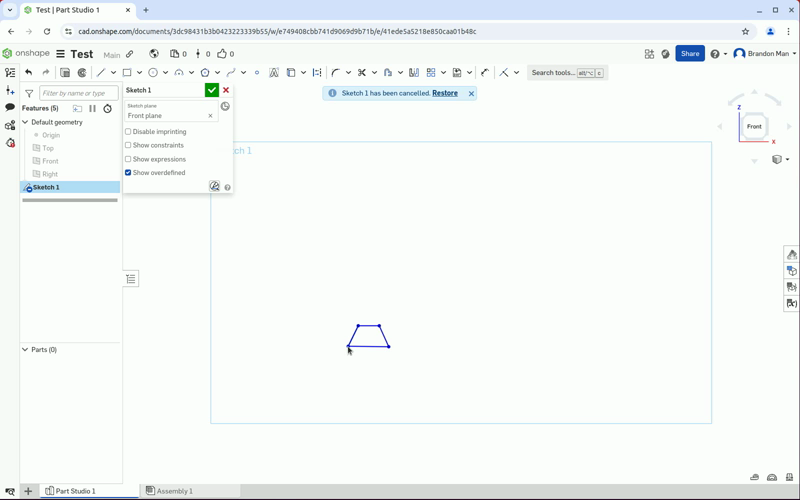
key_down(shift)
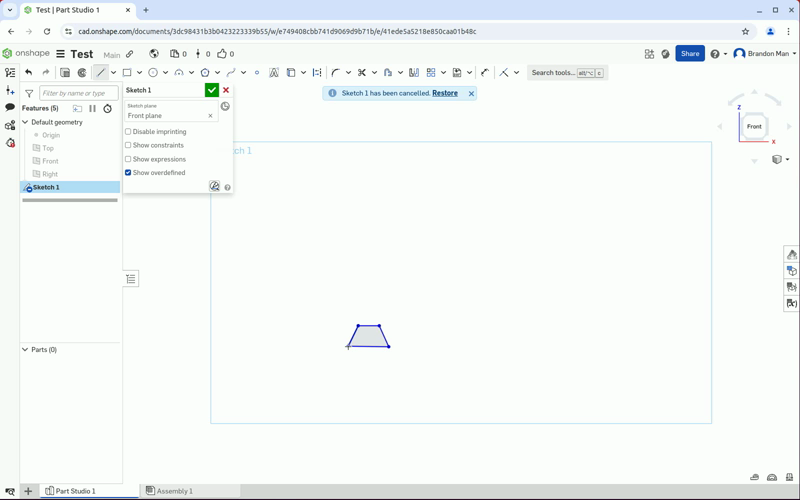
mouse_move(358, 345)
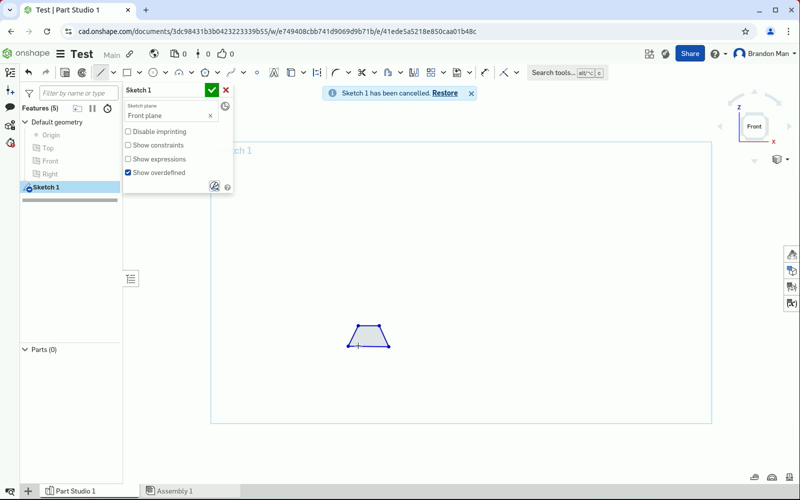
click(358, 345)
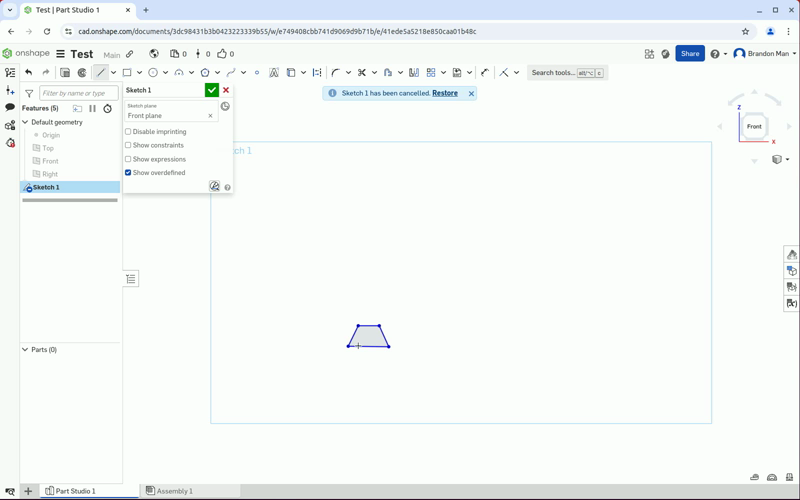
key_up(shift)
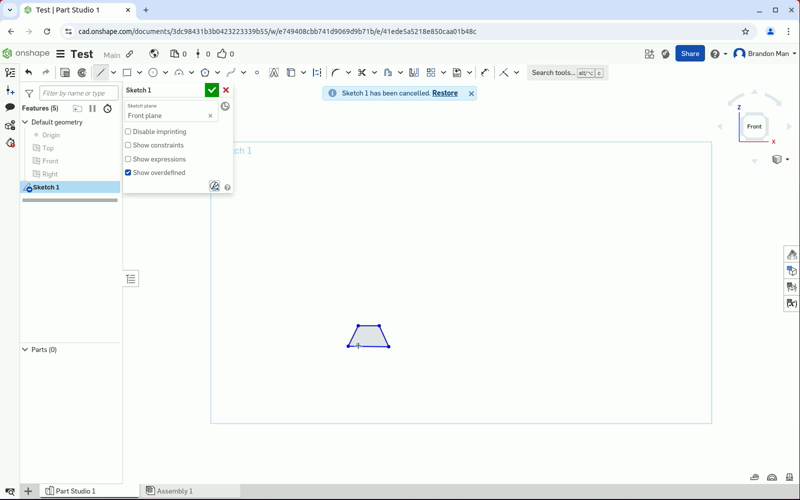
key_down(shift)
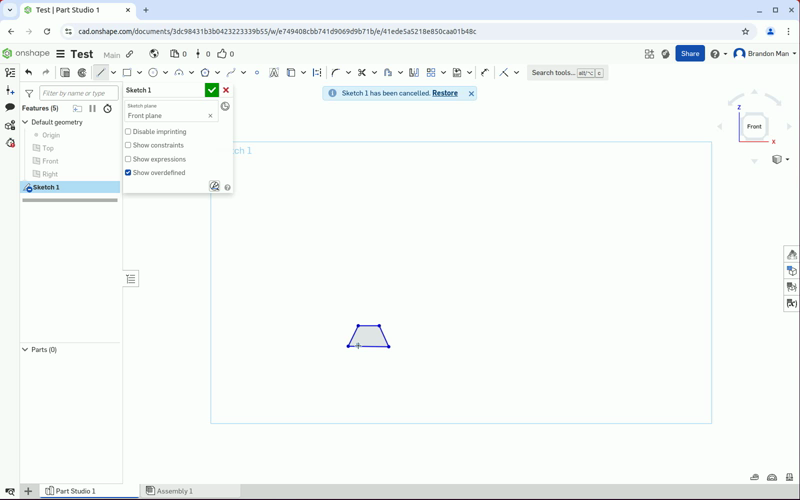
mouse_move(388, 345)
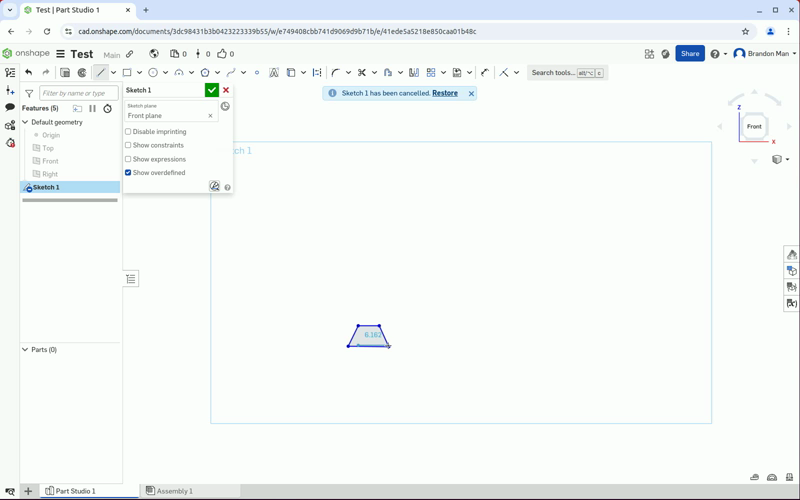
mouse_move(368, 345)
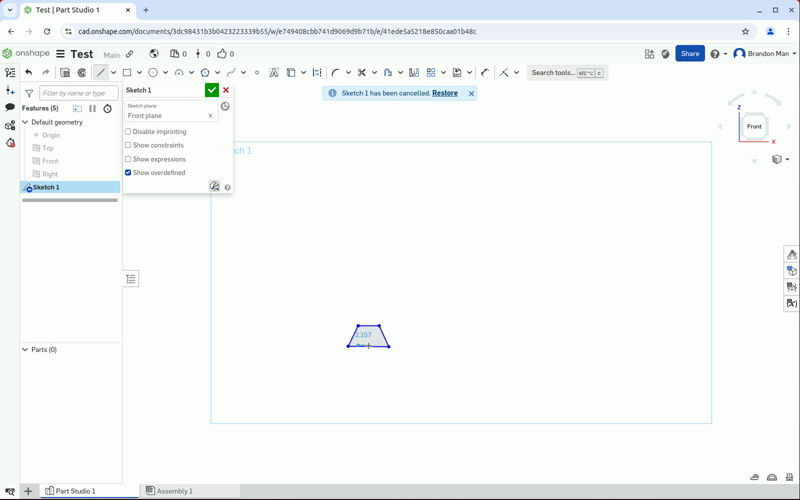
click(368, 345)
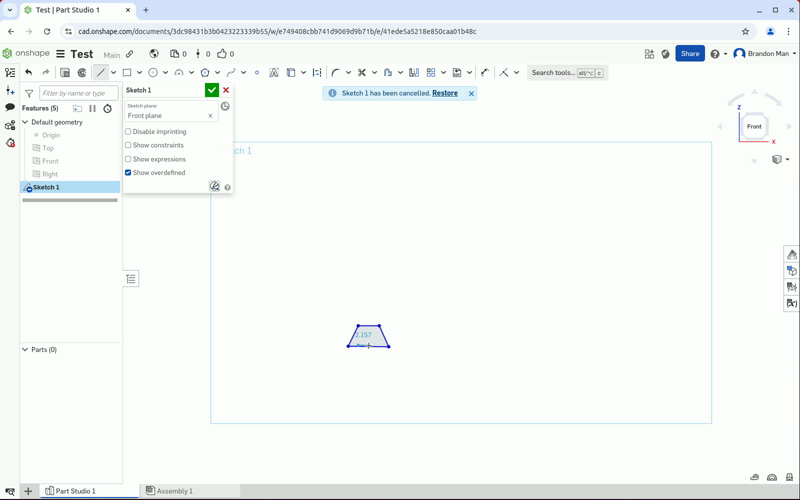
key_up(shift)
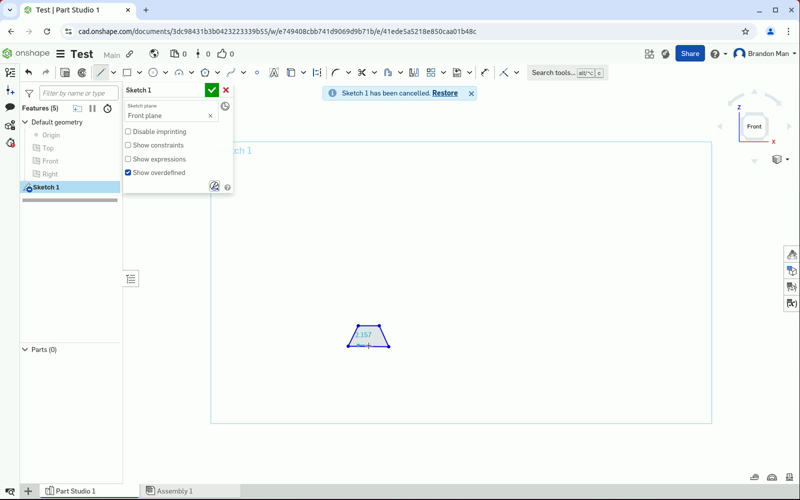
key_down(shift)
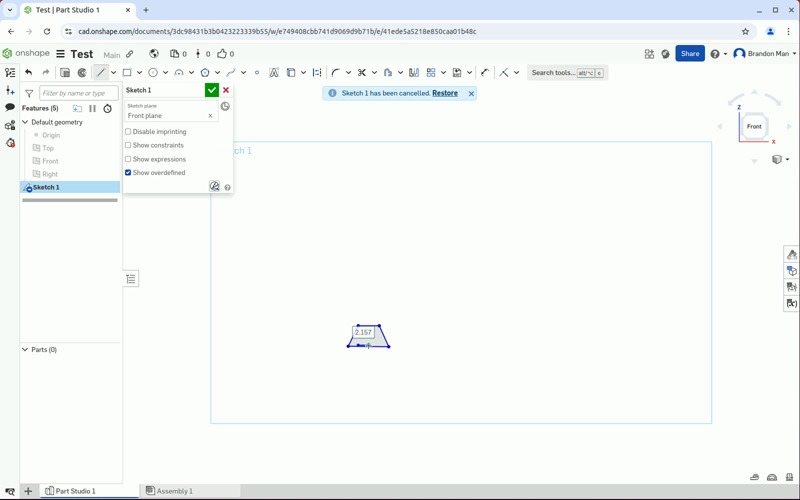
mouse_move(398, 345)
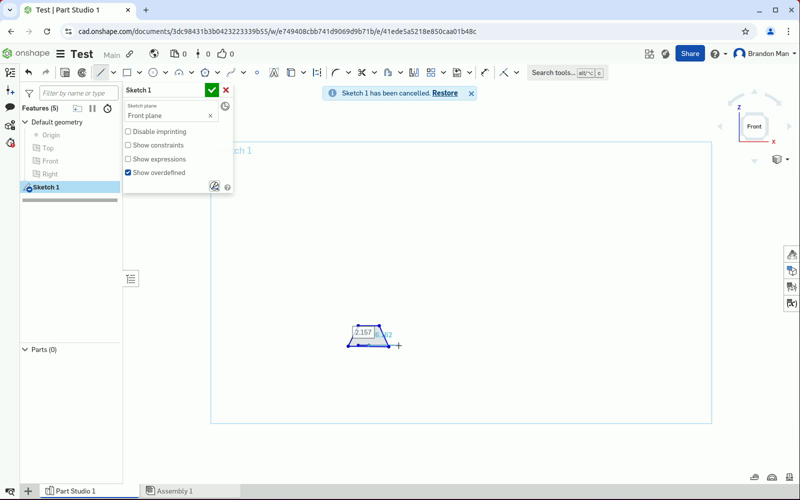
mouse_move(379, 345)
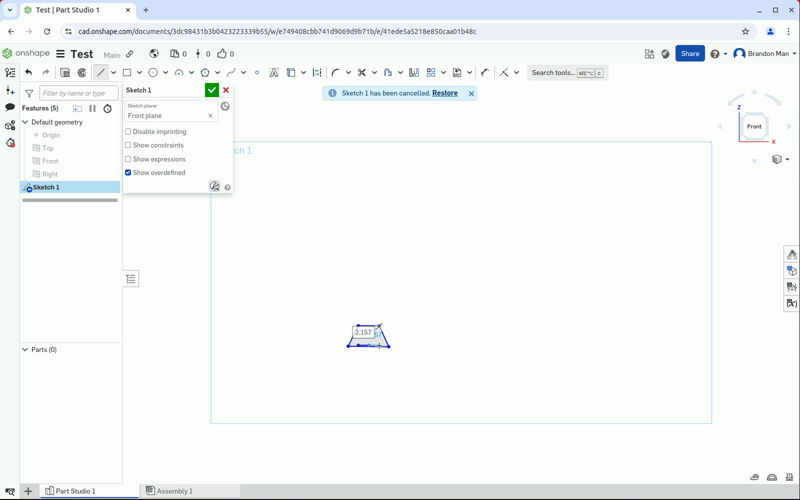
click(379, 345)
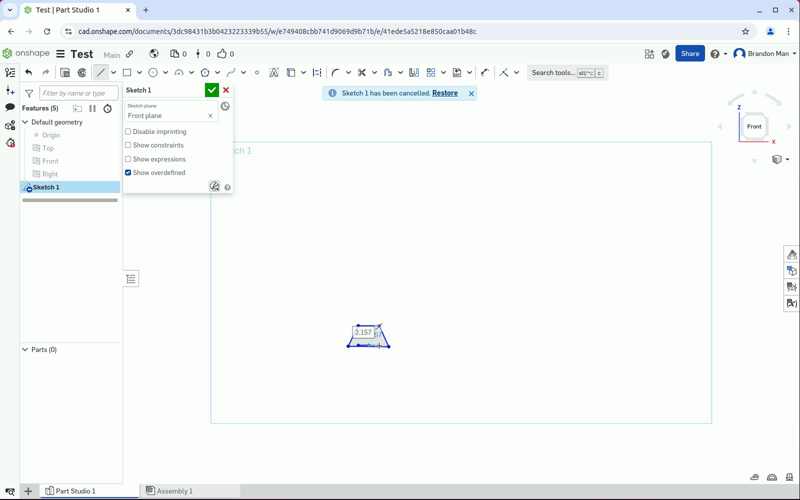
key_up(shift)
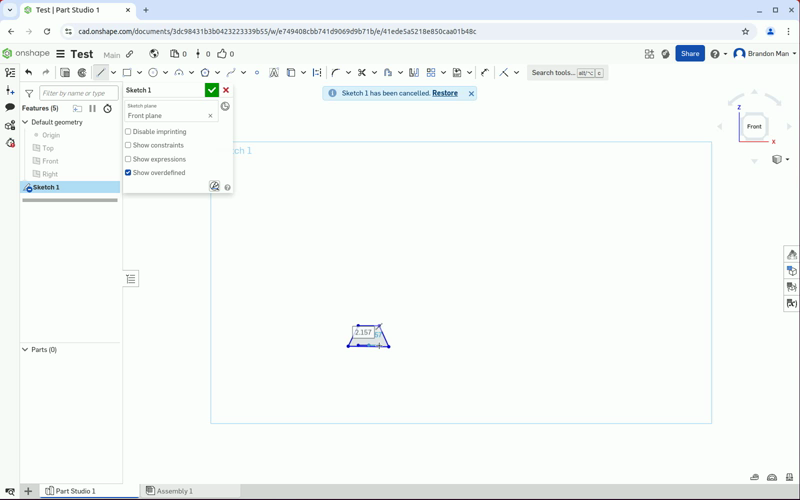
key_down(shift)
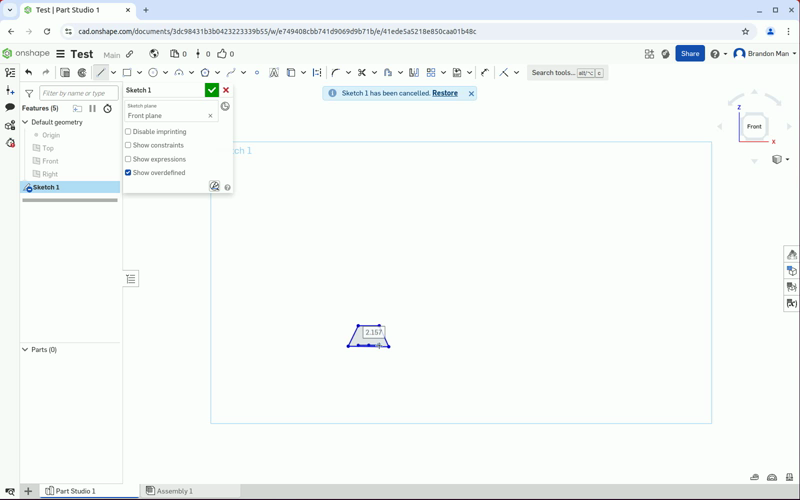
mouse_move(409, 345)
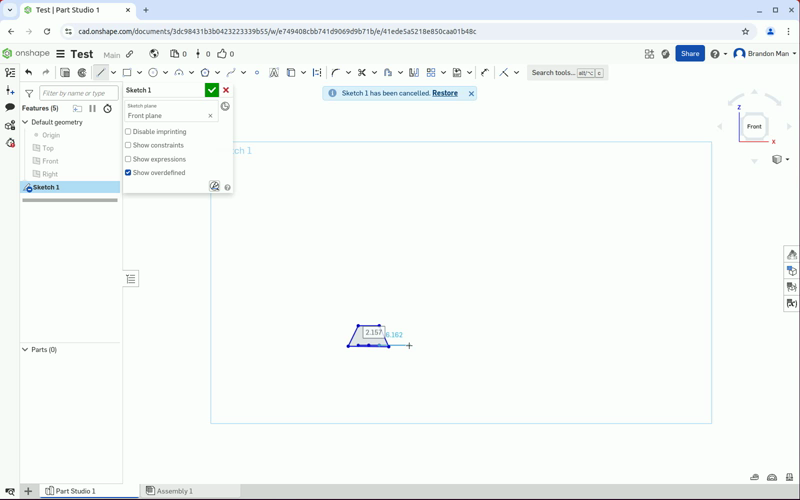
mouse_move(373, 336)
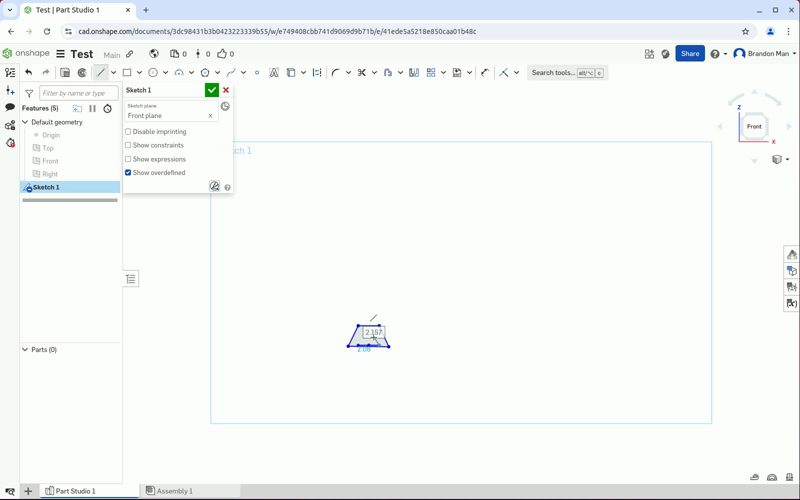
click(373, 336)
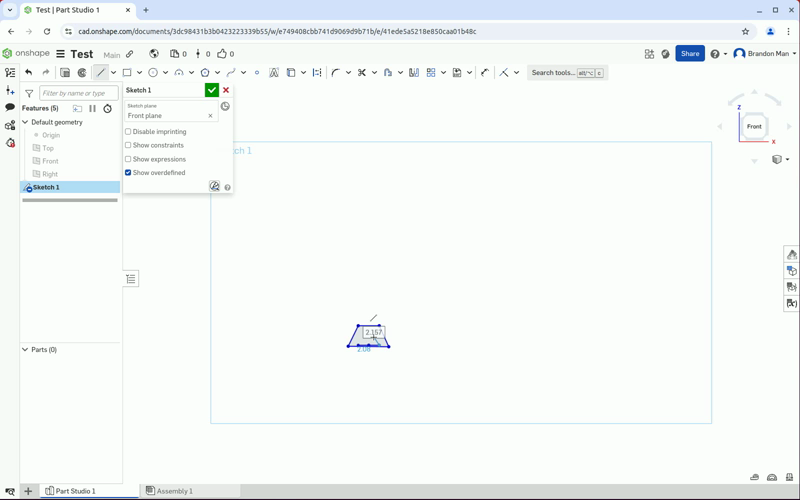
key_up(shift)
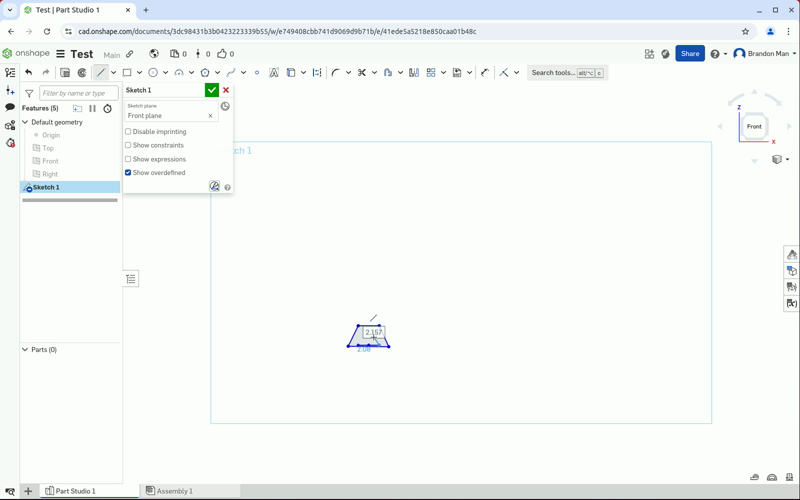
key_down(shift)
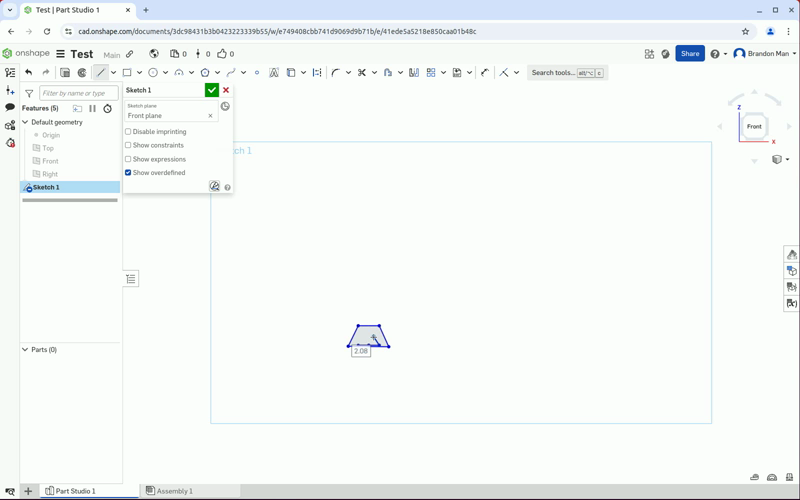
mouse_move(403, 336)
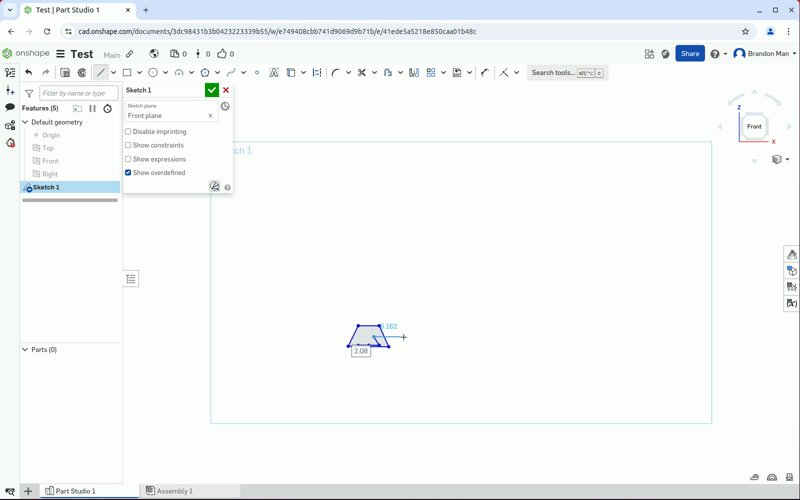
mouse_move(368, 328)
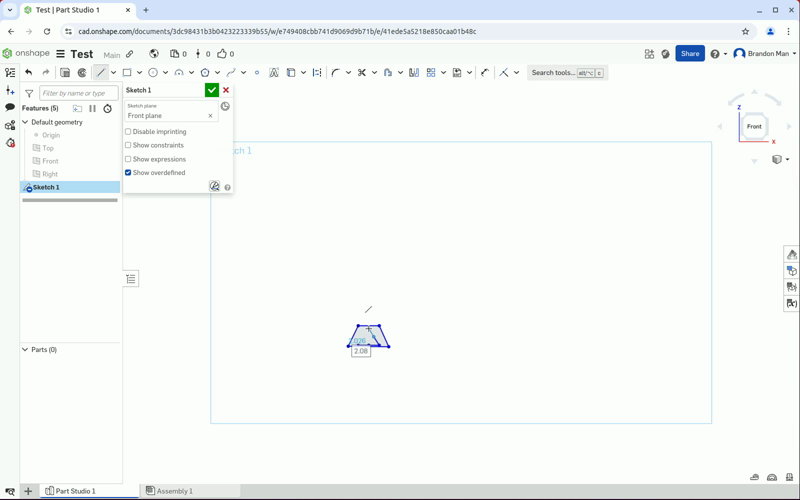
click(368, 328)
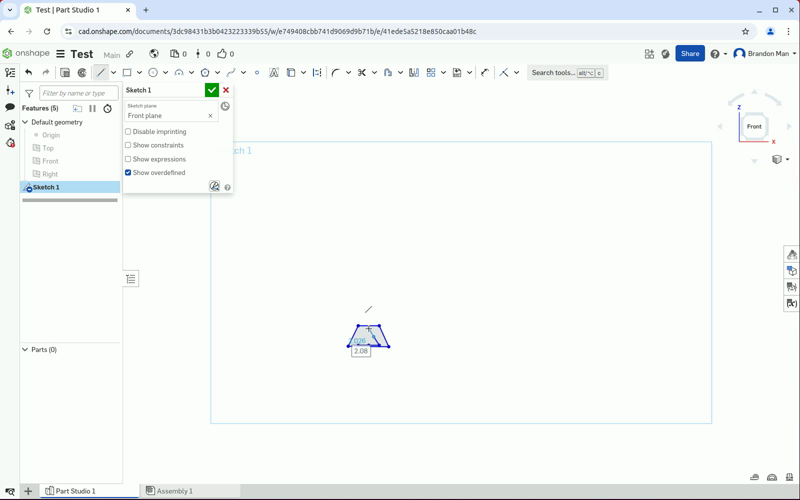
key_up(shift)
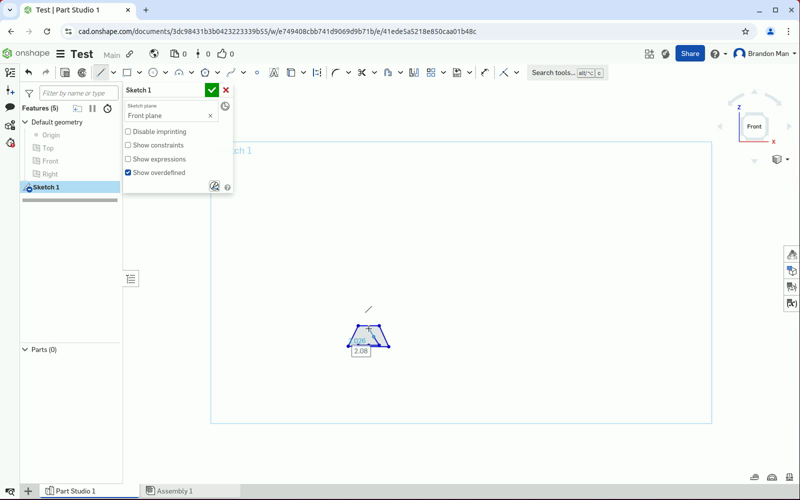
key_down(shift)
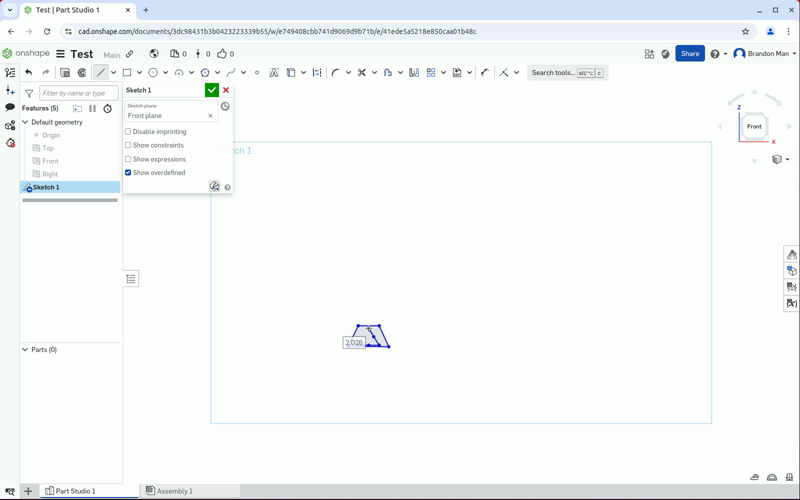
mouse_move(398, 328)
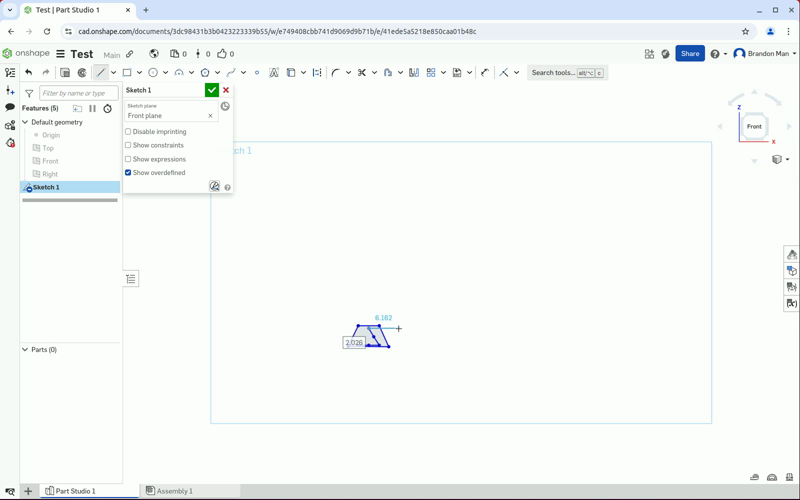
mouse_move(363, 336)
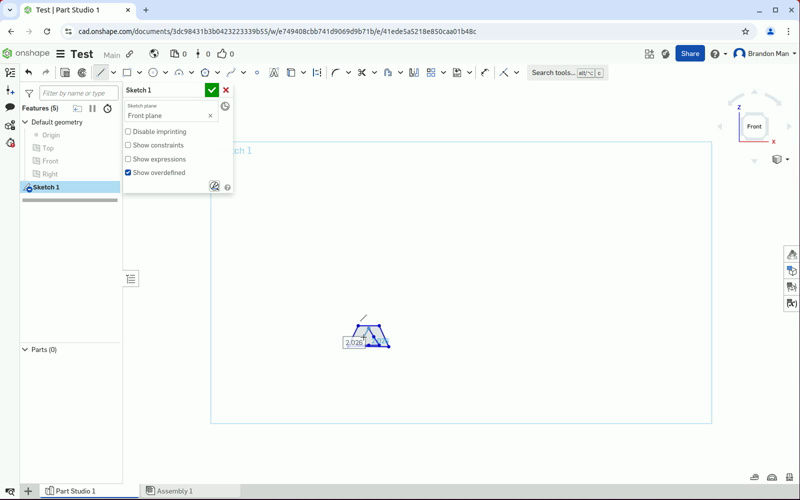
click(363, 336)
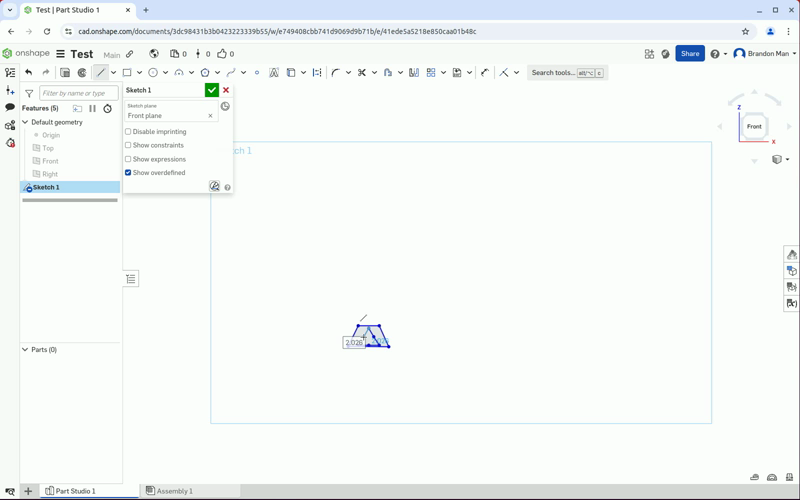
key_up(shift)
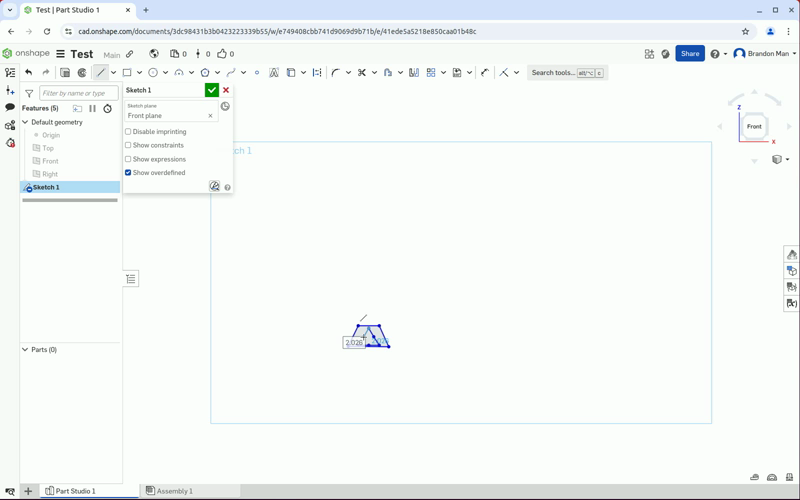
mouse_move(393, 336)
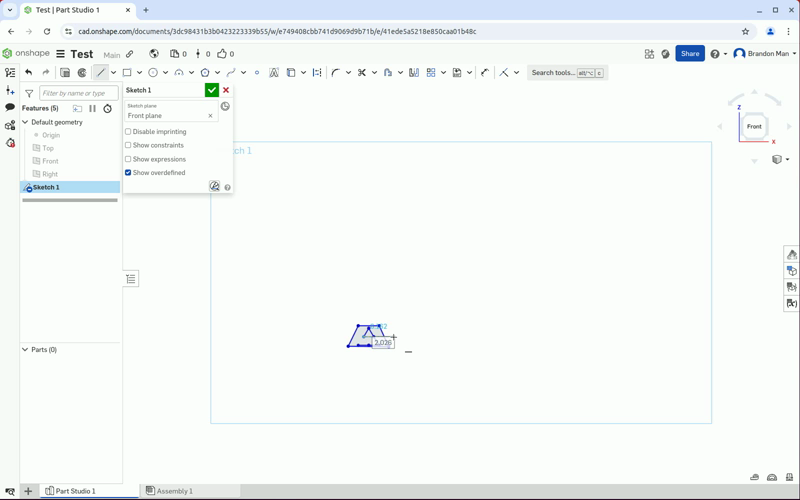
key_down(shift)
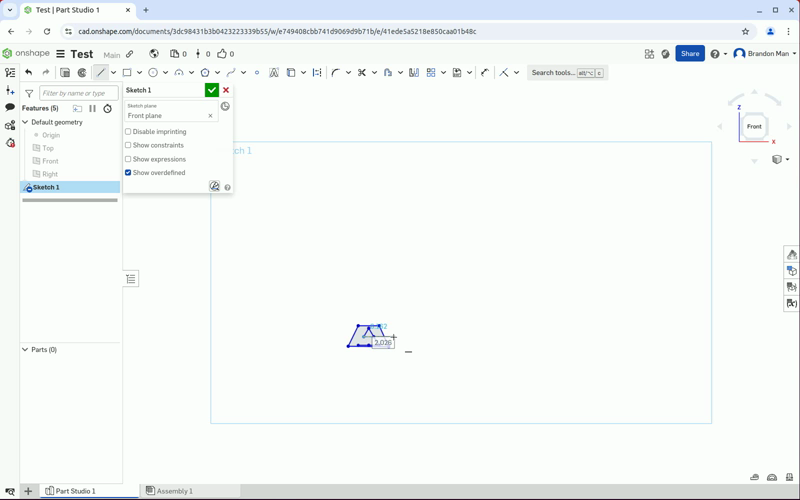
mouse_move(358, 345)
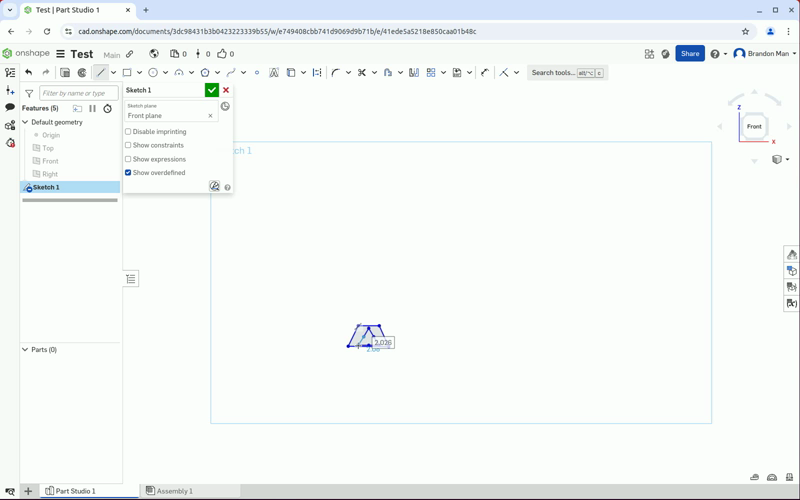
key_up(shift)
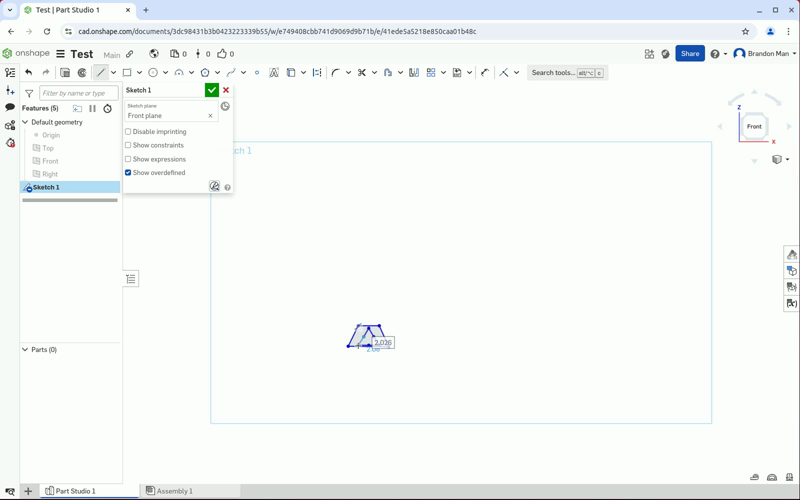
click(358, 345)
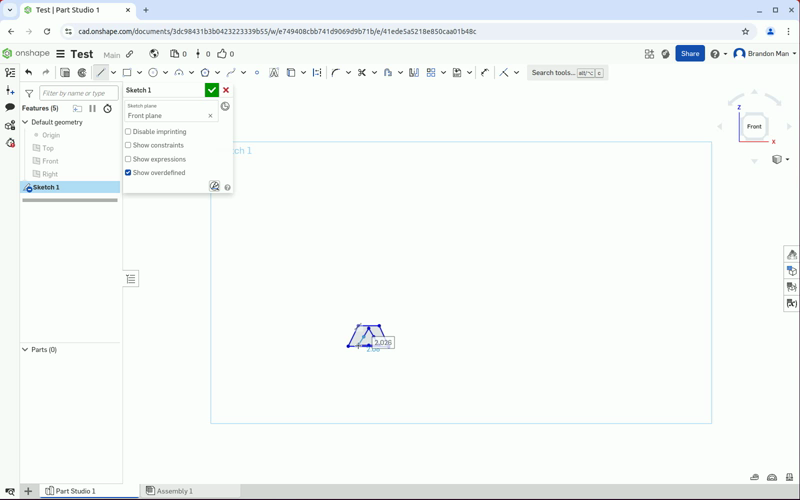
key(esc)
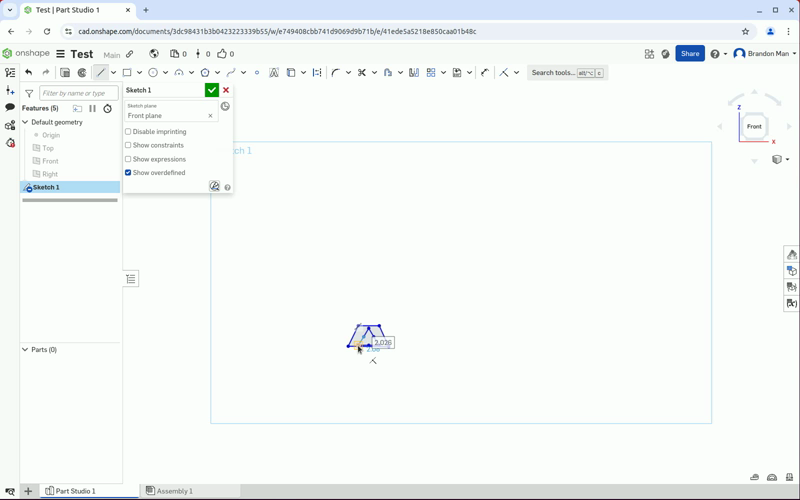
mouse_move(375, 334)
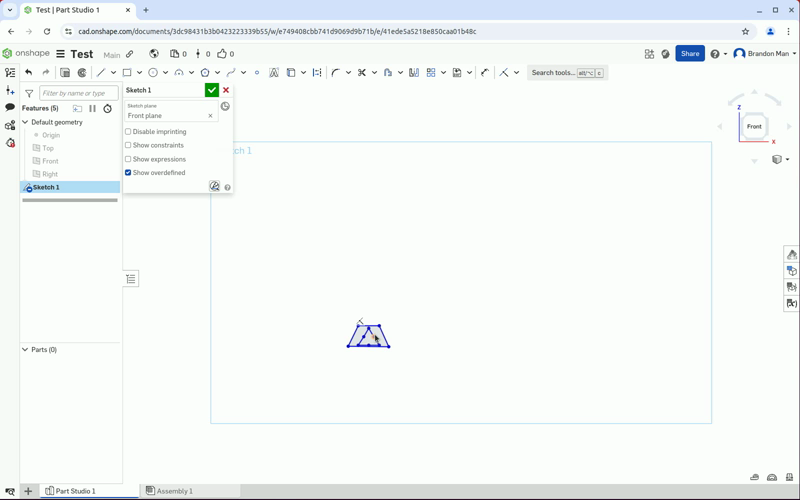
scroll(6)
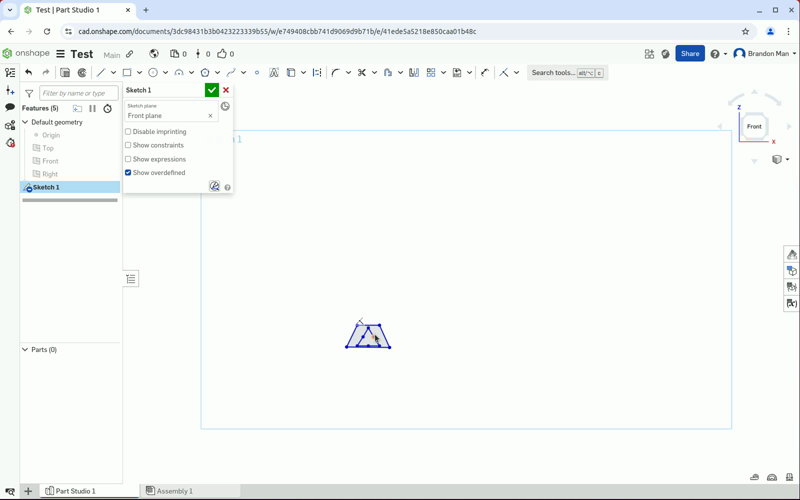
scroll(6)
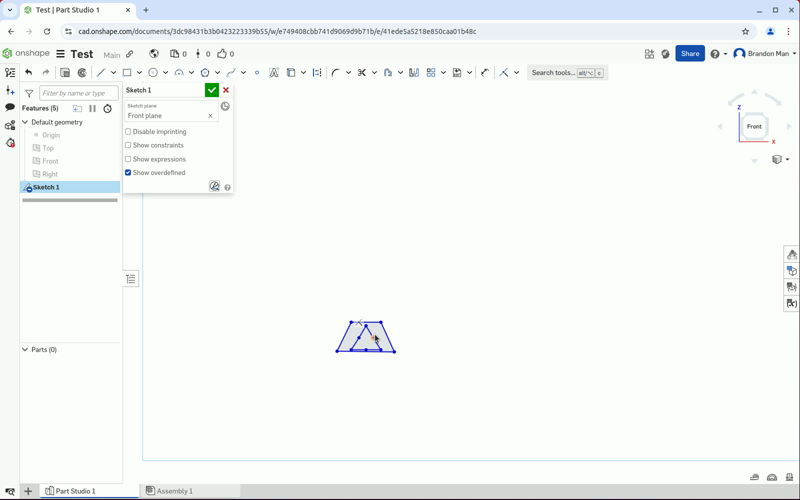
scroll(6)
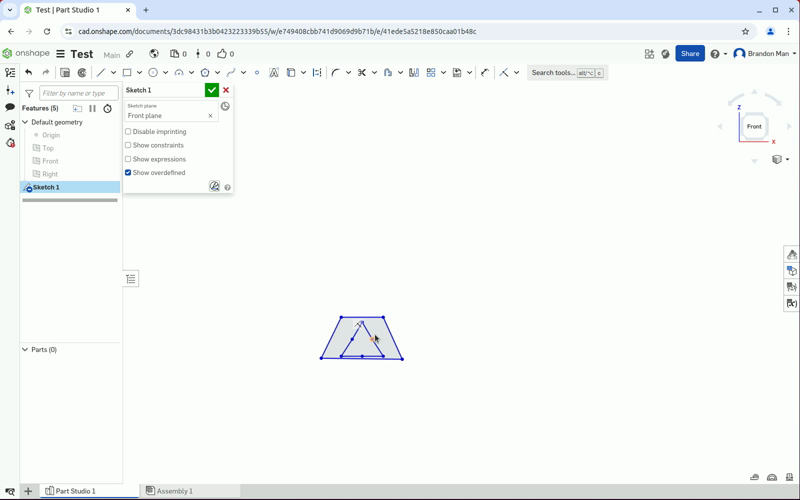
scroll(6)
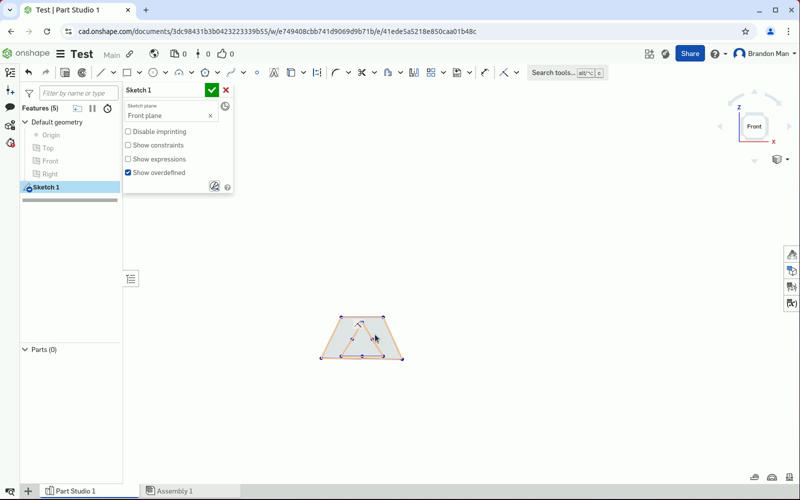
scroll(6)
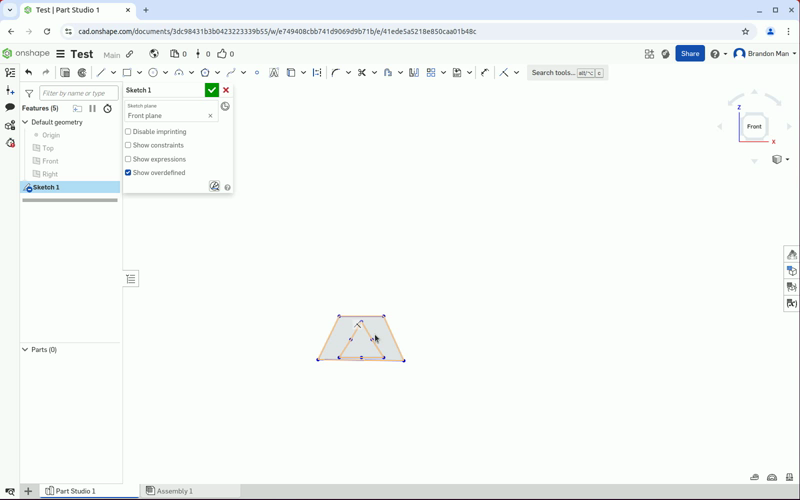
scroll(6)
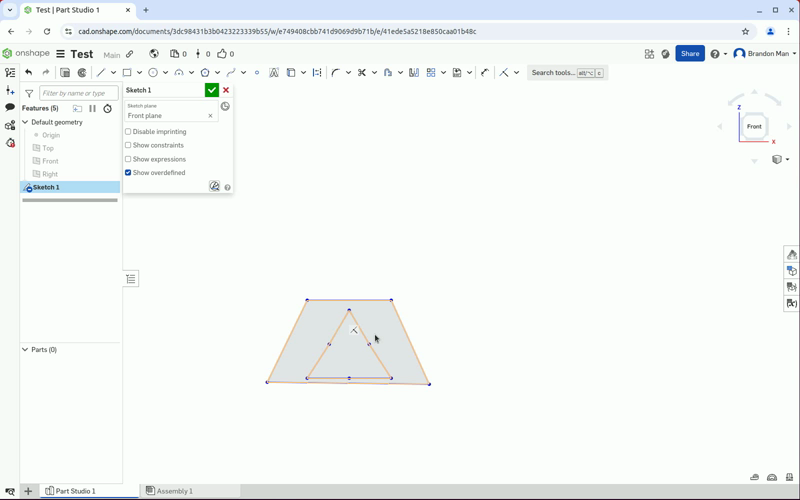
scroll(6)
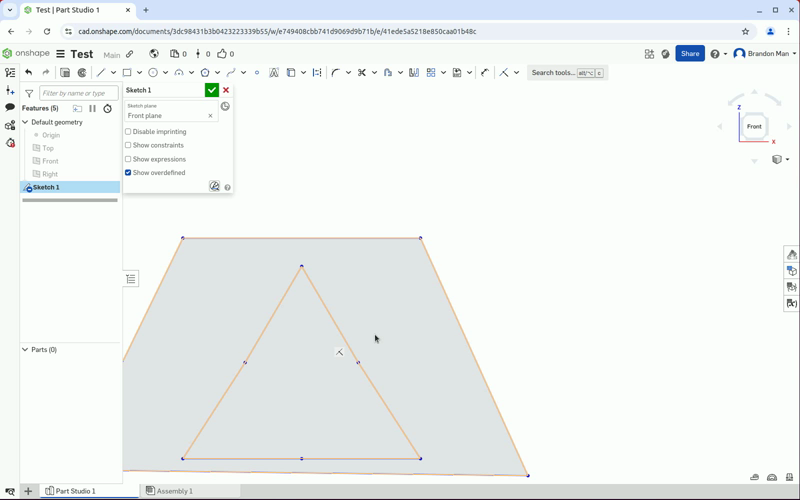
click(375, 334)
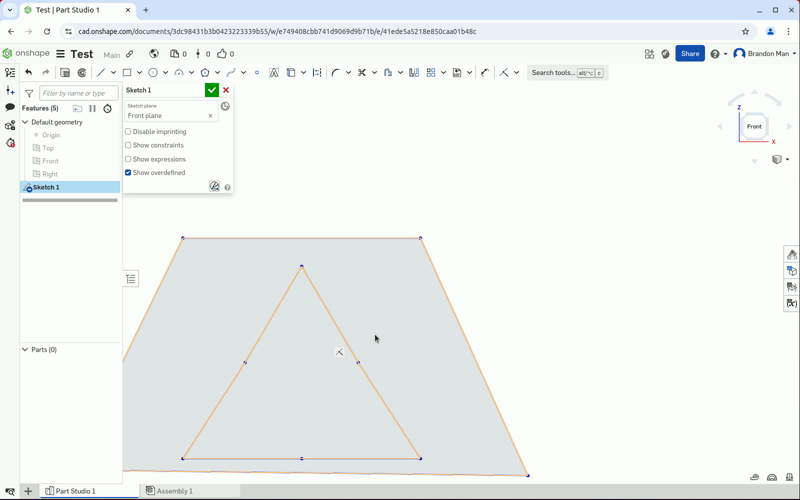
scroll(-6)
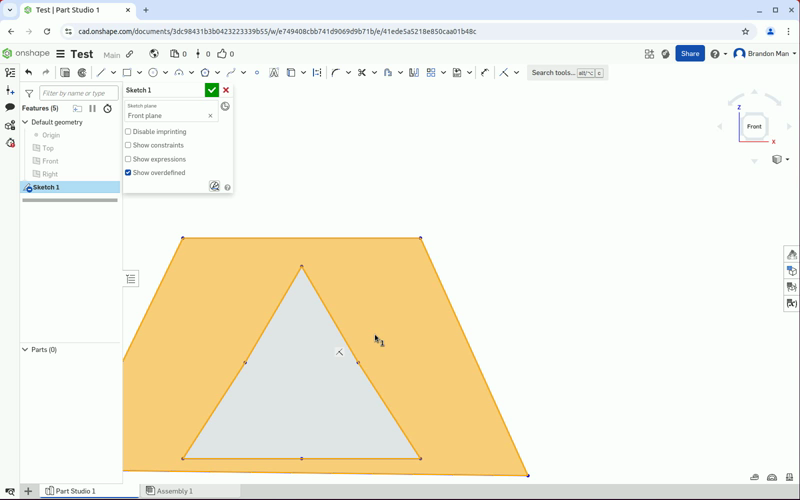
scroll(-6)
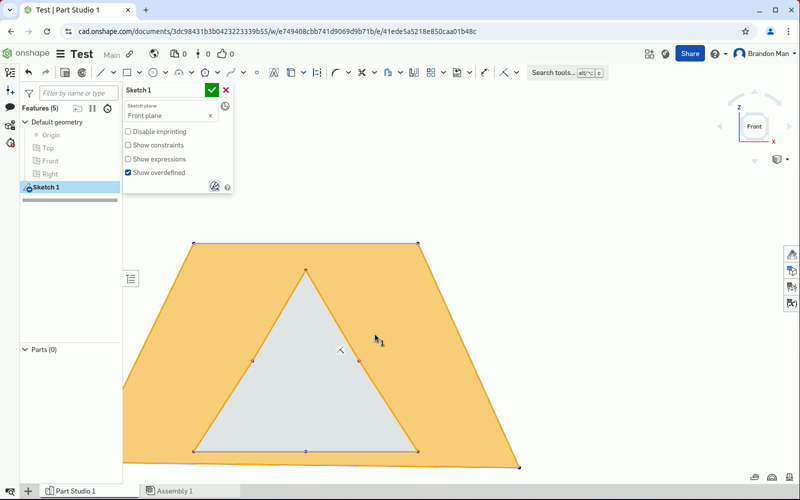
scroll(-6)
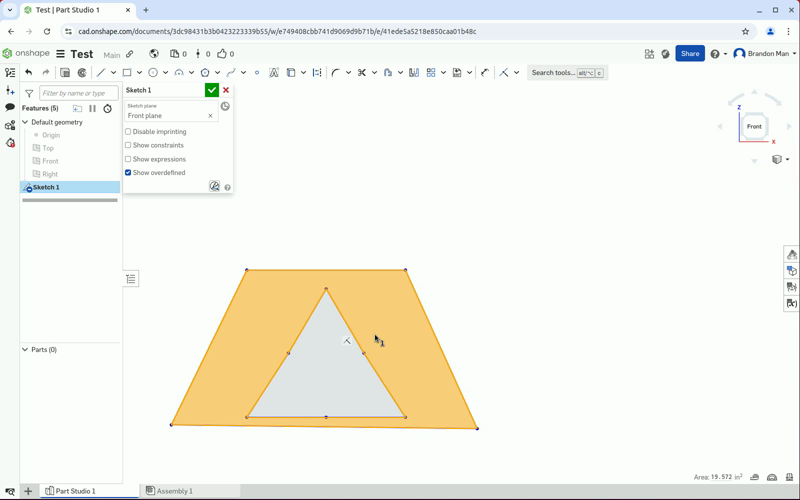
scroll(-6)
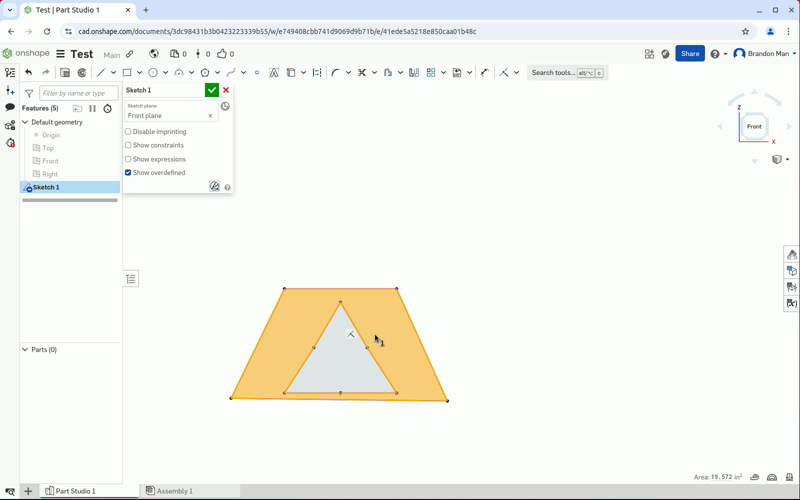
scroll(-6)
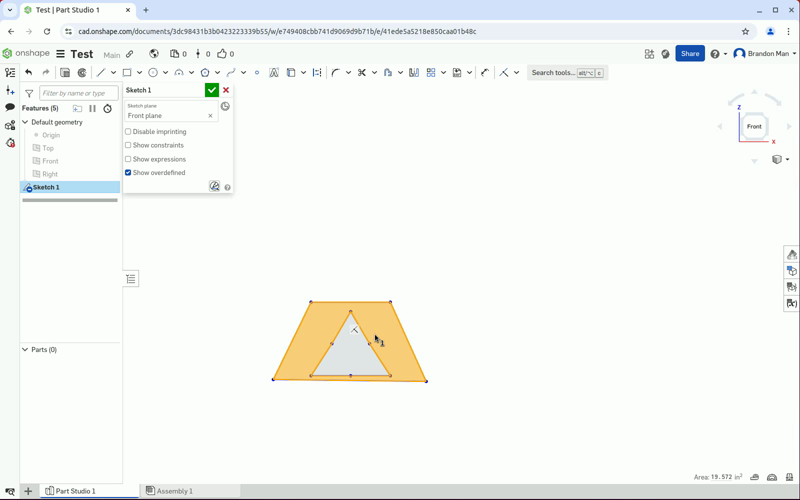
scroll(-6)
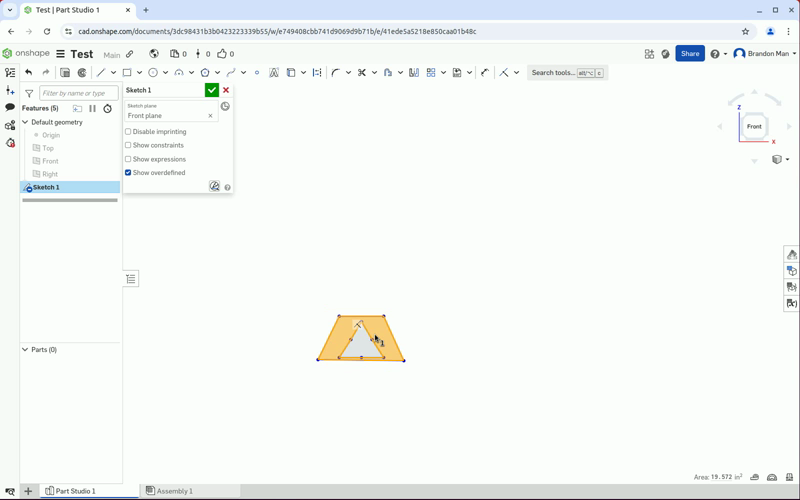
scroll(-6)
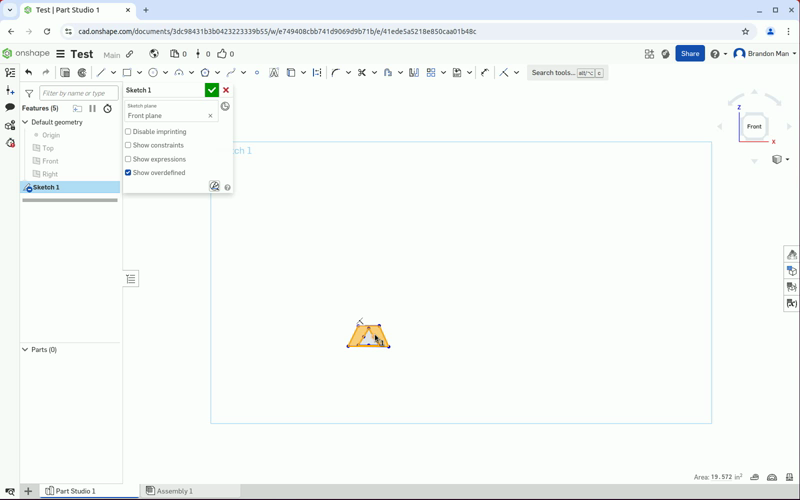
mouse_move(73, 352)
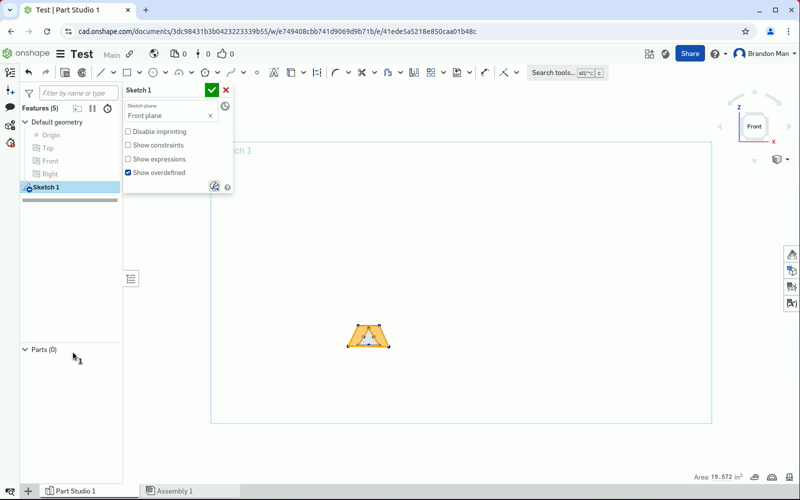
key(shift+y)
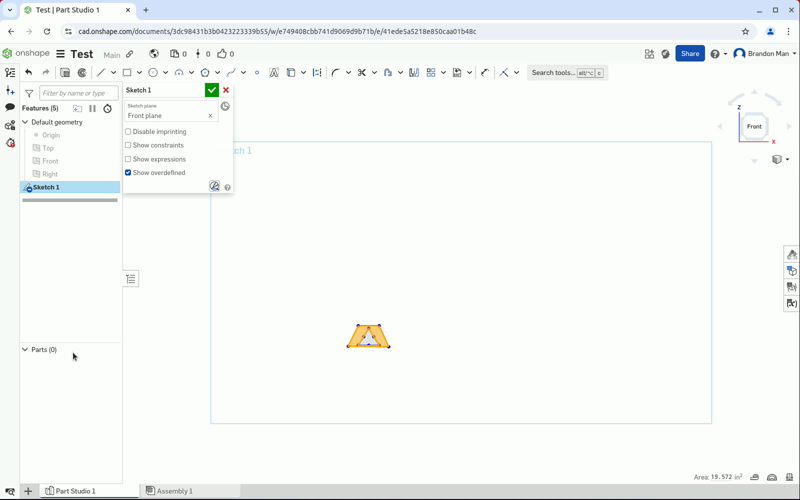
key(shift+e)
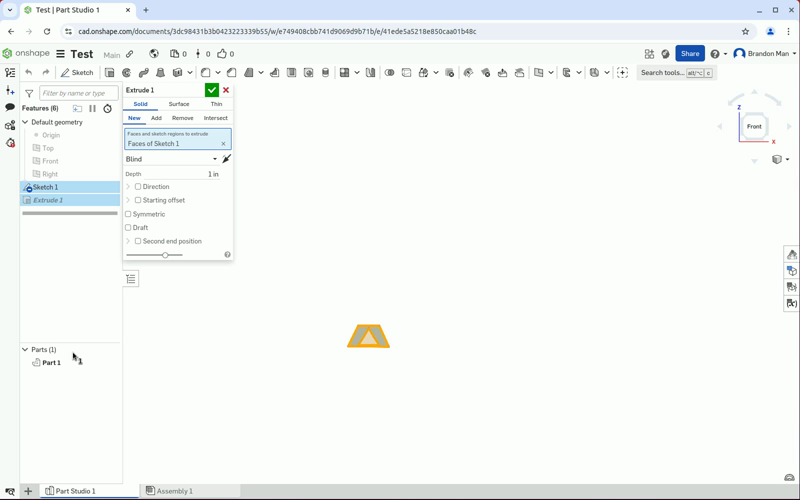
mouse_move(143, 106)
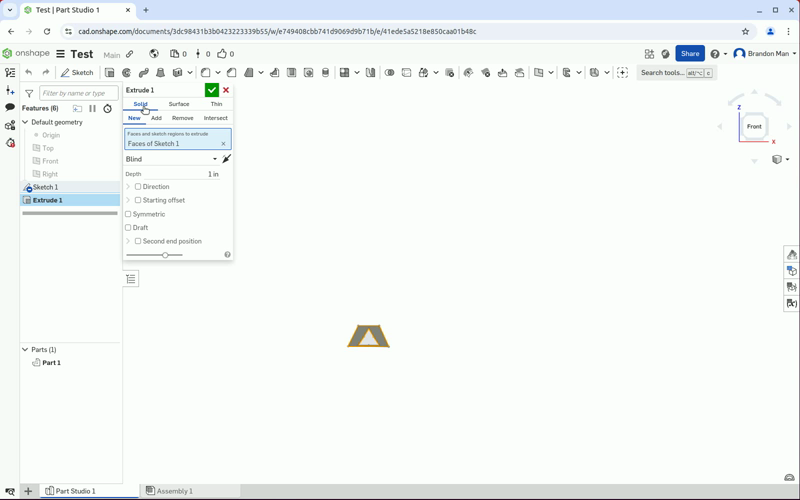
click(143, 106)
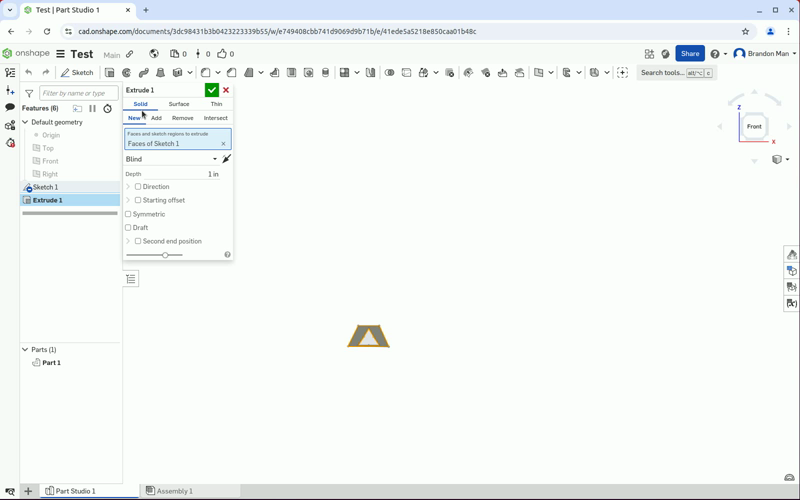
mouse_move(137, 120)
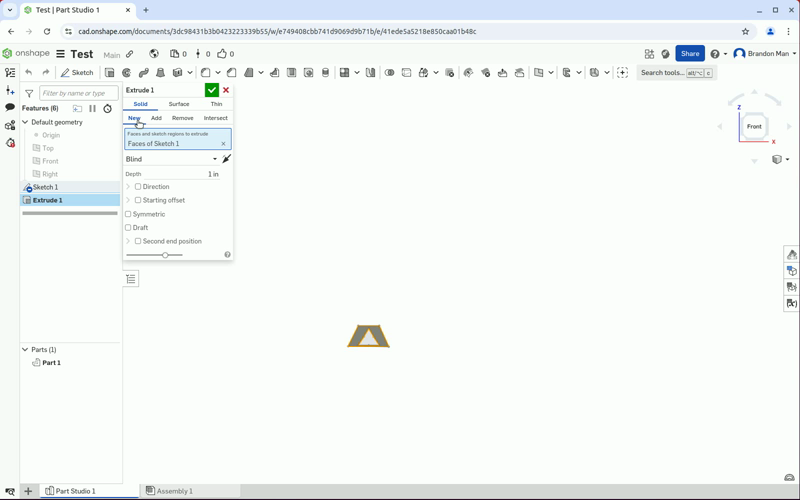
click(137, 120)
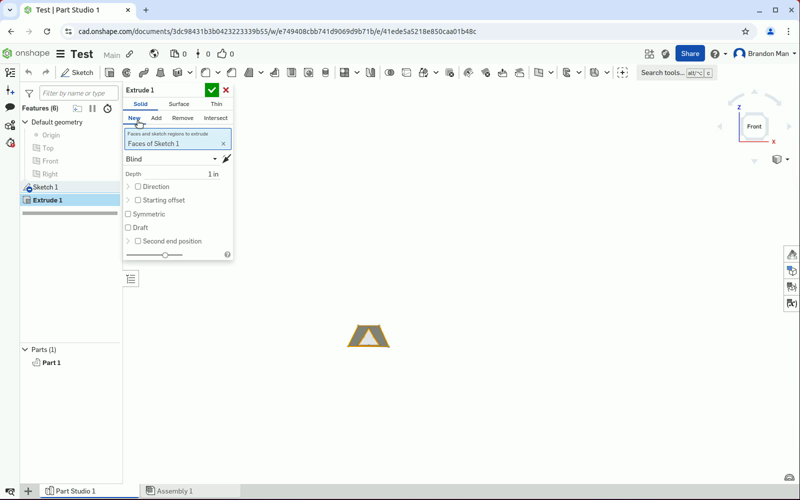
key(tab, 4)
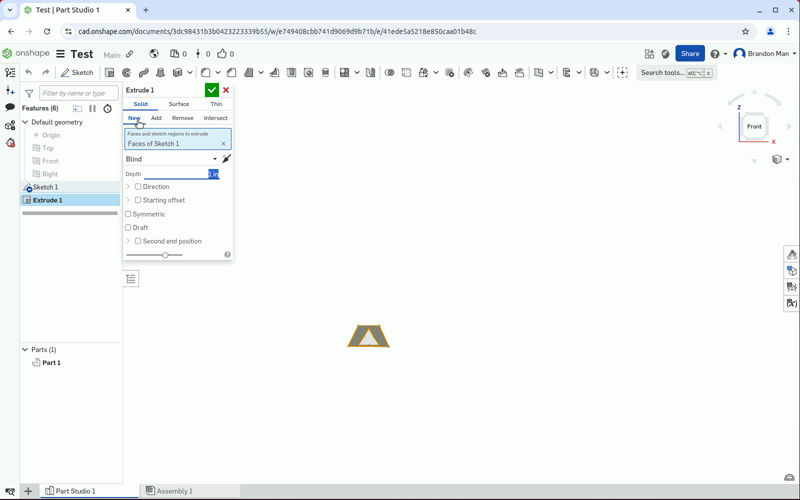
text(4.092)
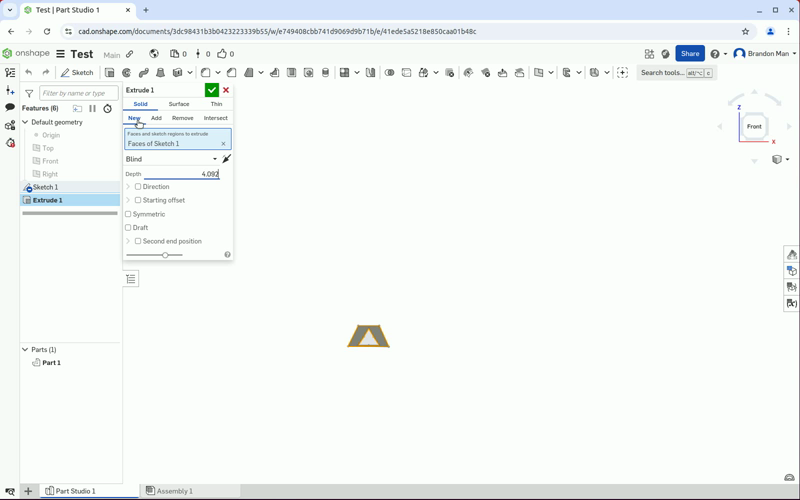
key(enter)
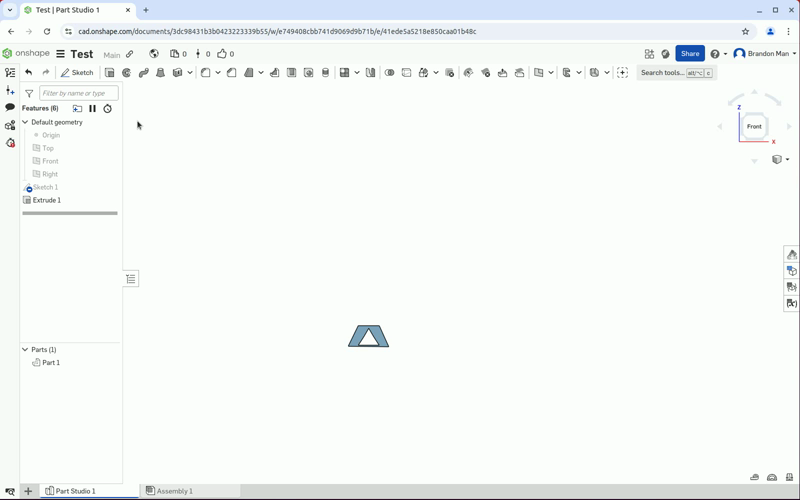
key(shift+h)
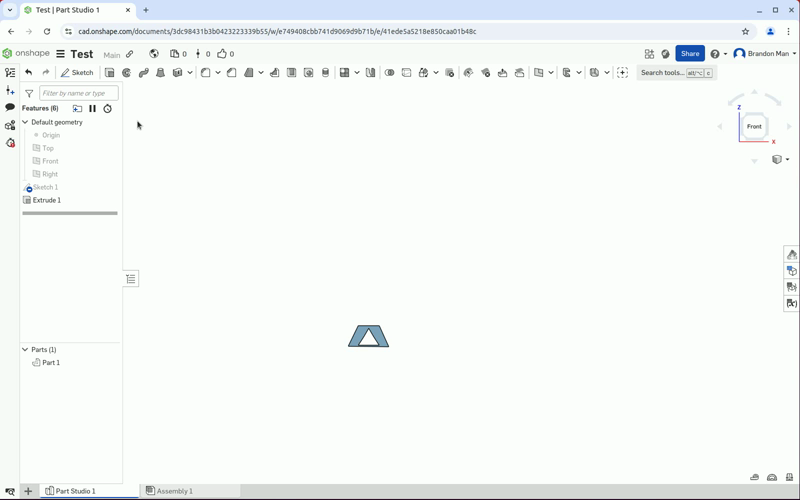
key(shift+h)
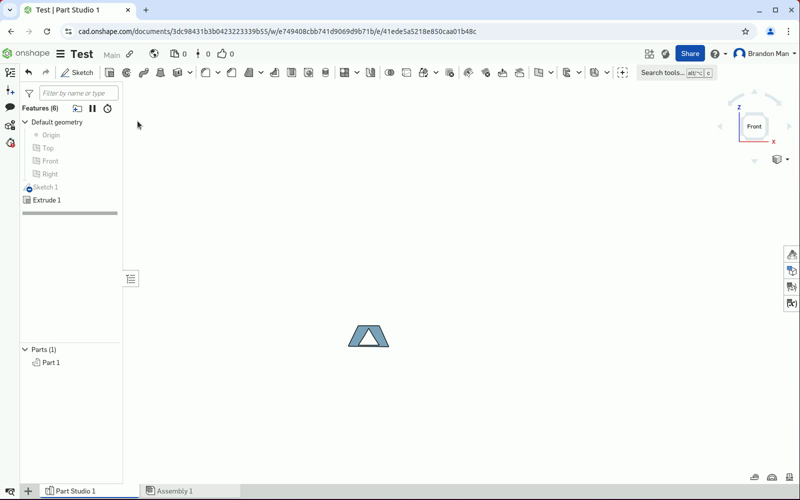
mouse_move(73, 189)
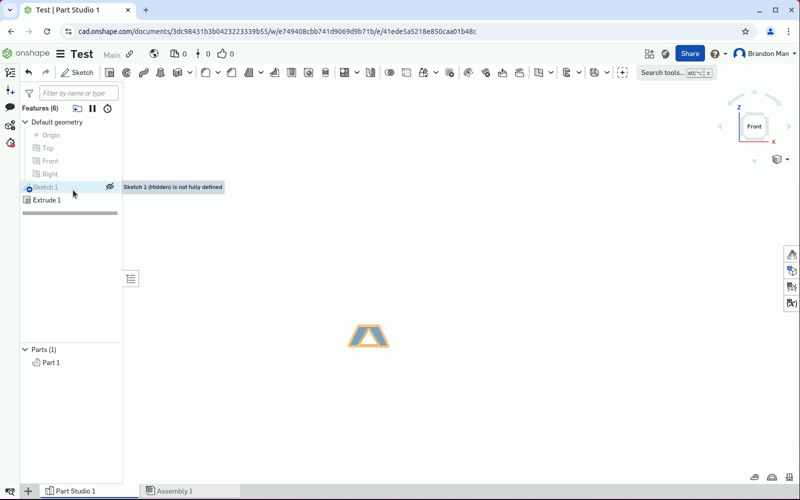
click(73, 189)
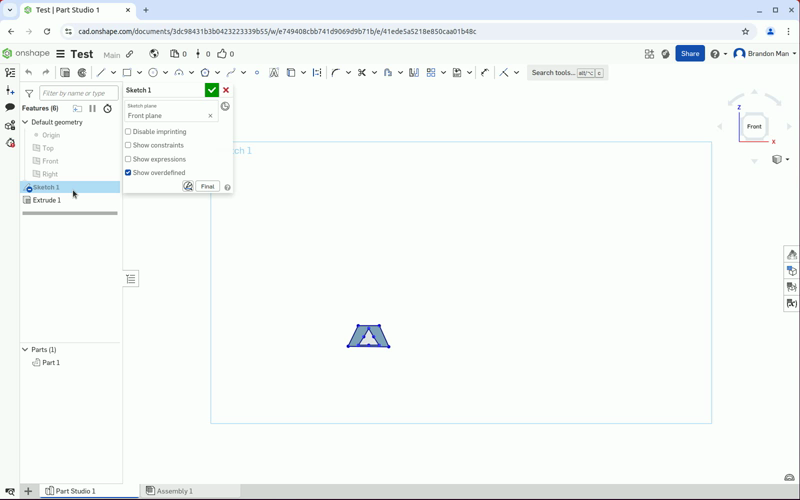
mouse_move(229, 92)
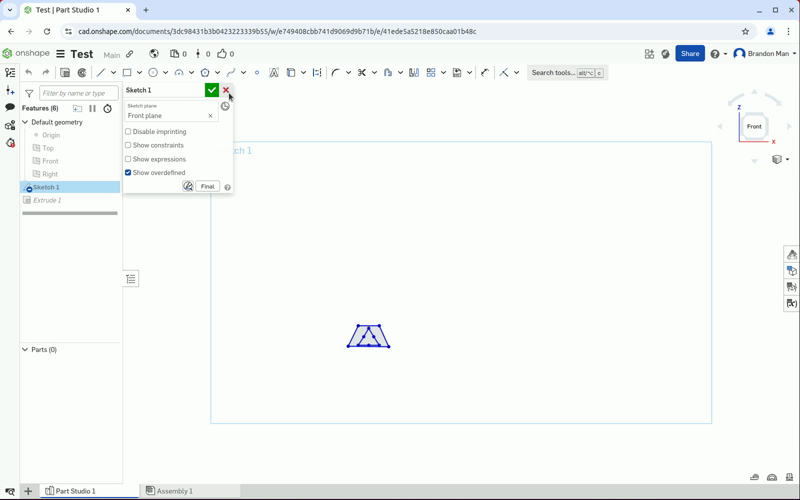
click(229, 92)
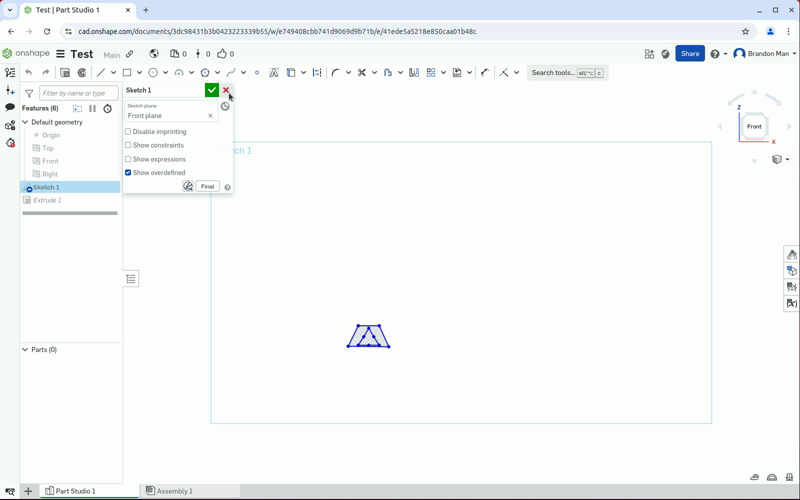
key(shift+s)
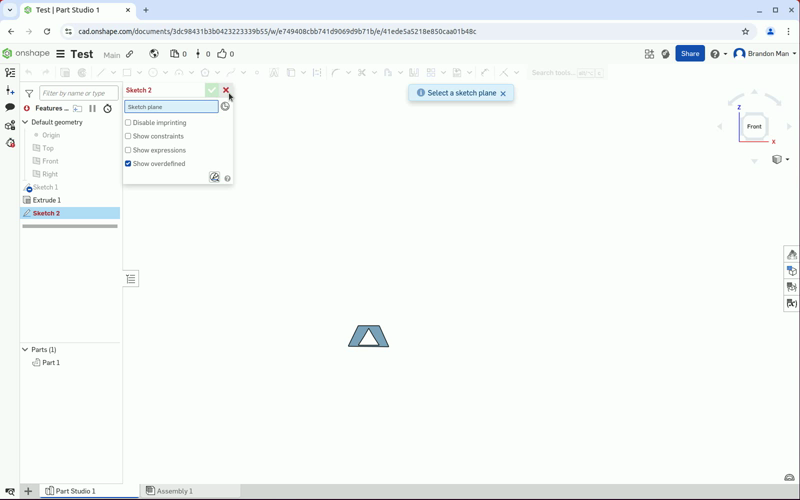
mouse_move(73, 163)
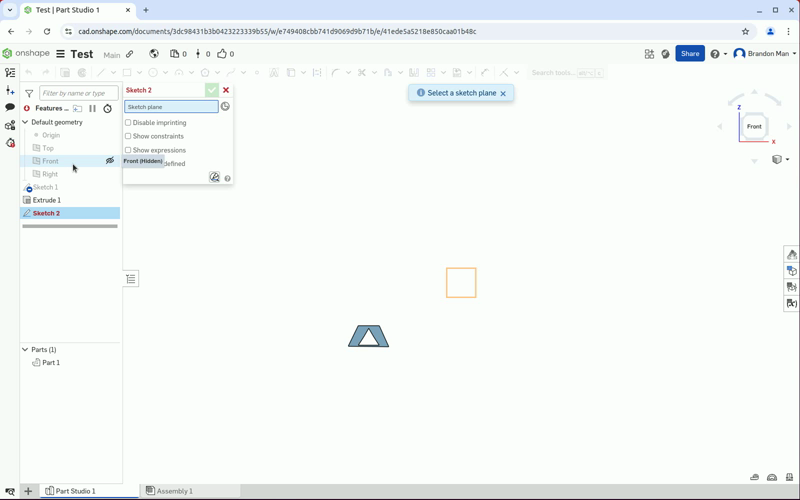
click(73, 163)
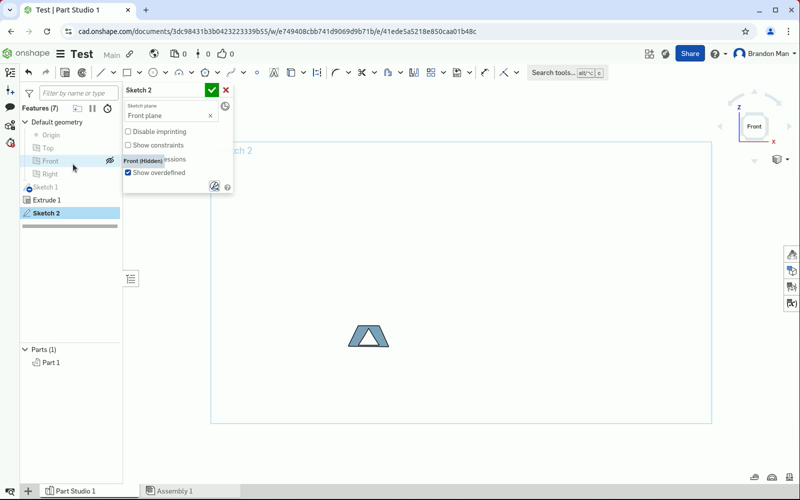
mouse_move(73, 352)
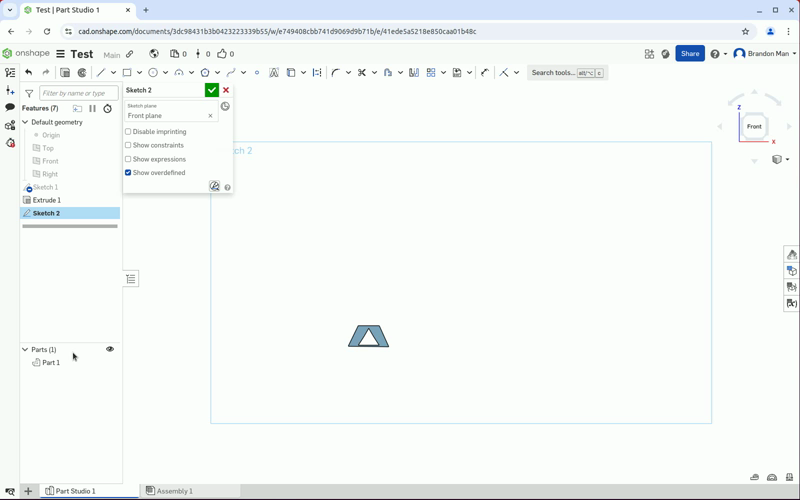
key(y)
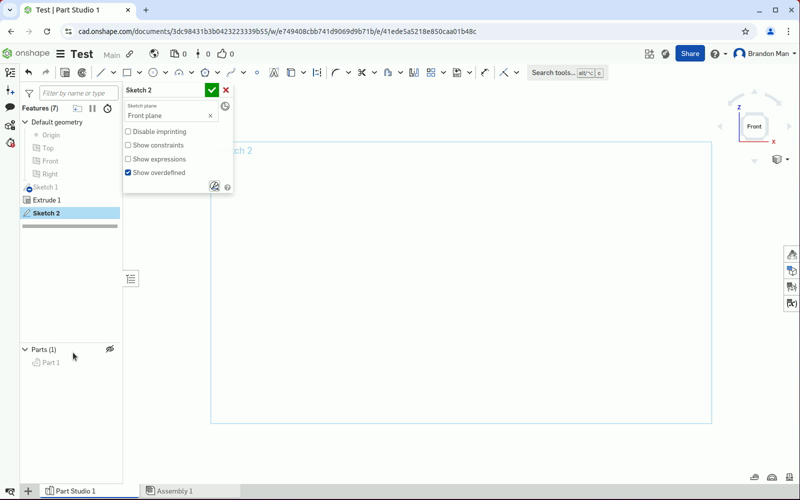
key(l)
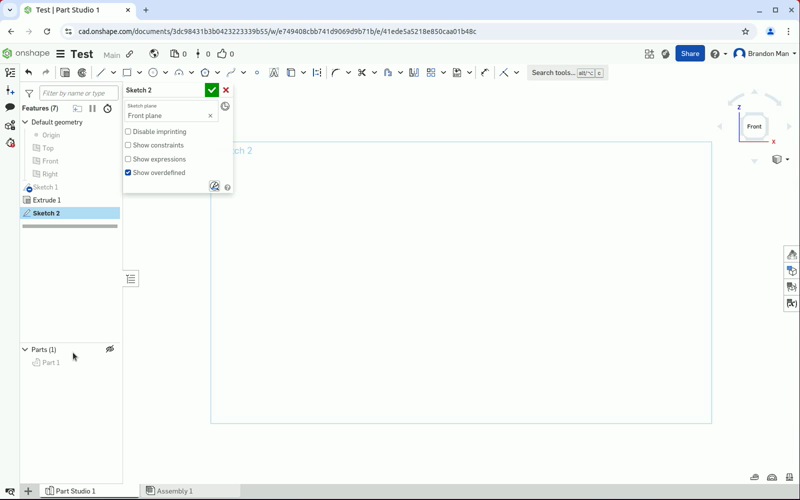
key_down(shift)
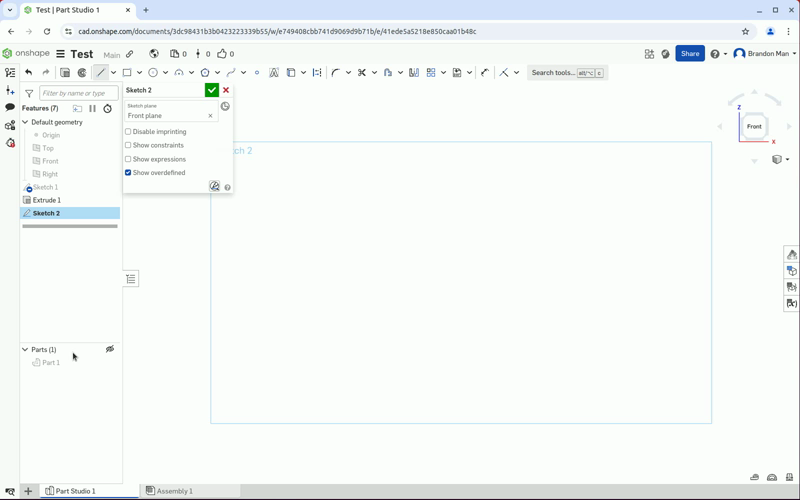
mouse_move(363, 336)
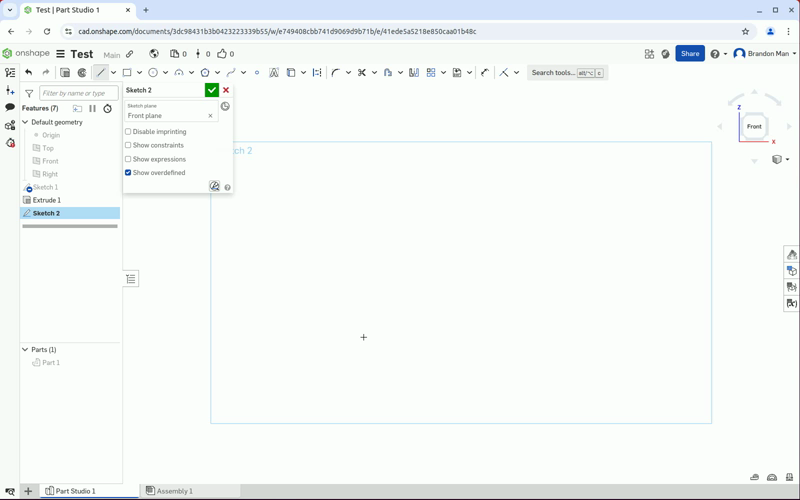
click(363, 336)
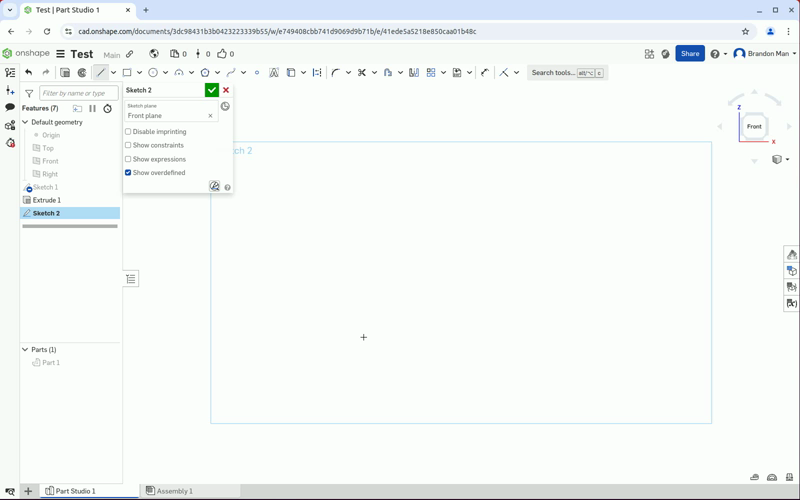
key_up(shift)
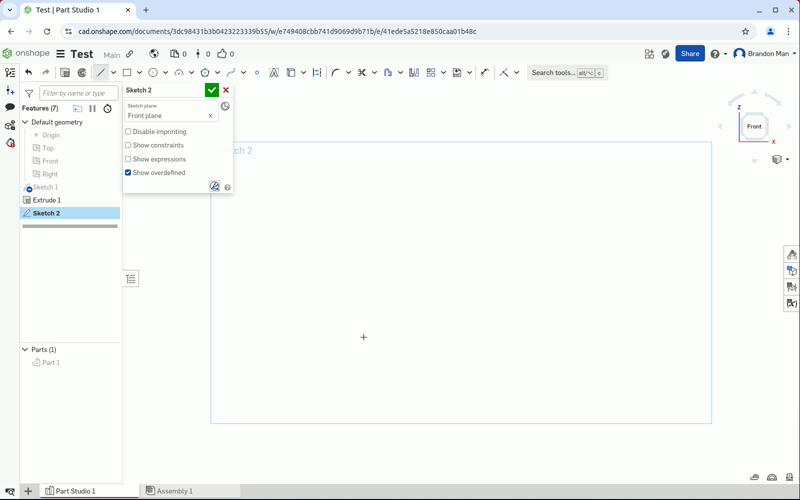
key_down(shift)
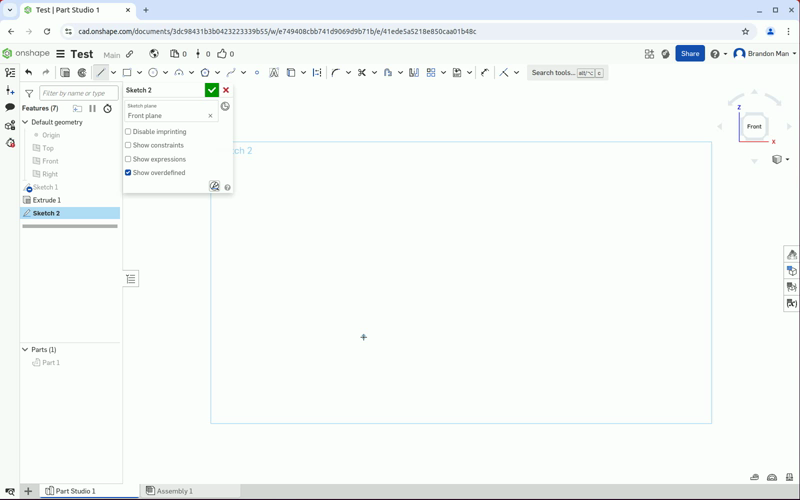
mouse_move(393, 336)
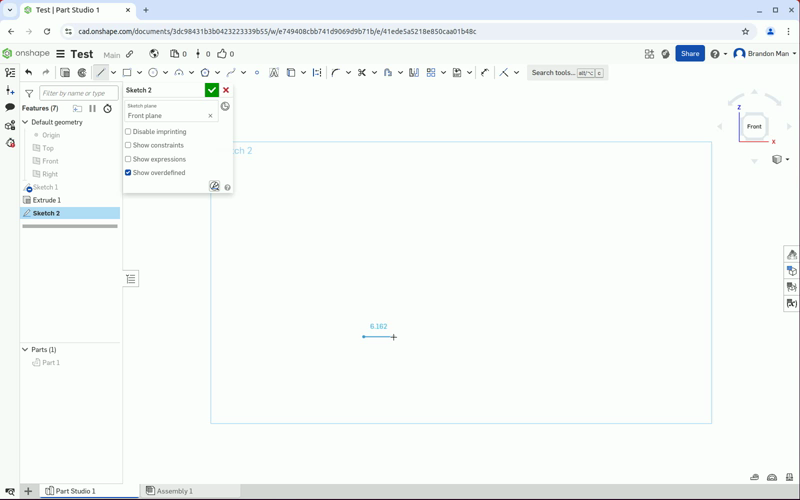
mouse_move(369, 346)
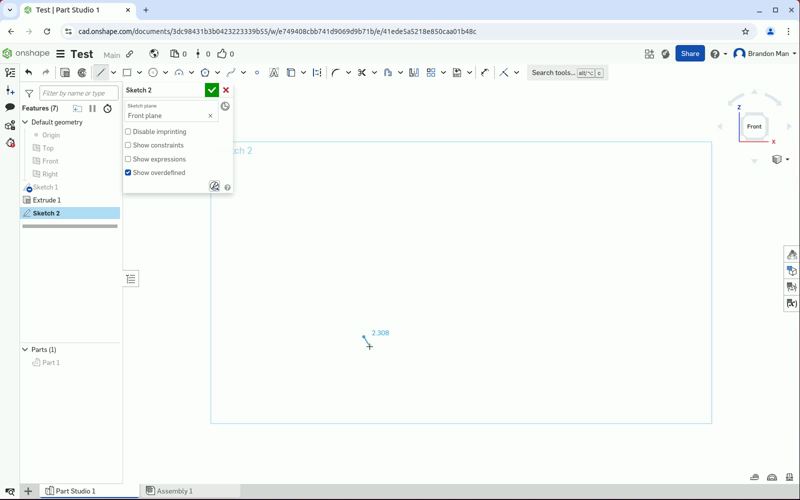
click(369, 346)
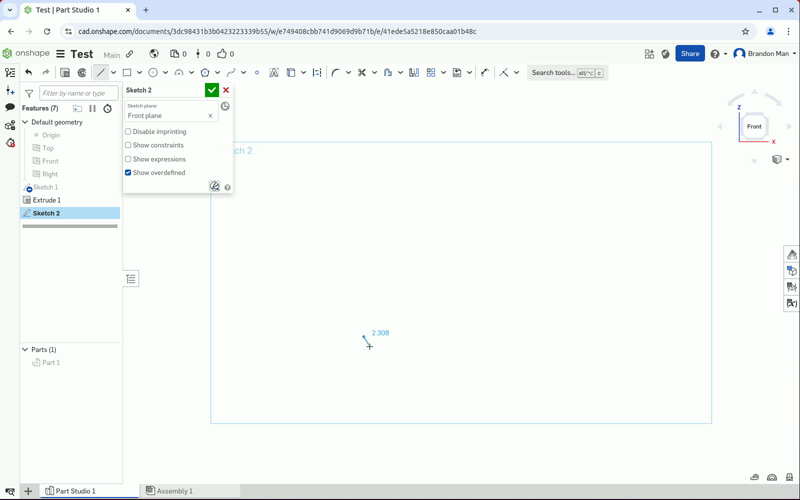
key_up(shift)
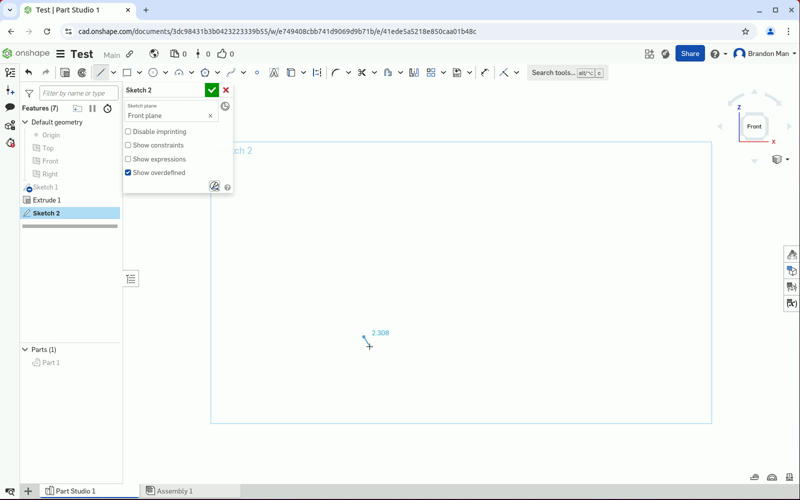
key_down(shift)
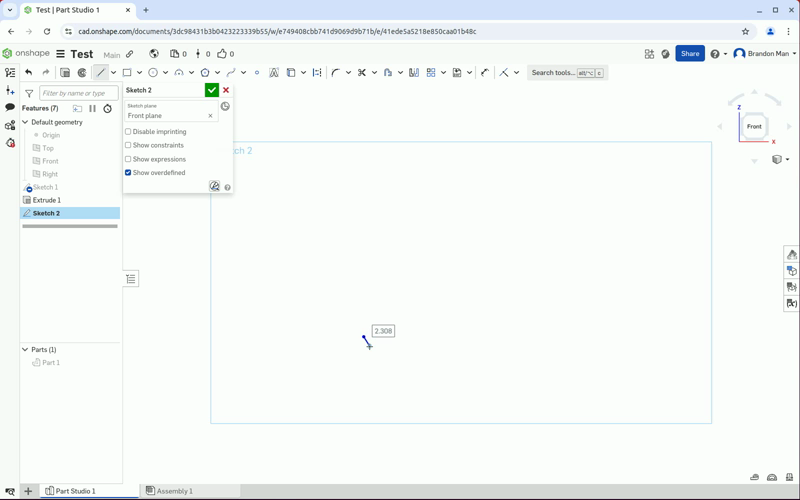
mouse_move(399, 346)
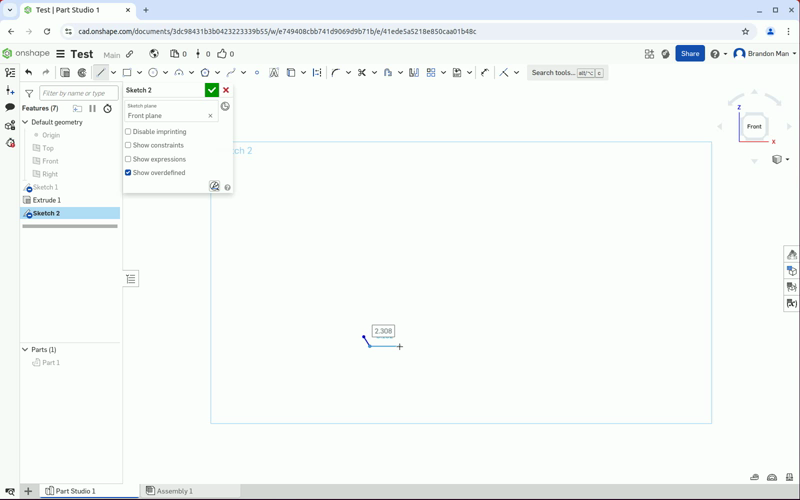
mouse_move(375, 336)
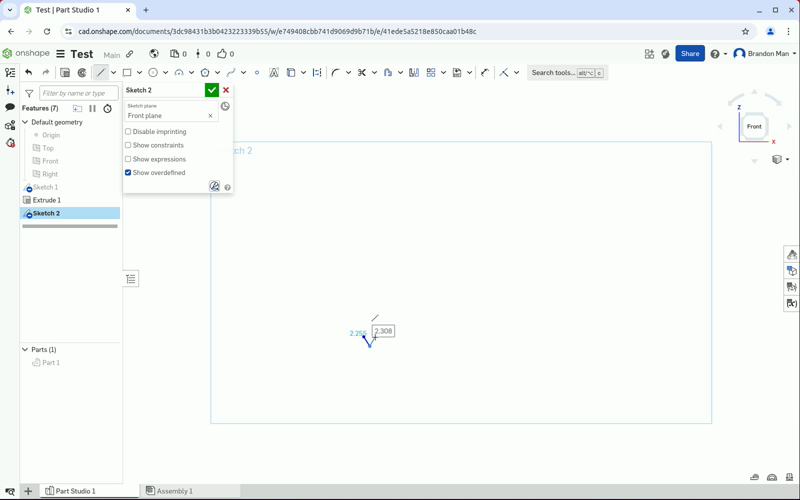
click(375, 336)
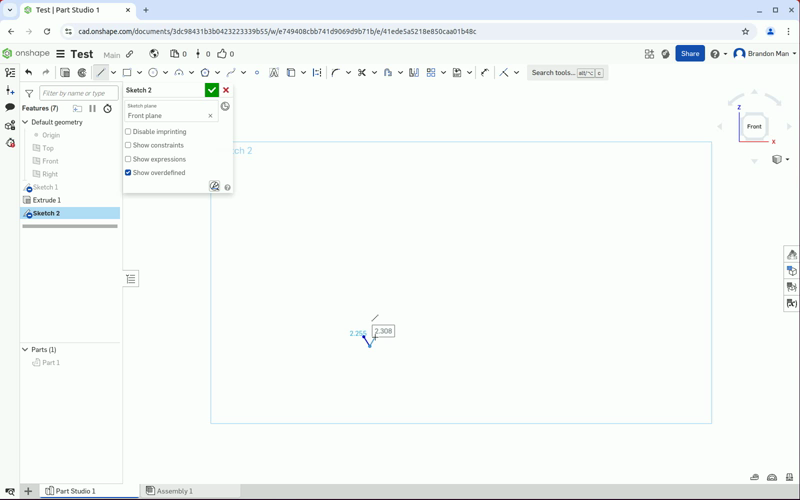
key_up(shift)
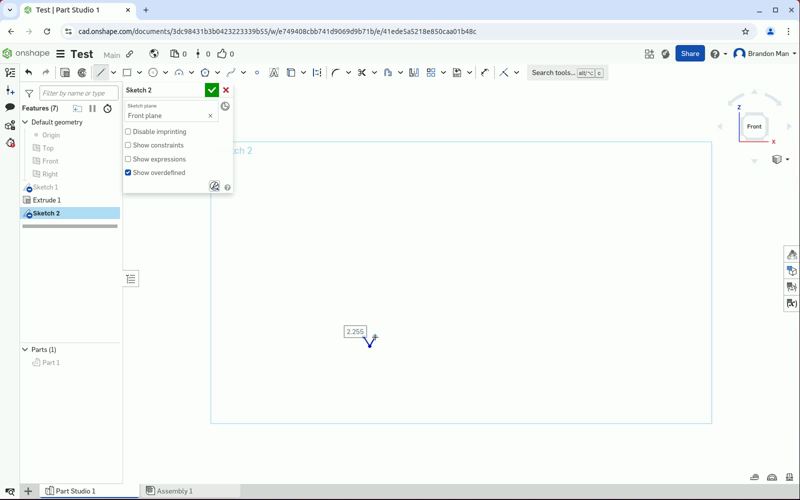
mouse_move(405, 336)
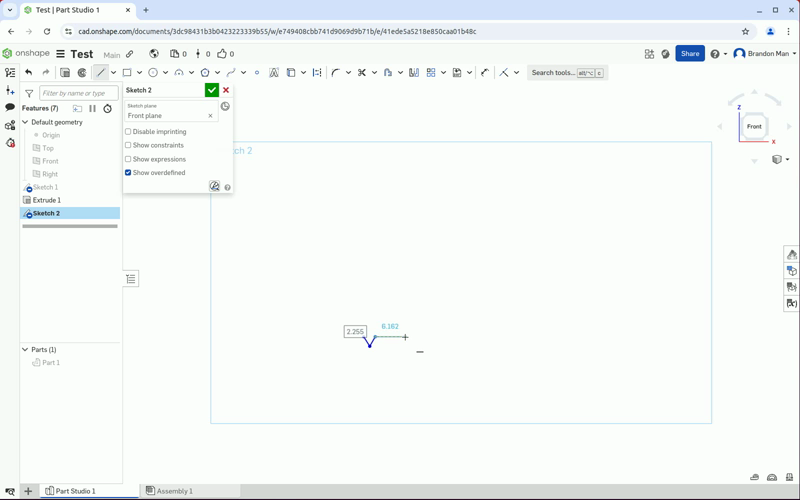
key_down(shift)
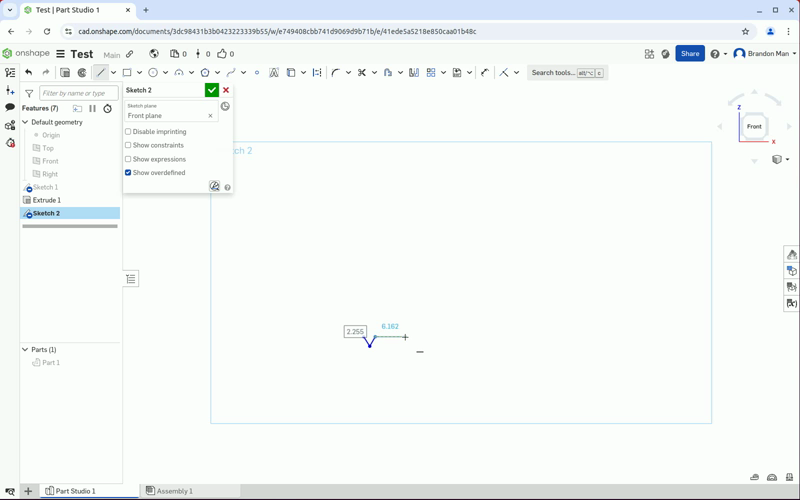
mouse_move(363, 336)
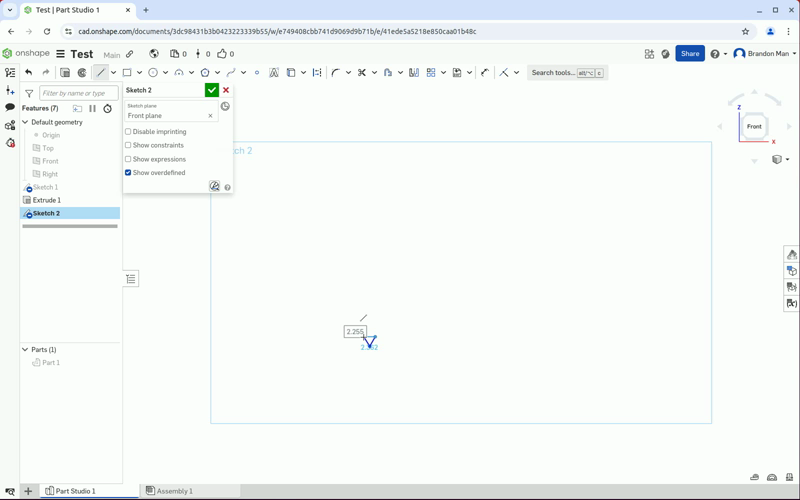
key_up(shift)
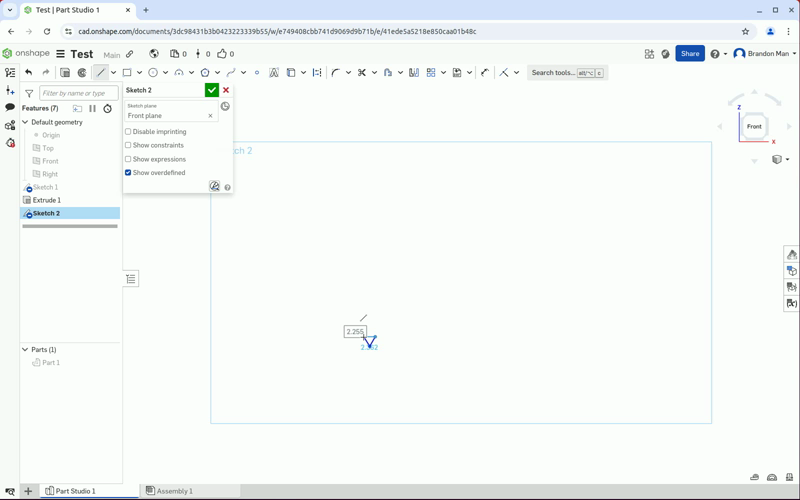
click(363, 336)
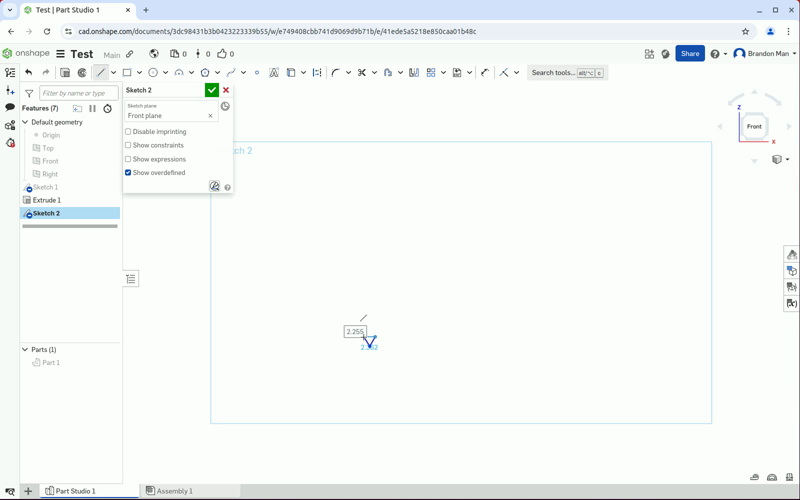
key(esc)
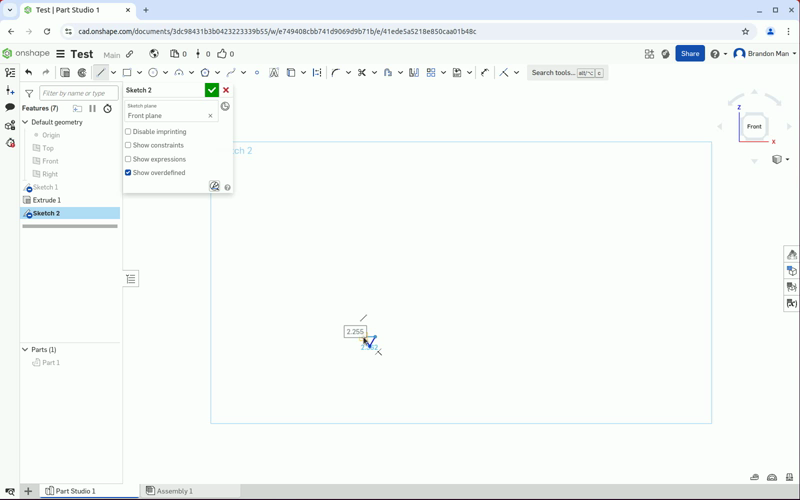
mouse_move(372, 341)
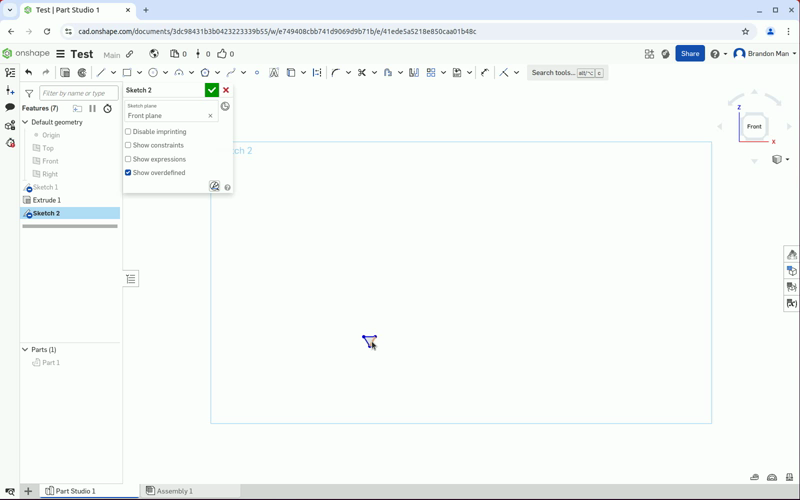
scroll(6)
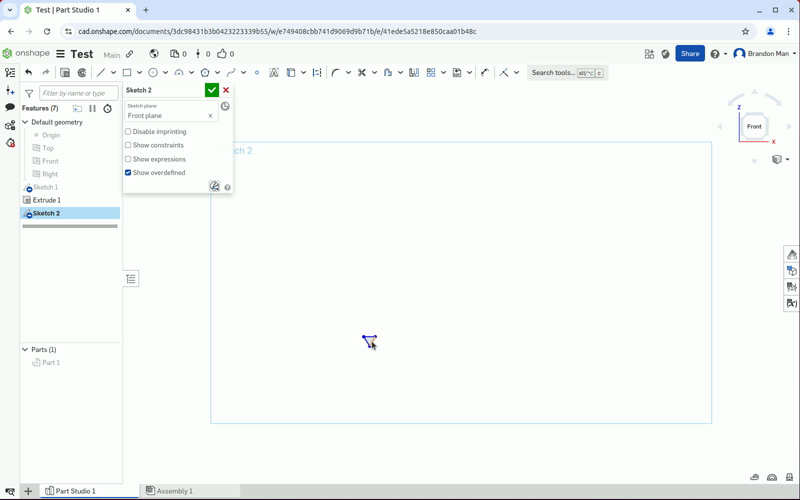
scroll(6)
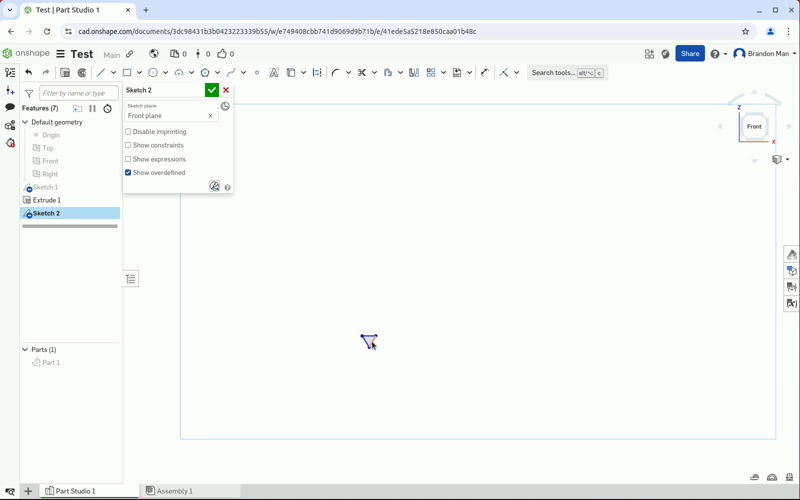
scroll(6)
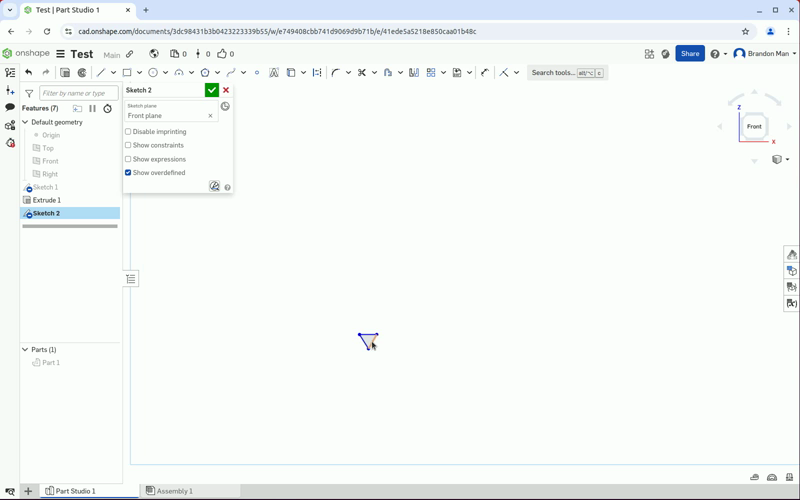
scroll(6)
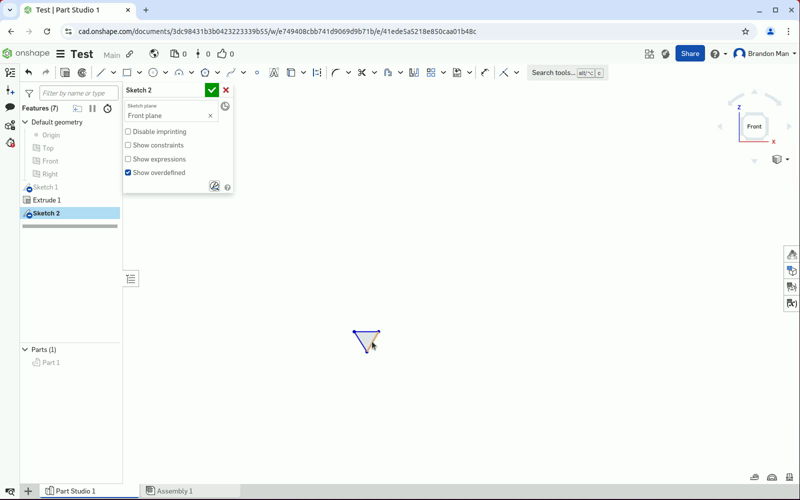
scroll(6)
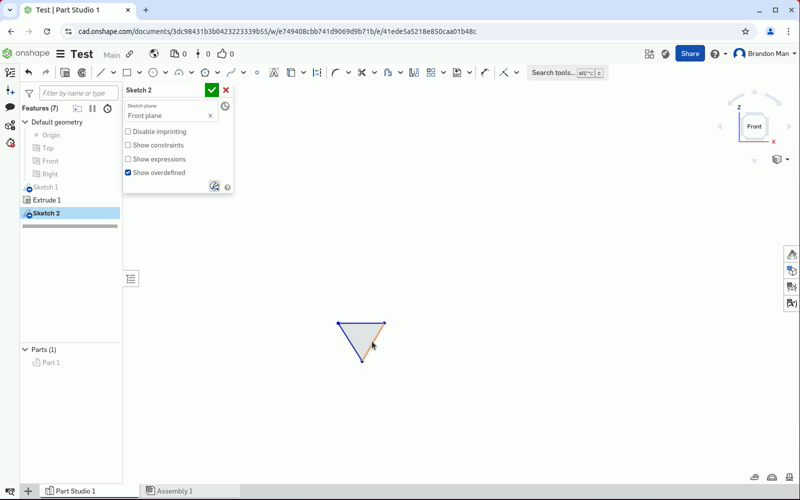
scroll(6)
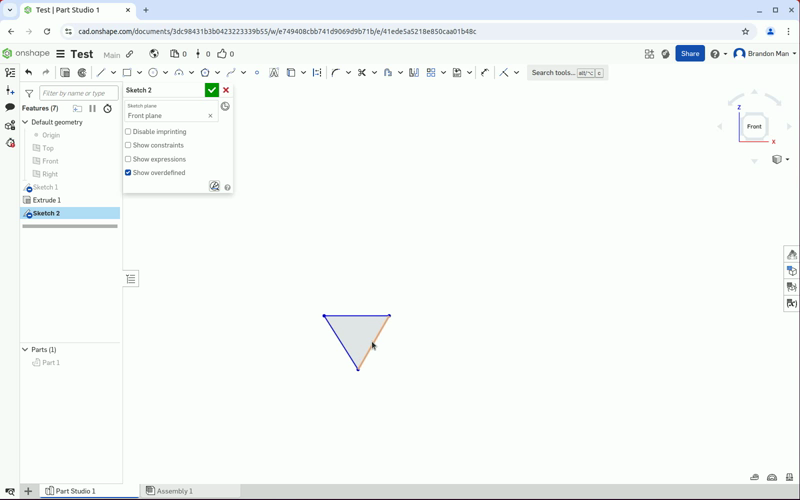
scroll(6)
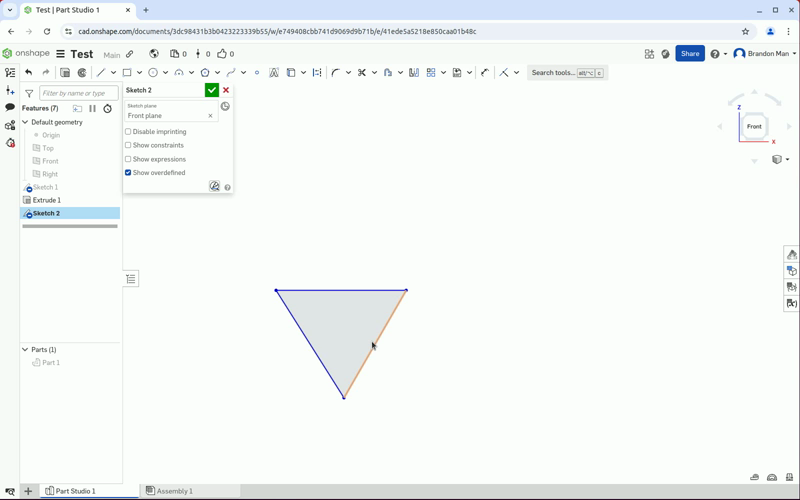
click(372, 341)
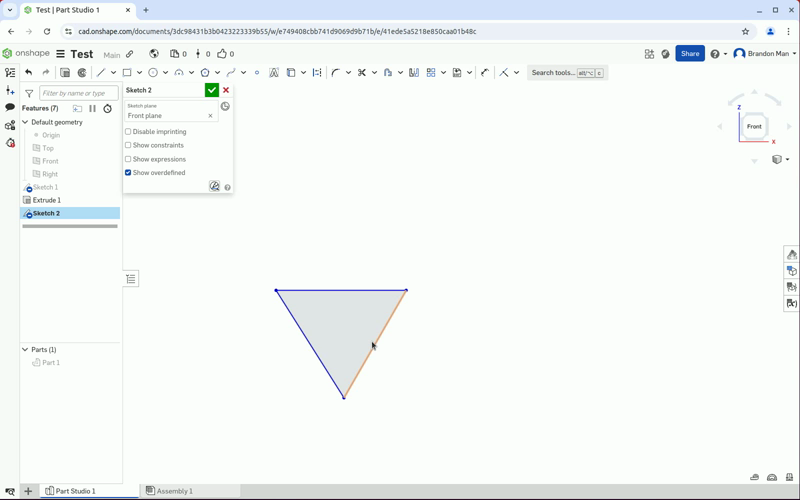
scroll(-6)
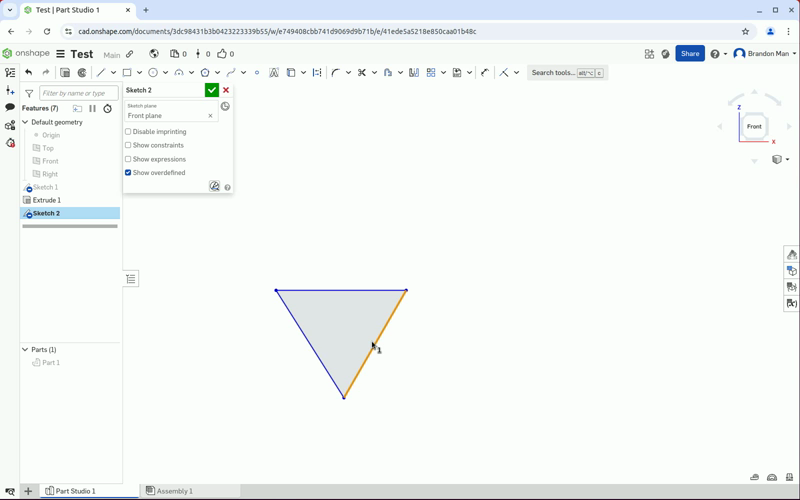
scroll(-6)
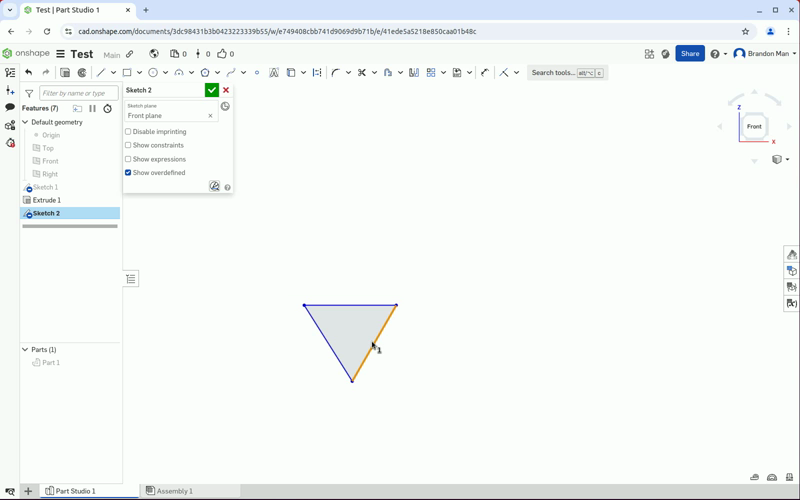
scroll(-6)
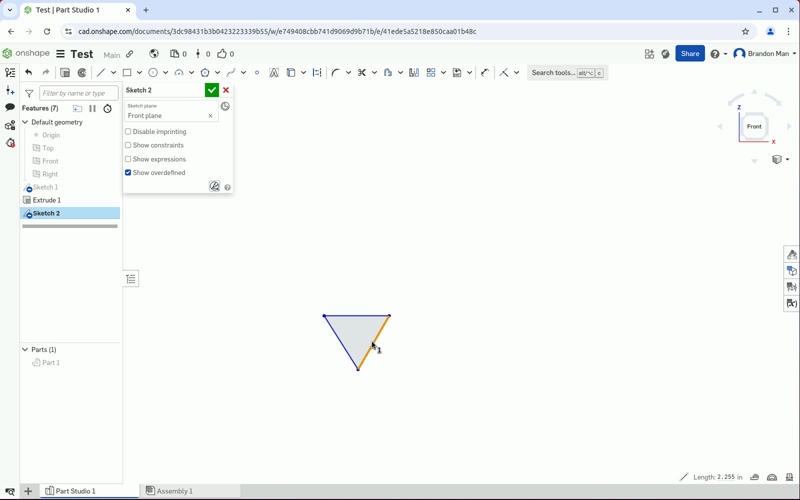
scroll(-6)
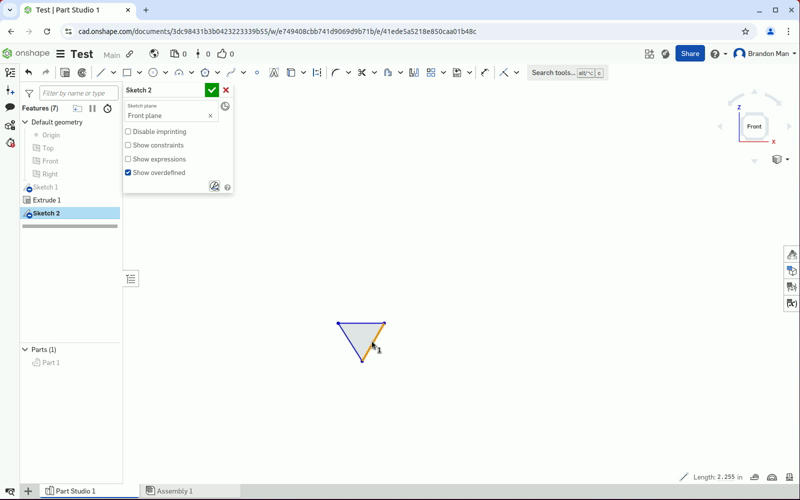
scroll(-6)
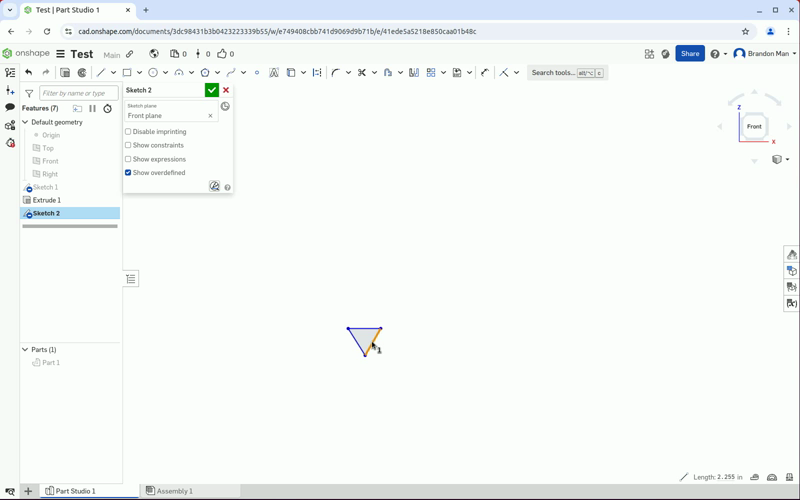
scroll(-6)
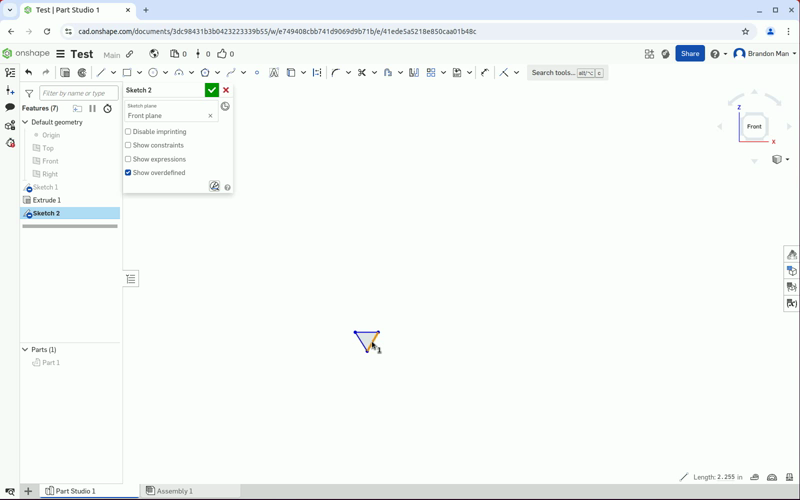
scroll(-6)
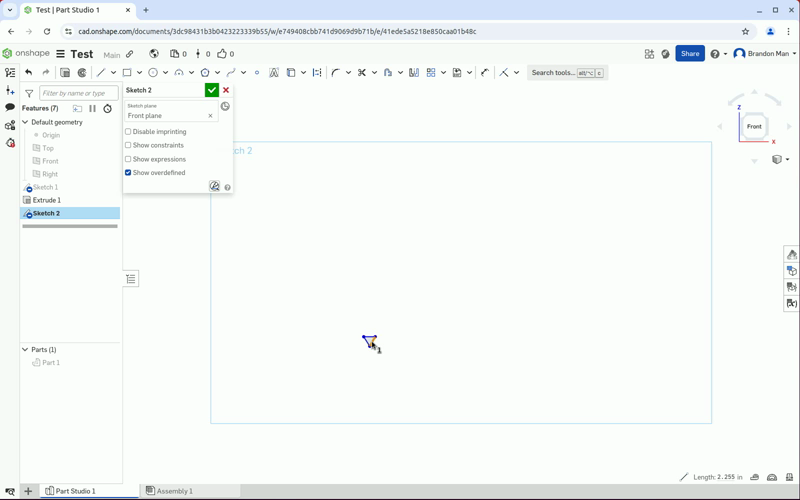
mouse_move(73, 352)
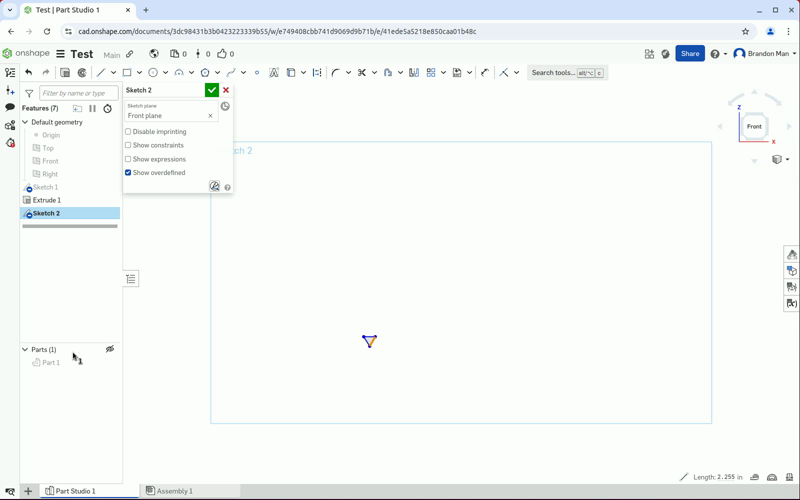
key(shift+y)
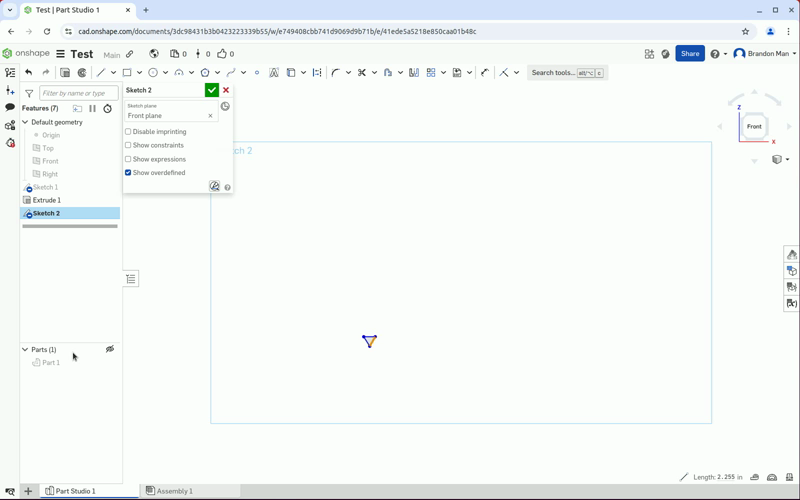
key(shift+e)
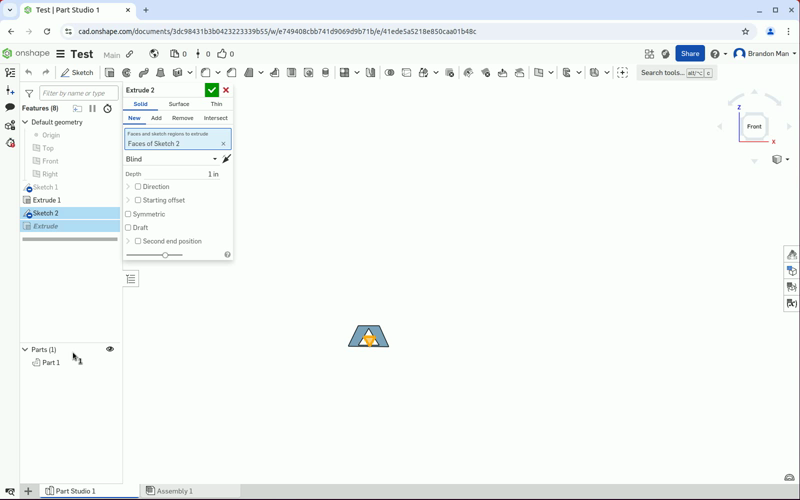
mouse_move(143, 106)
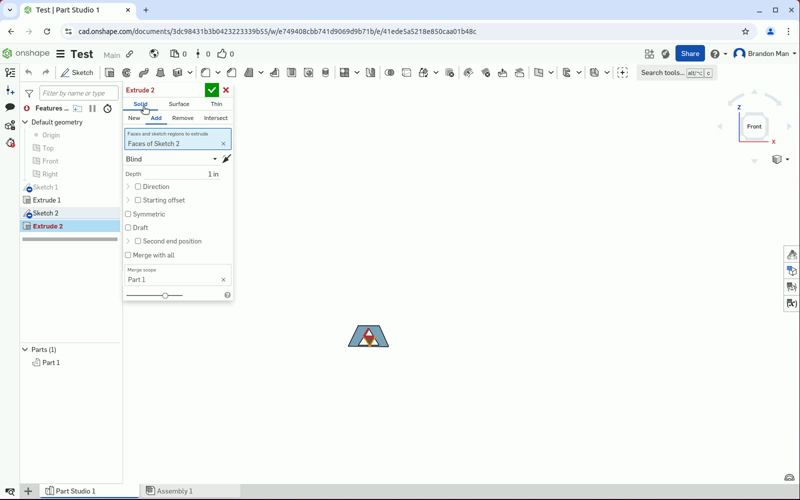
click(143, 106)
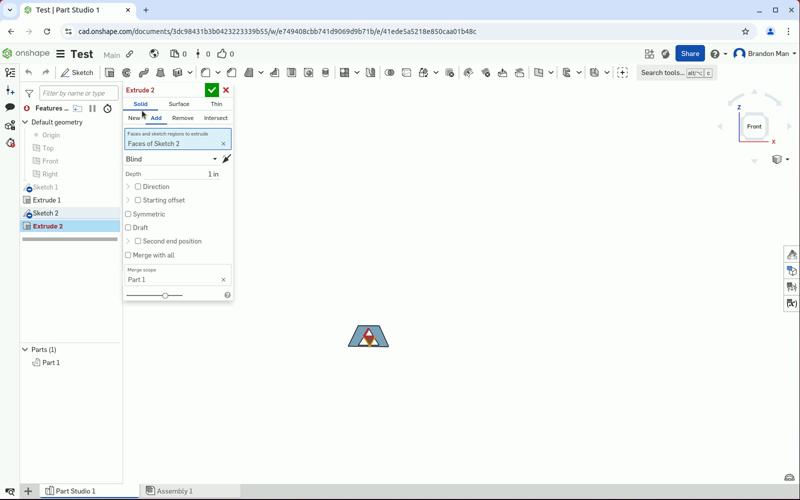
mouse_move(137, 120)
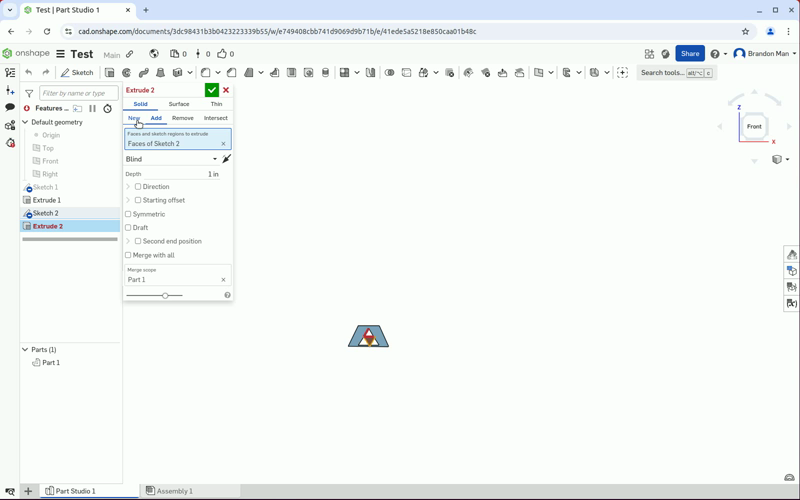
click(137, 120)
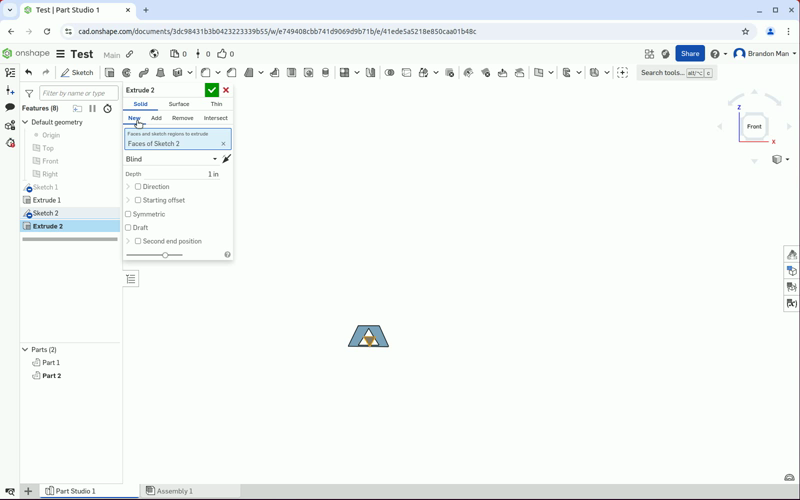
key(tab, 4)
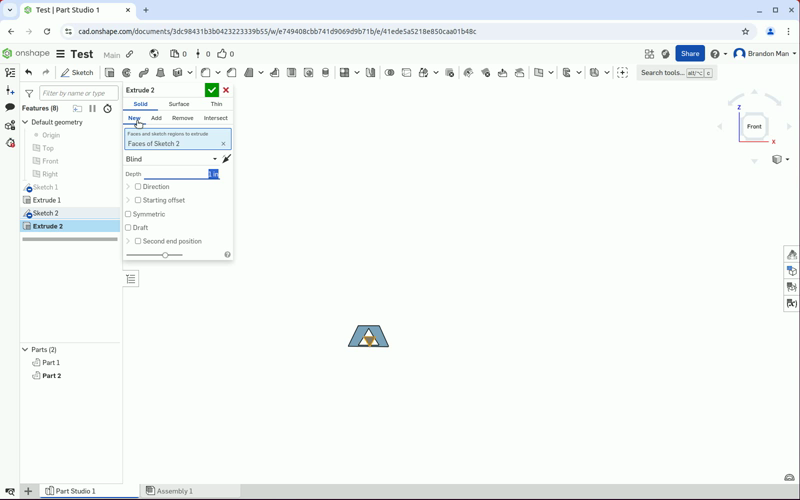
text(4.092)
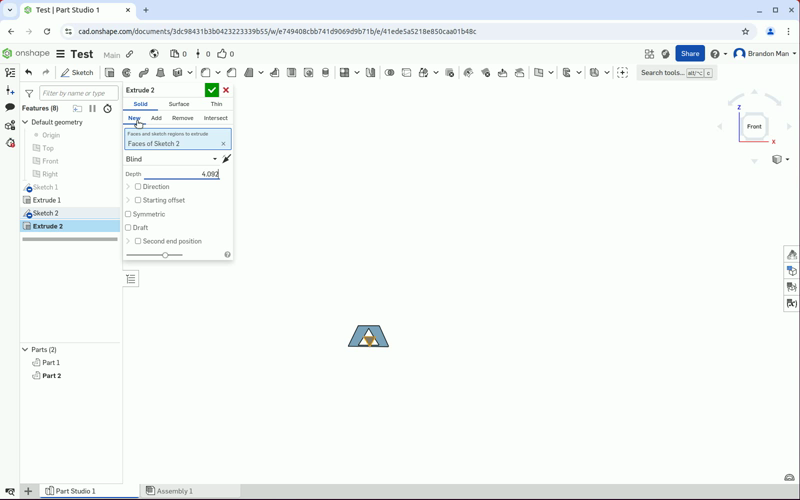
key(enter)
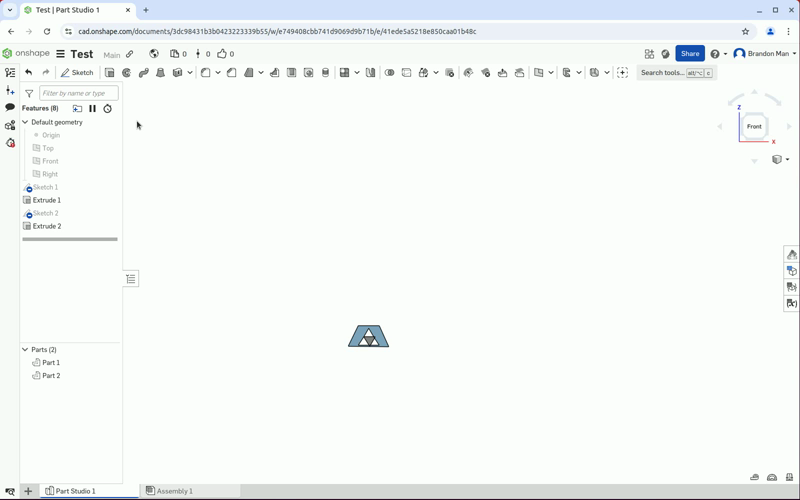
key(shift+h)
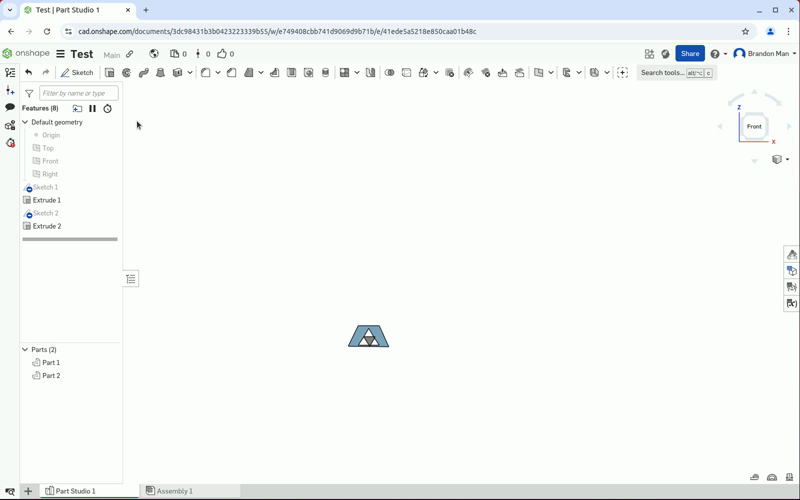
key(shift+h)
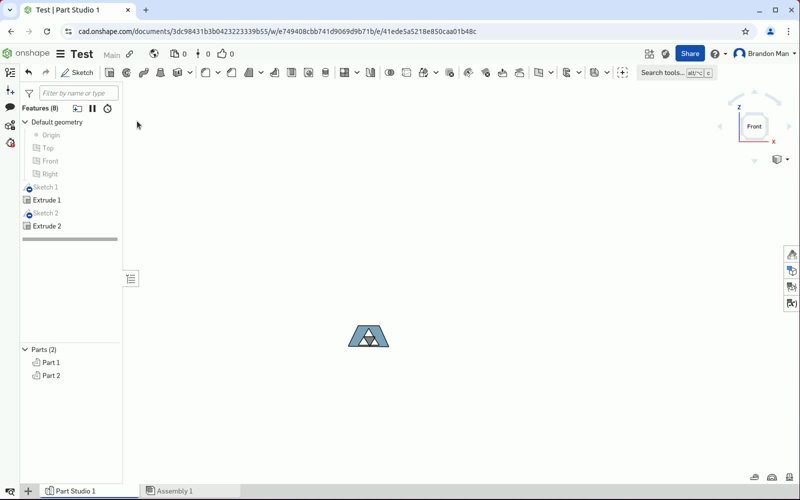
mouse_move(73, 189)
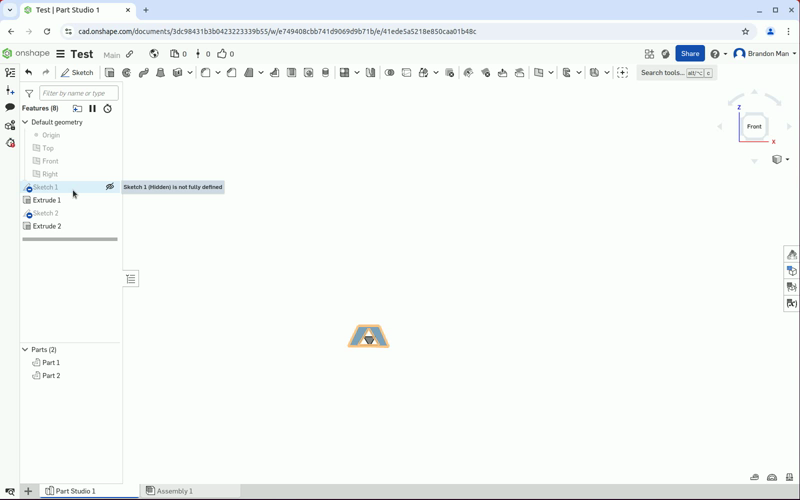
click(73, 189)
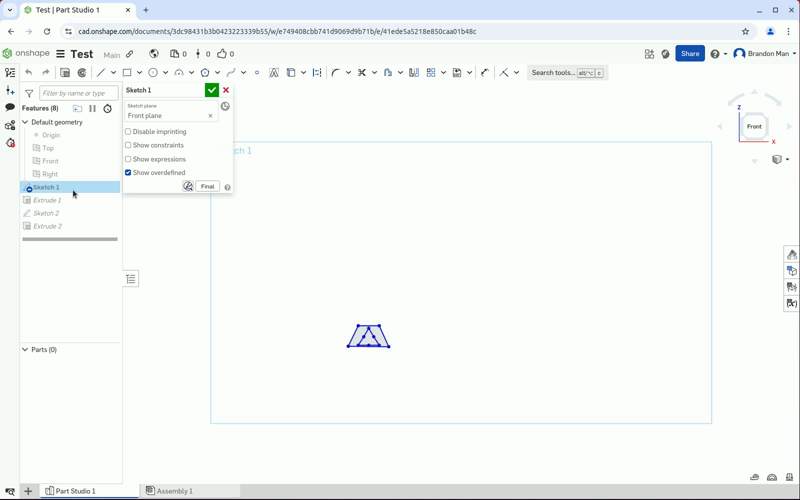
mouse_move(229, 92)
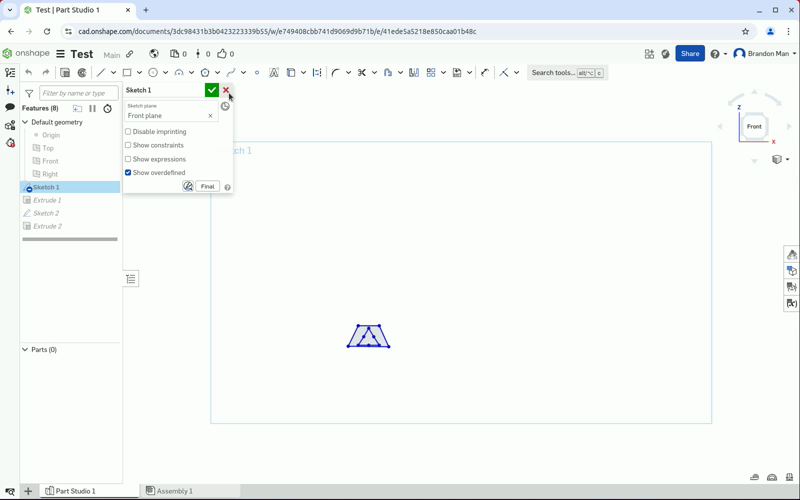
click(229, 92)
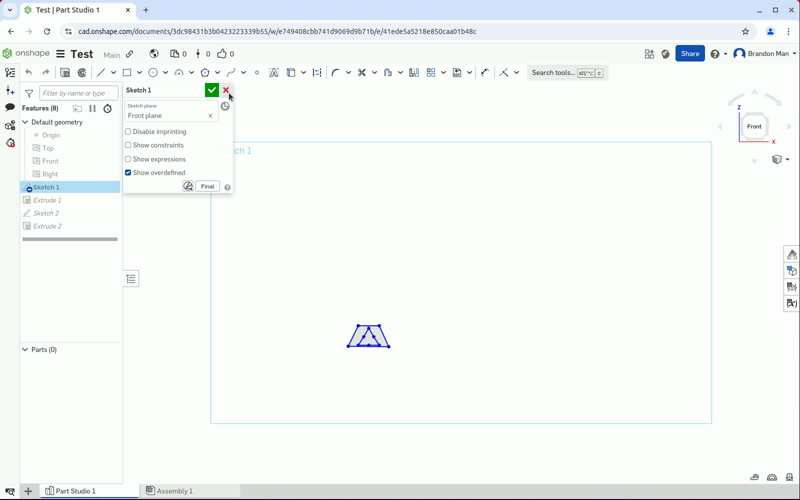
key(shift+s)
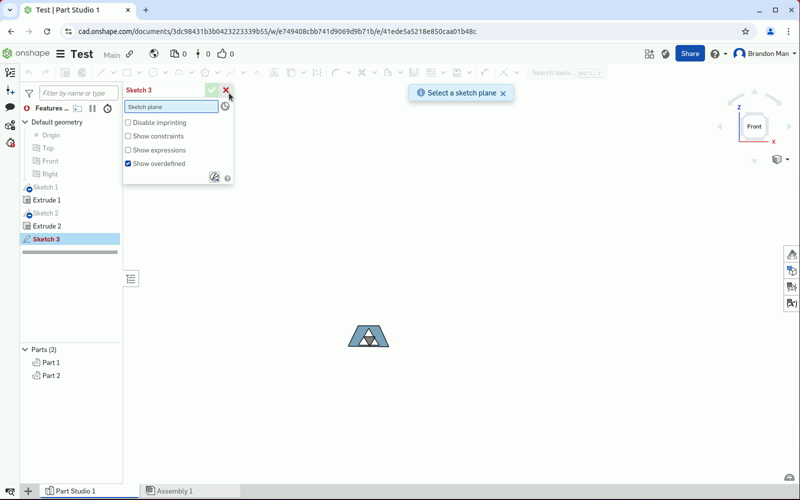
mouse_move(73, 163)
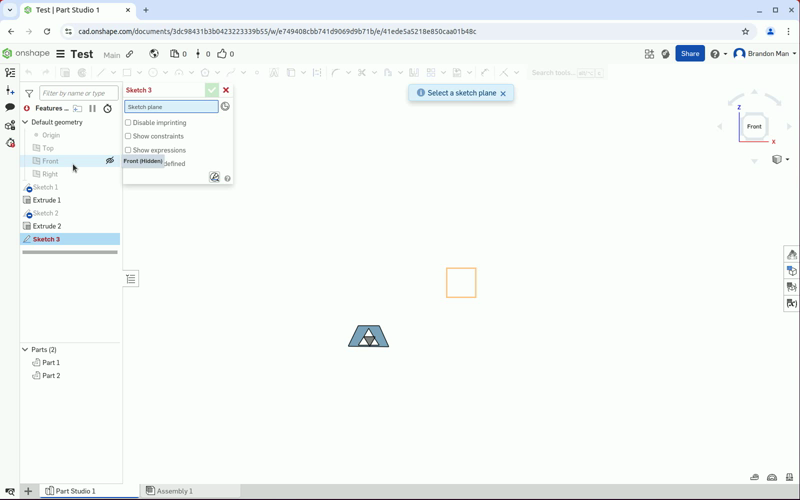
click(73, 163)
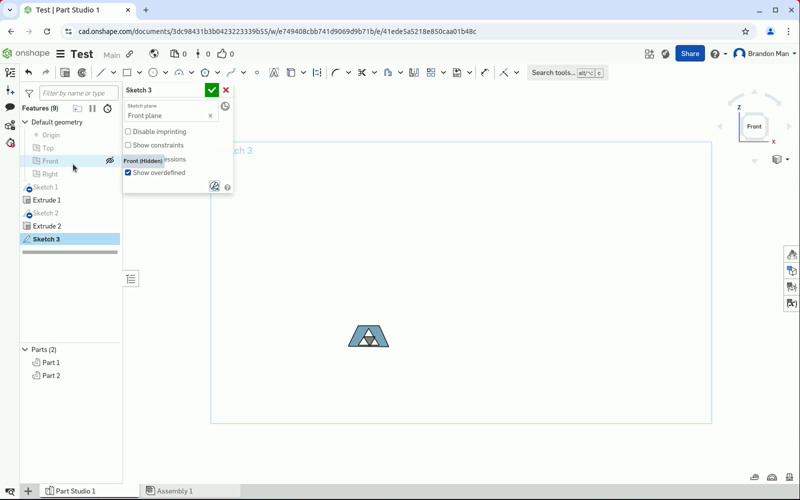
mouse_move(73, 352)
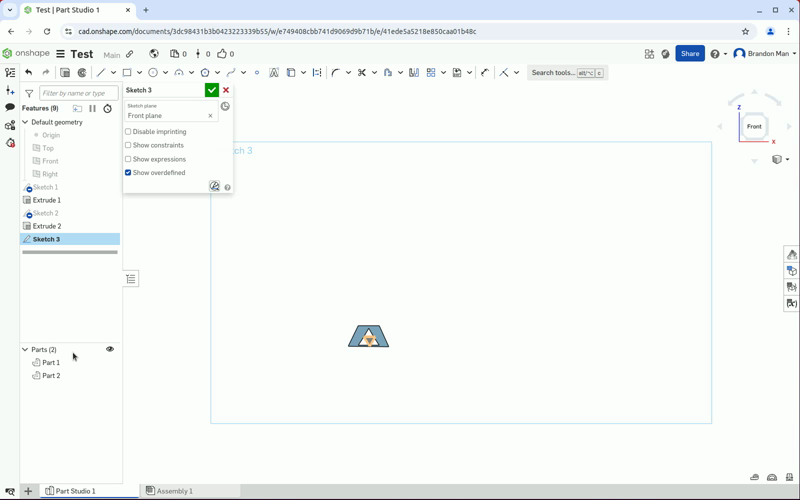
key(y)
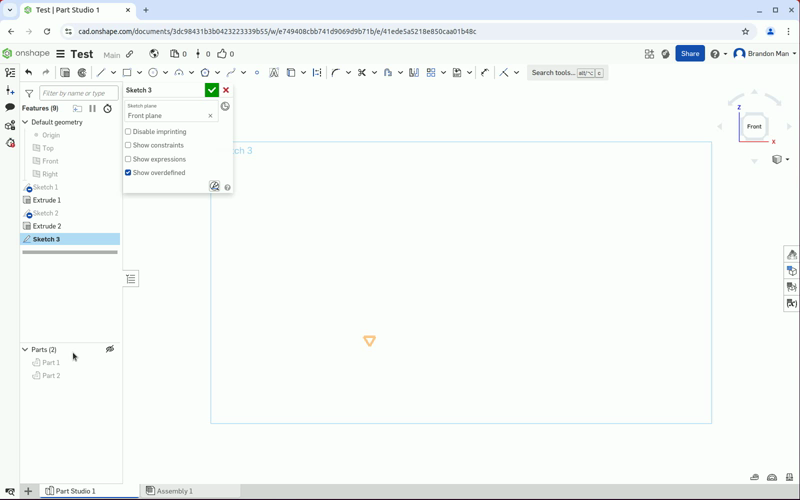
key(l)
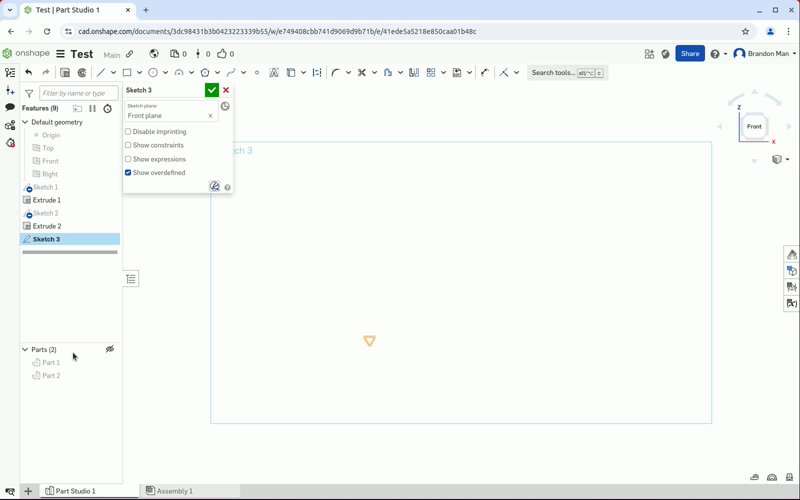
key_down(shift)
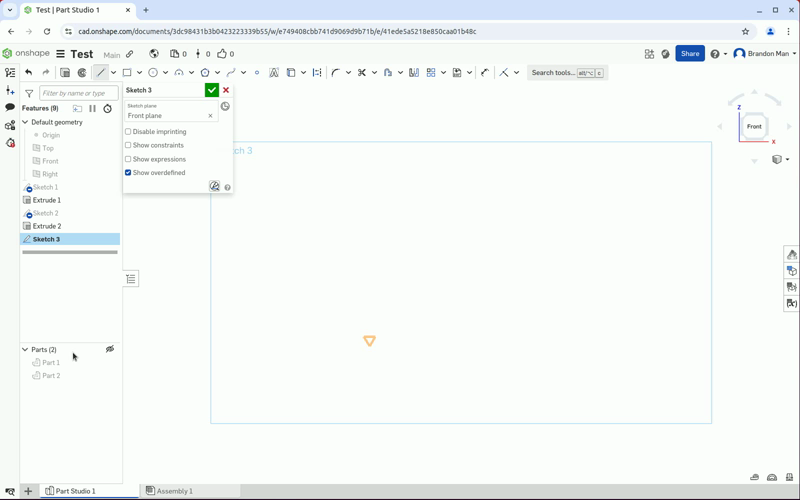
mouse_move(363, 336)
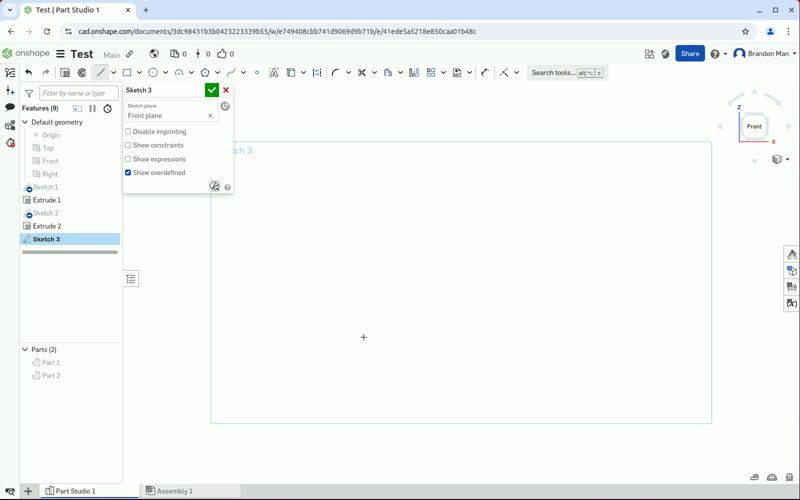
click(363, 336)
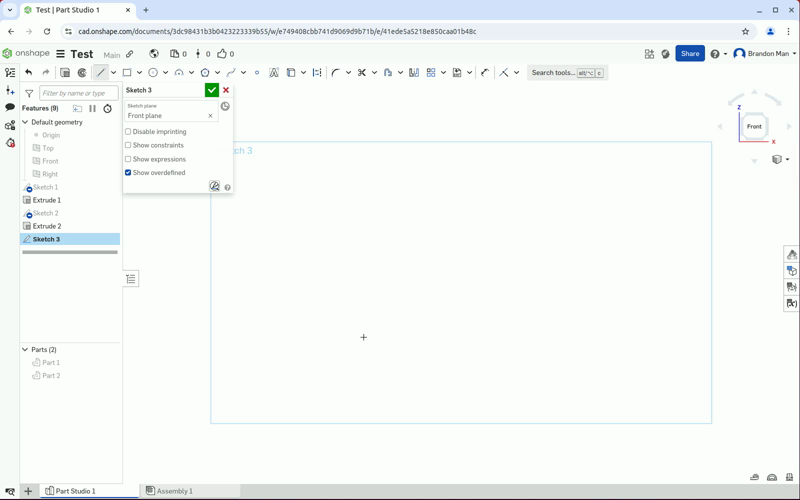
key_up(shift)
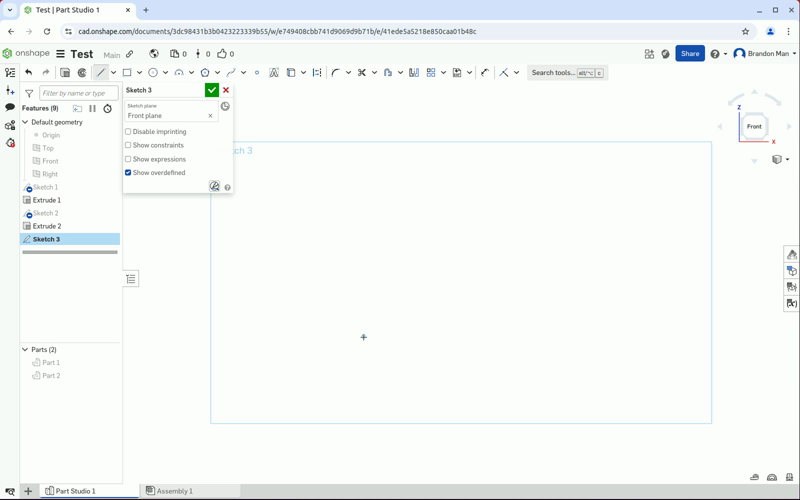
key_down(shift)
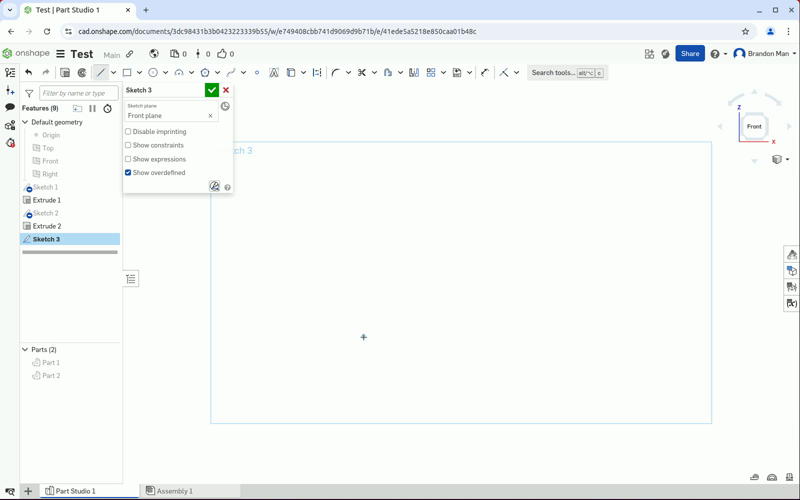
mouse_move(393, 336)
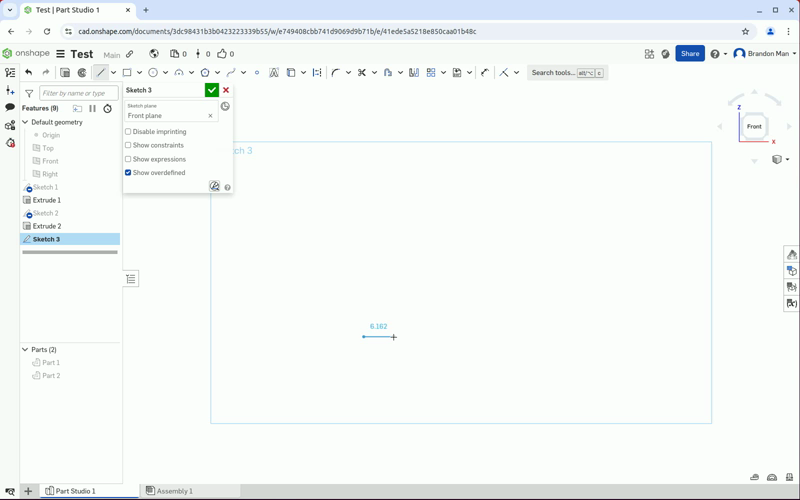
mouse_move(375, 336)
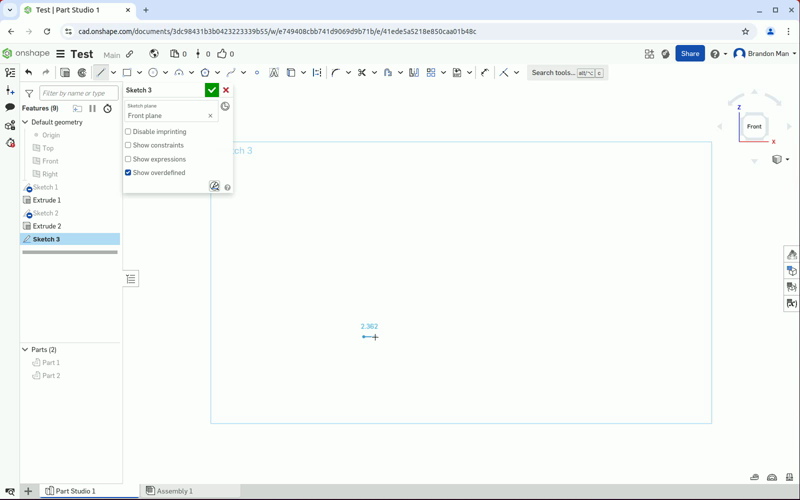
click(375, 336)
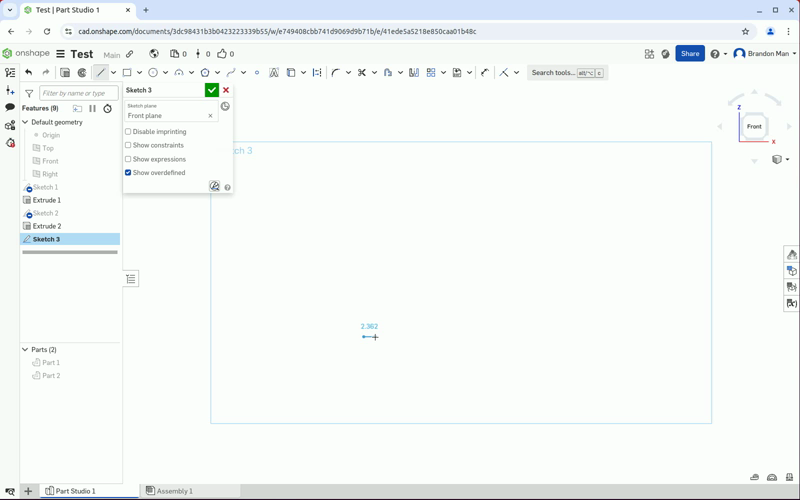
key_up(shift)
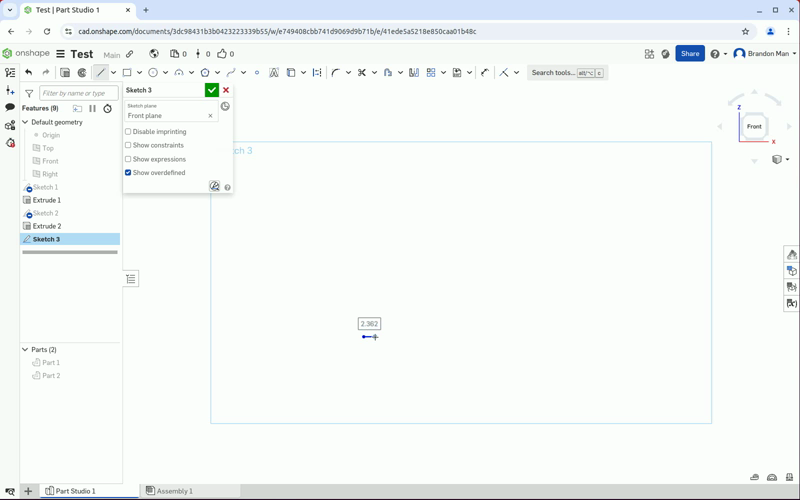
key_down(shift)
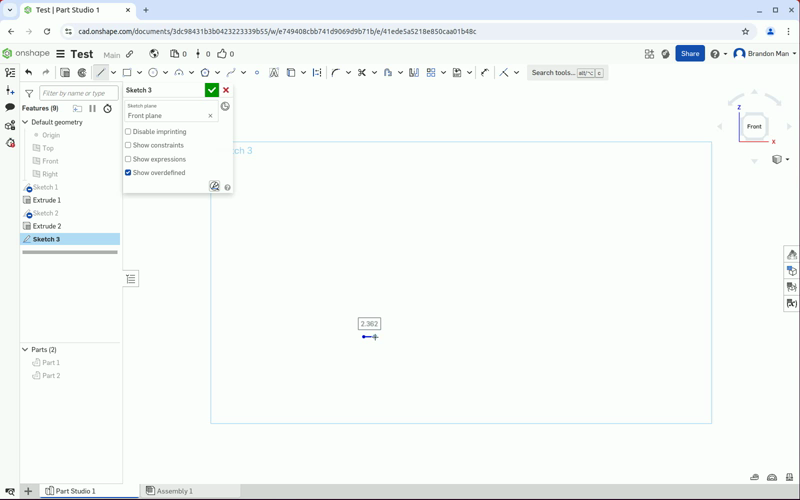
mouse_move(405, 336)
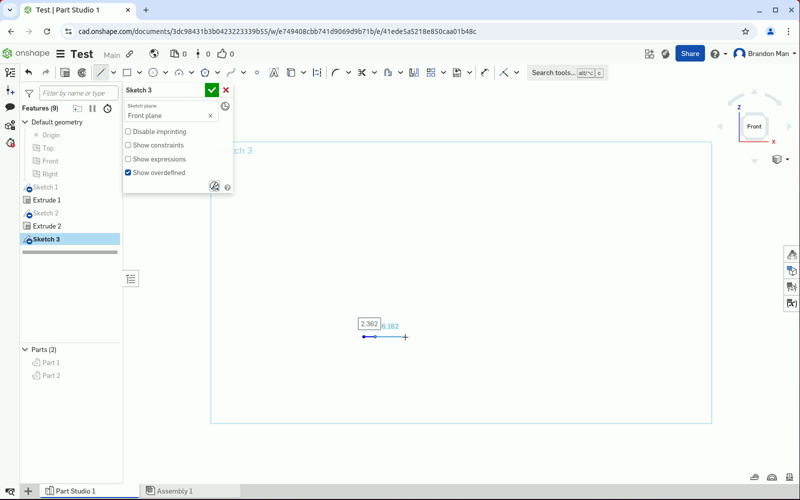
mouse_move(369, 327)
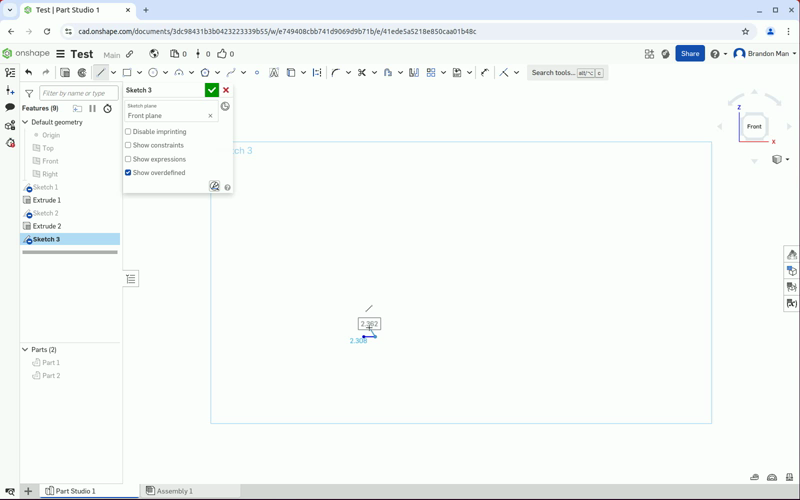
click(369, 327)
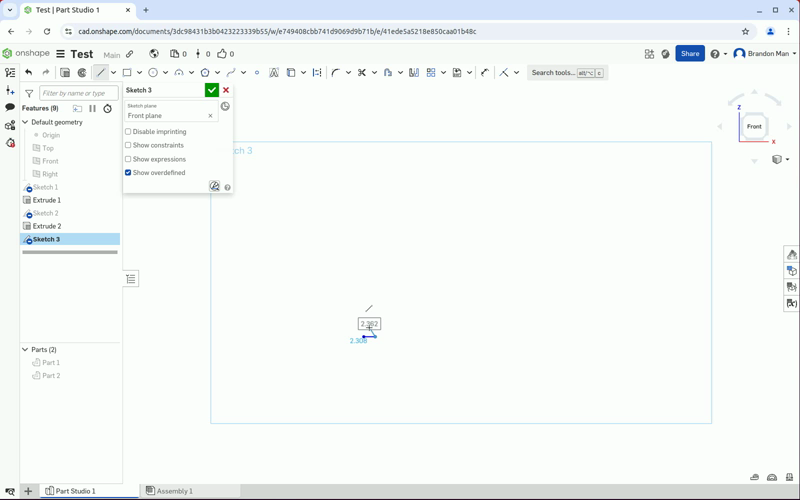
key_up(shift)
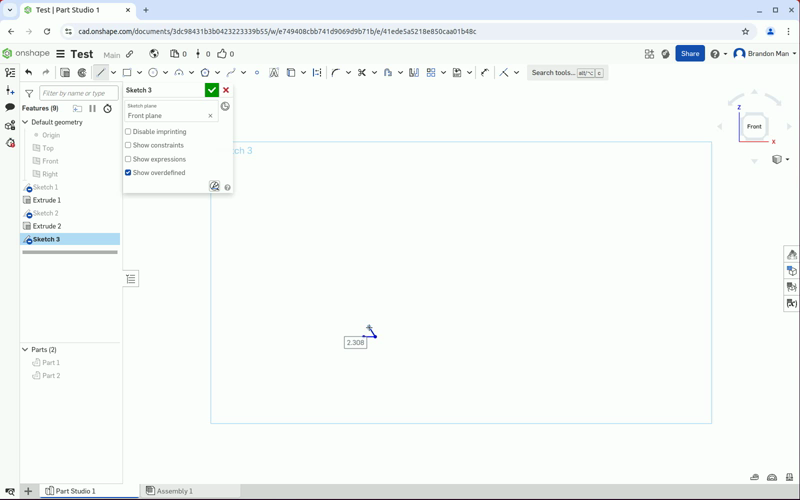
mouse_move(399, 327)
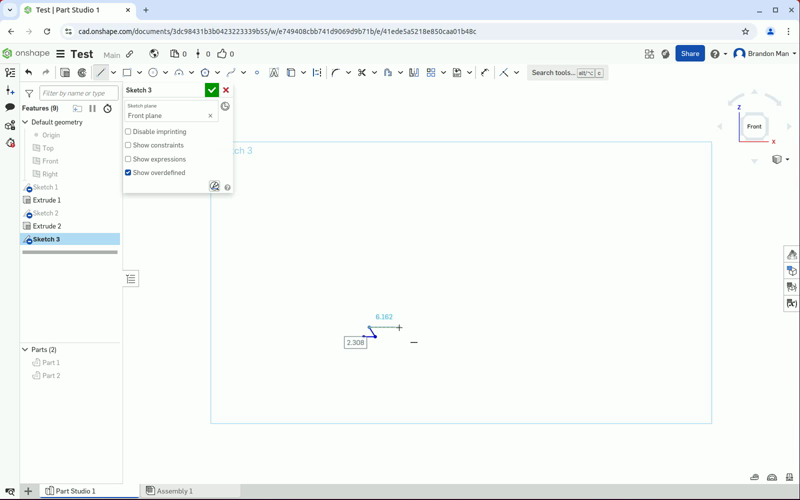
key_down(shift)
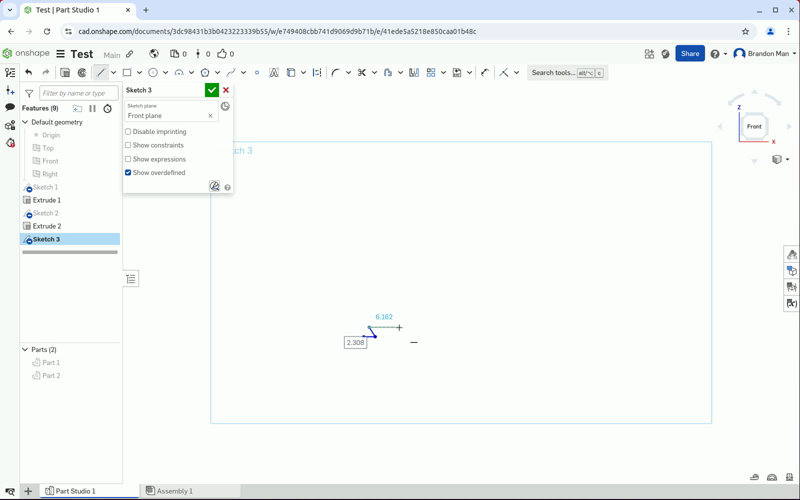
mouse_move(363, 336)
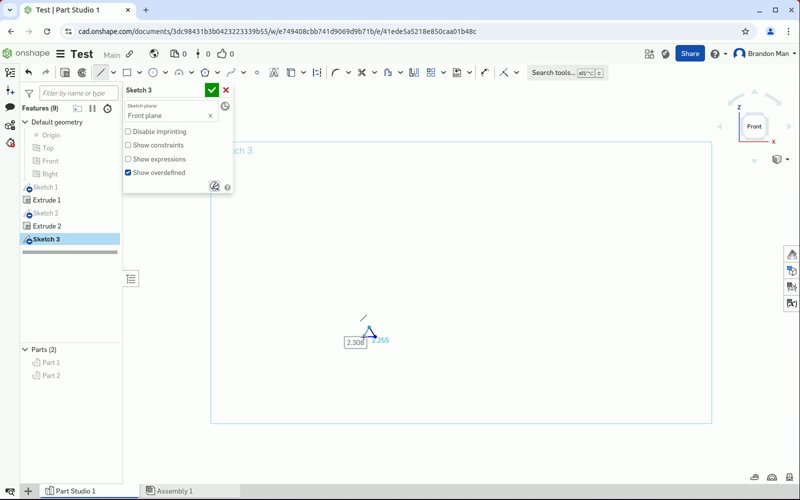
key_up(shift)
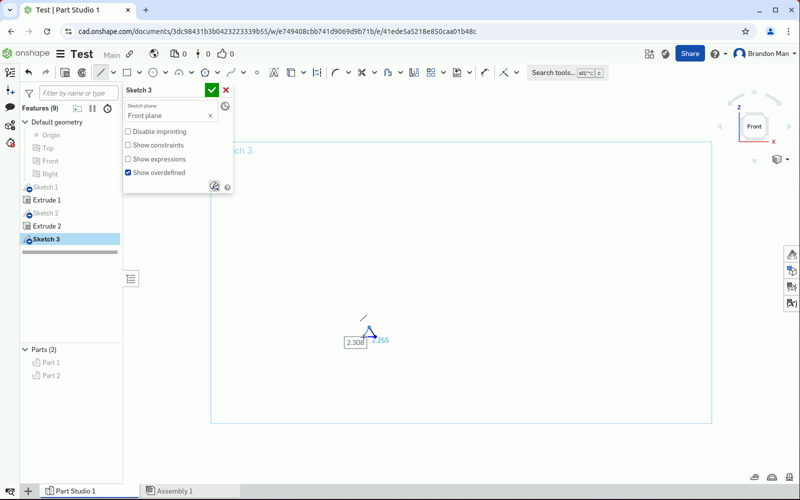
click(363, 336)
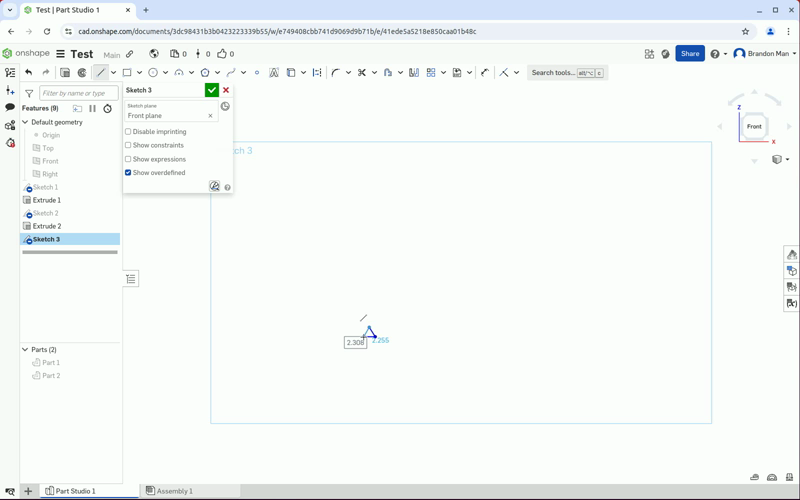
key(esc)
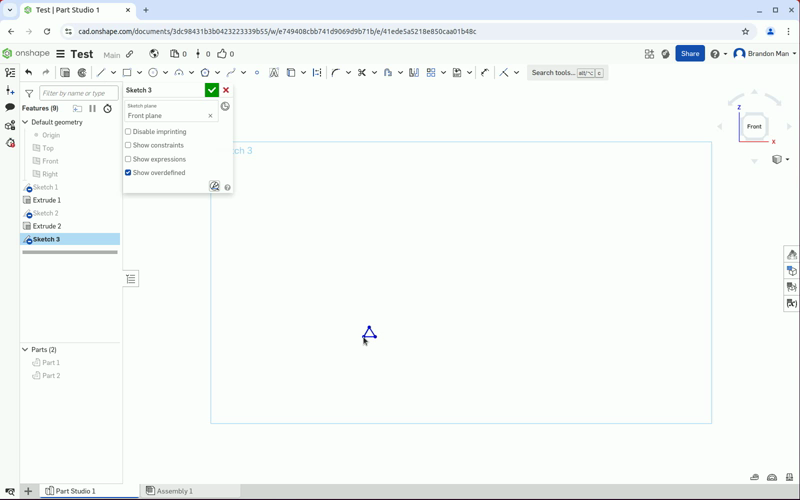
mouse_move(368, 330)
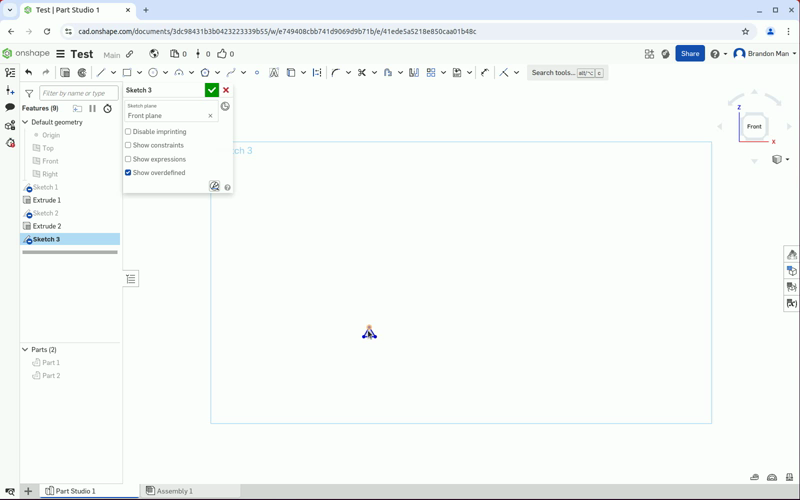
scroll(6)
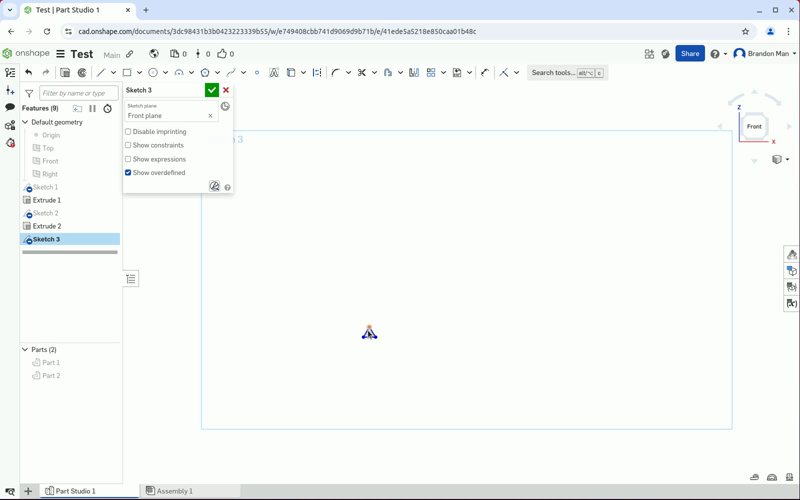
scroll(6)
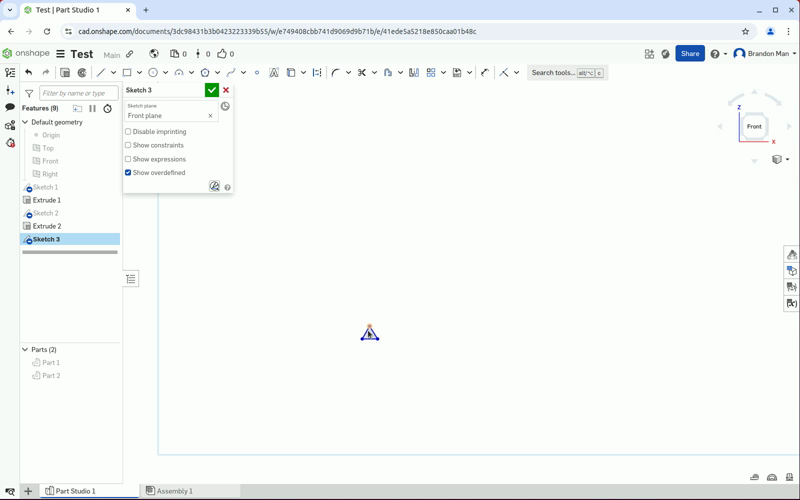
scroll(6)
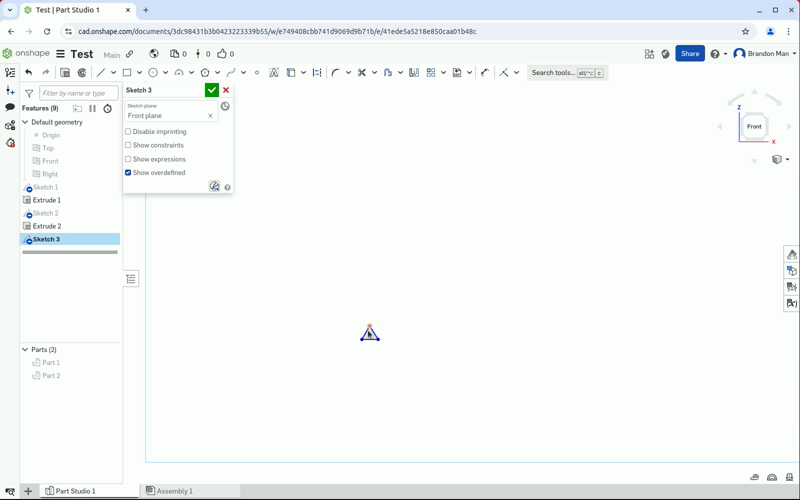
scroll(6)
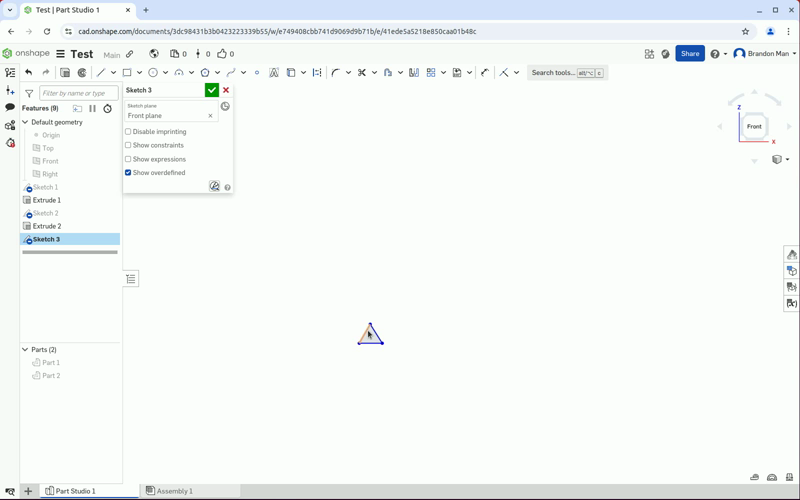
scroll(6)
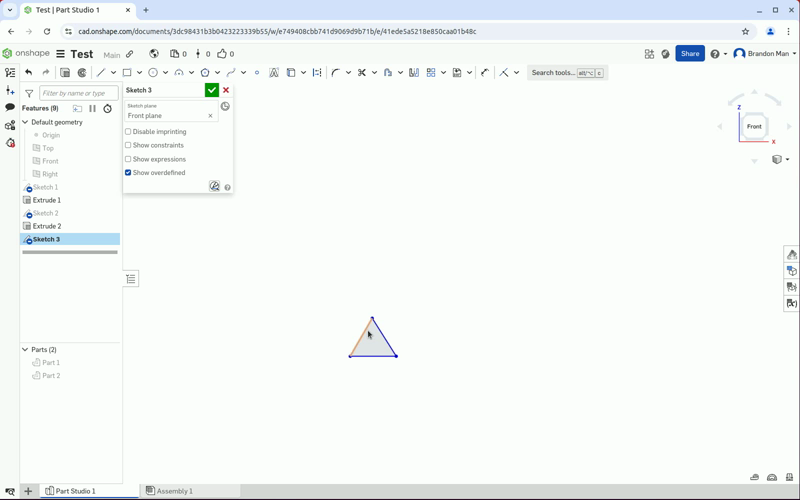
scroll(6)
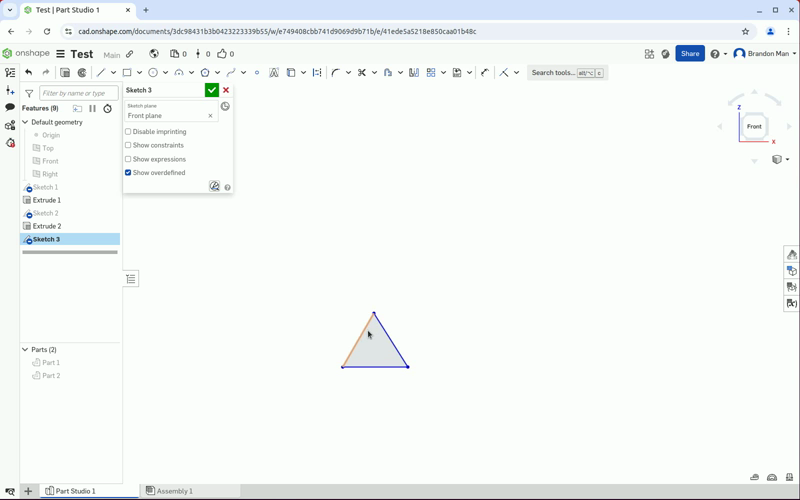
scroll(6)
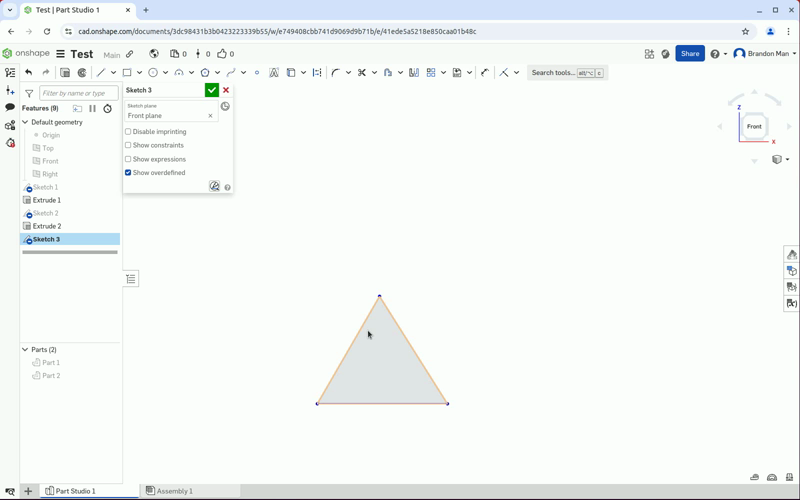
click(368, 330)
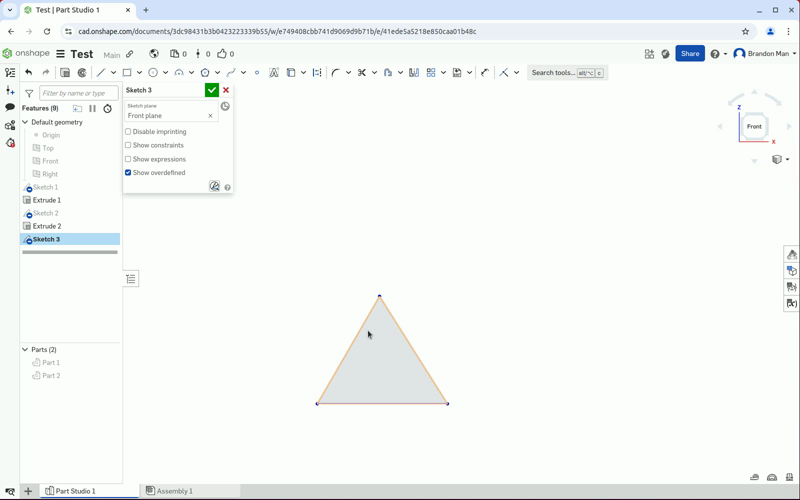
scroll(-6)
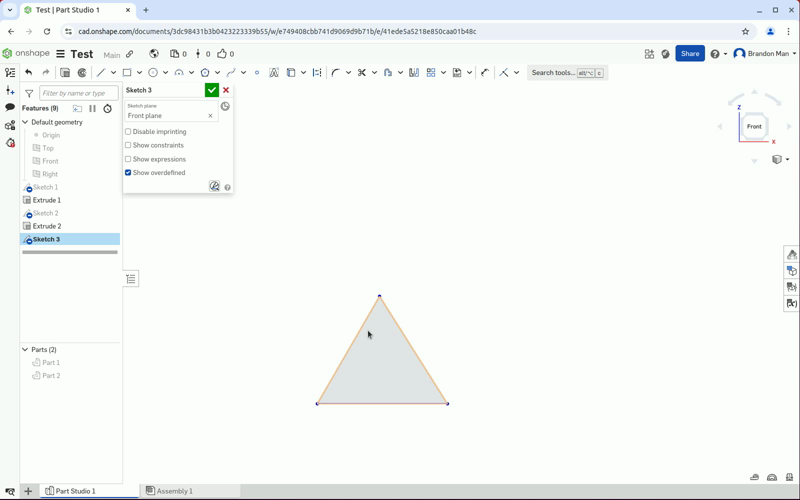
scroll(-6)
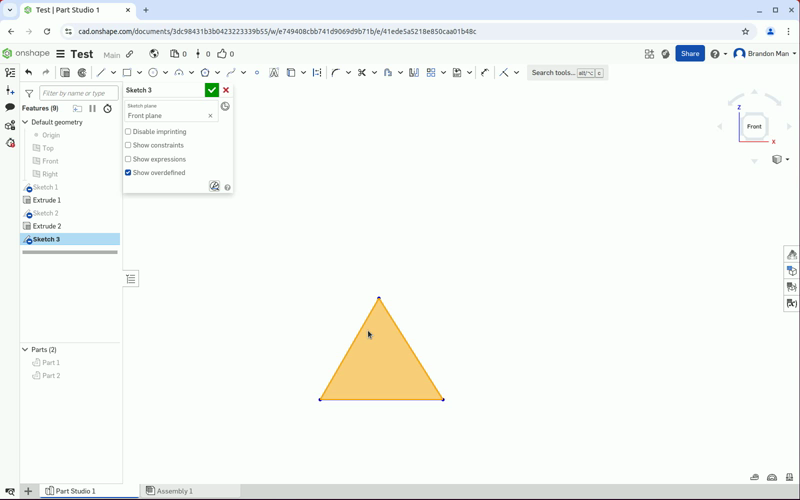
scroll(-6)
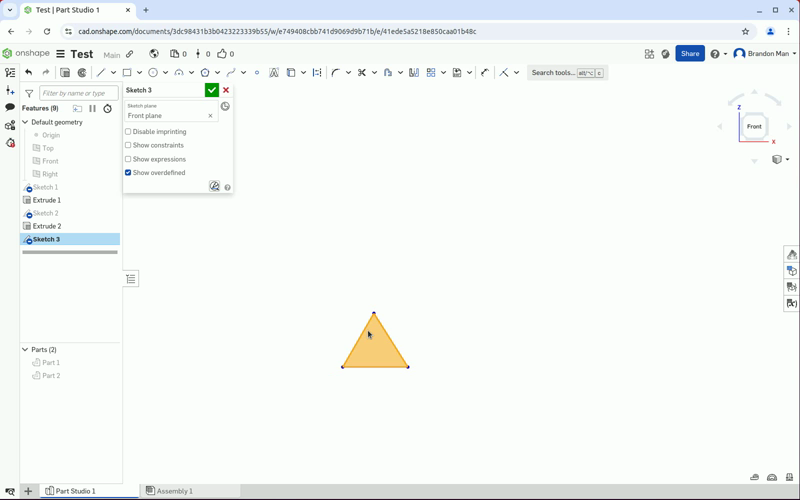
scroll(-6)
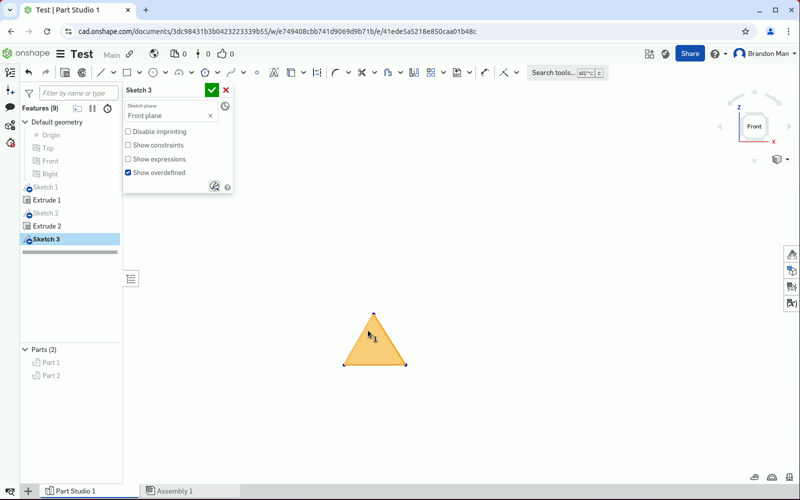
scroll(-6)
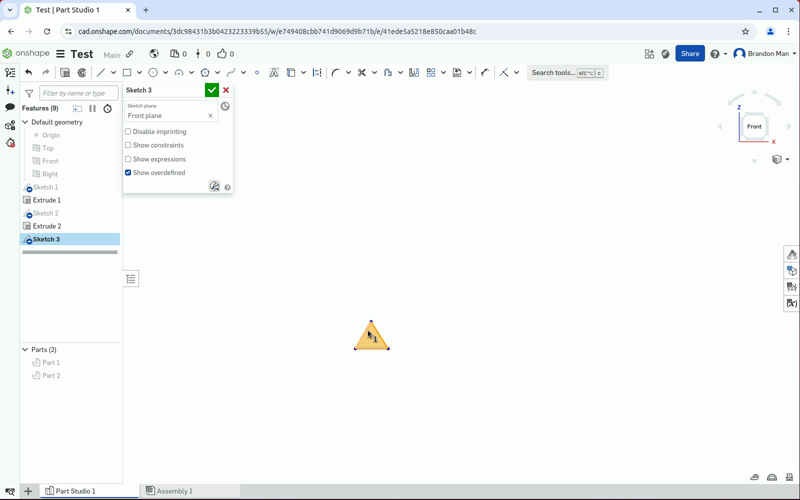
scroll(-6)
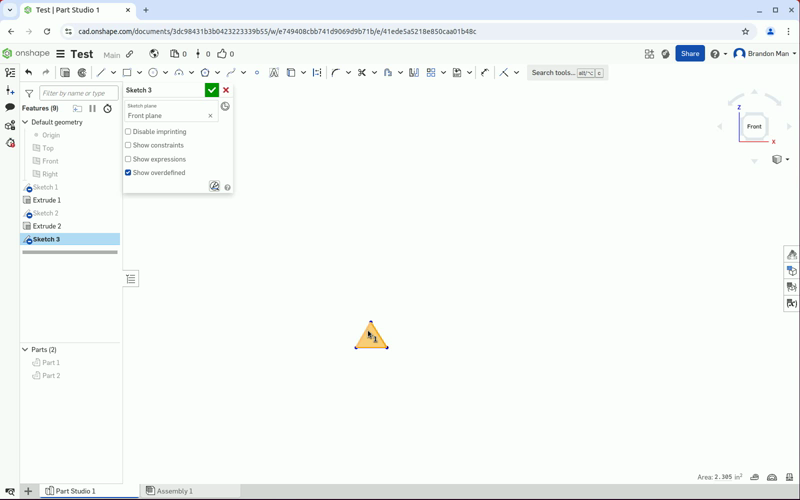
scroll(-6)
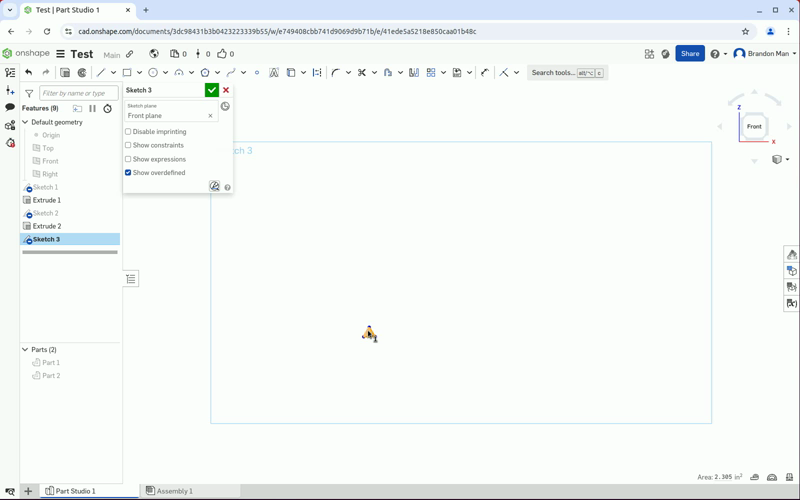
mouse_move(73, 352)
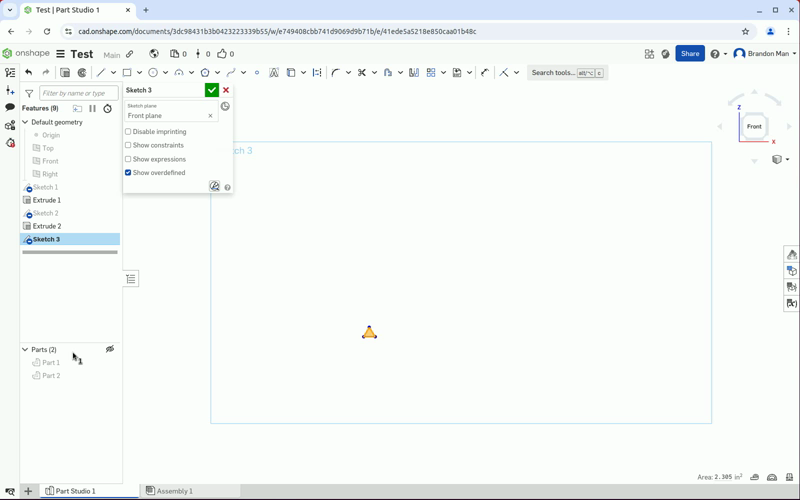
key(shift+y)
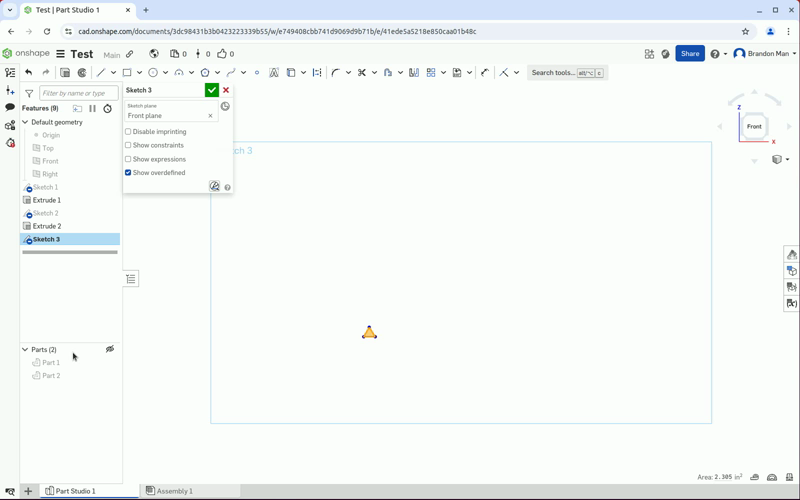
key(shift+e)
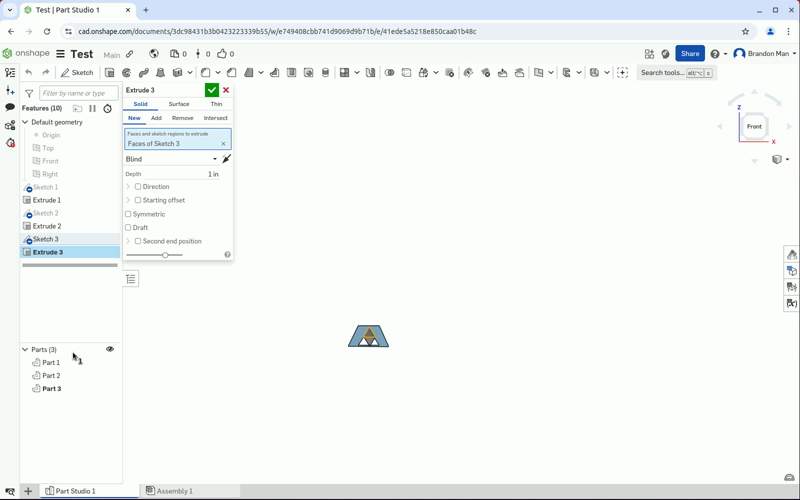
mouse_move(143, 106)
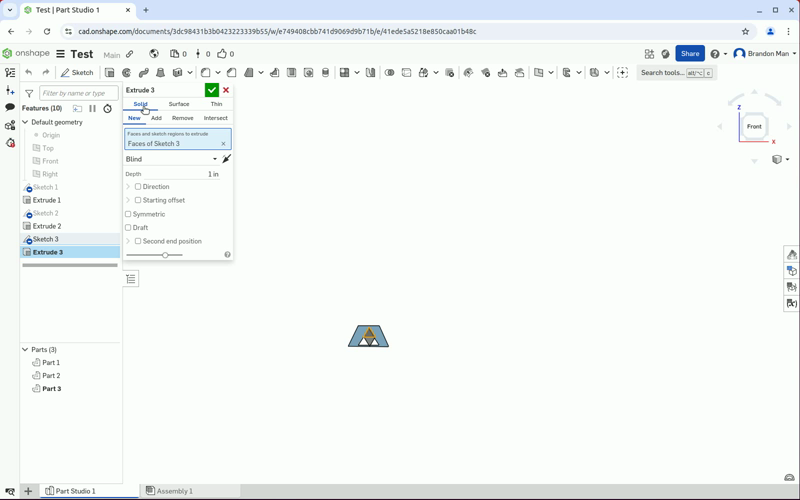
click(143, 106)
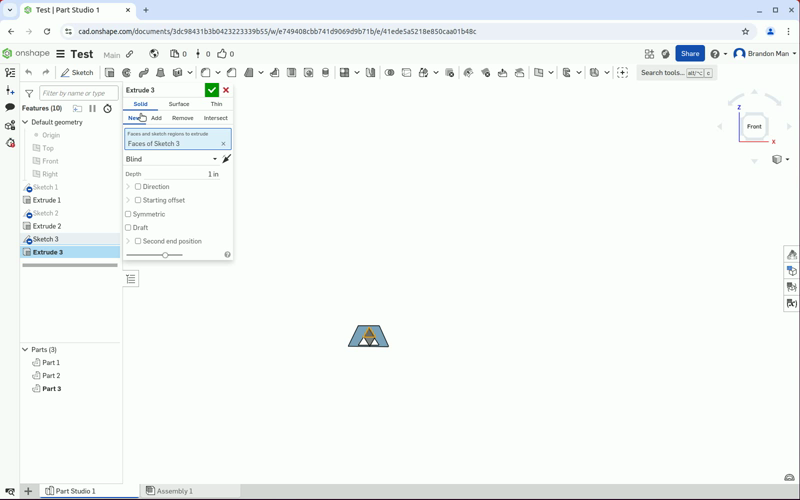
mouse_move(137, 120)
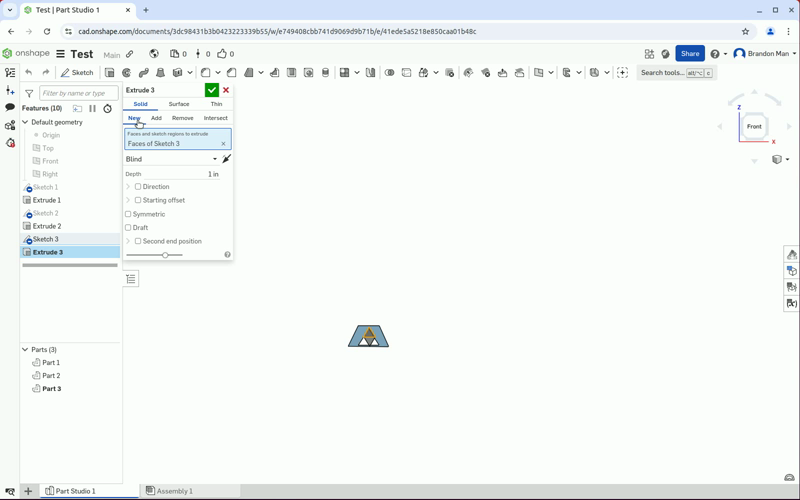
click(137, 120)
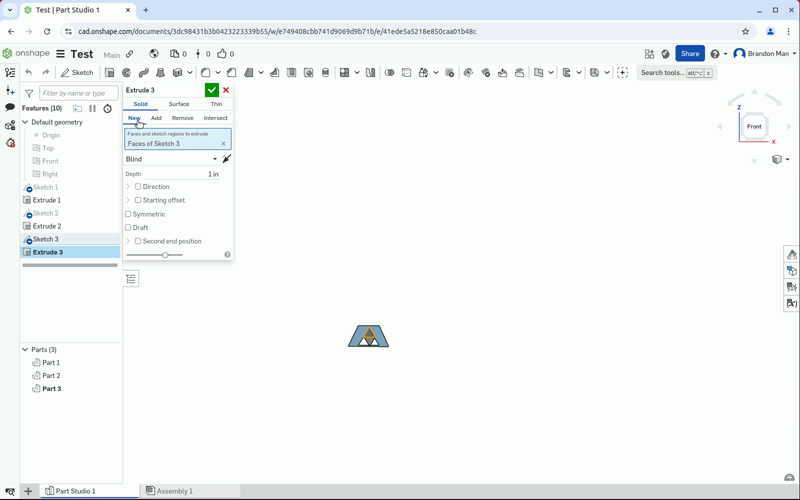
key(tab, 4)
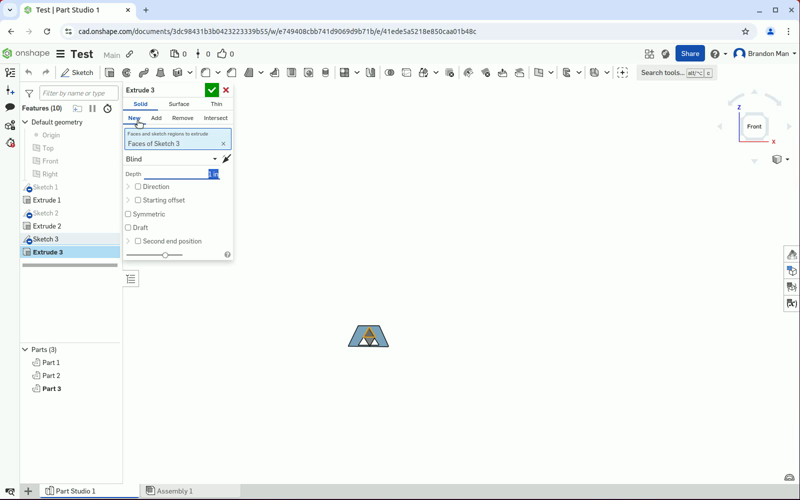
text(3.37)
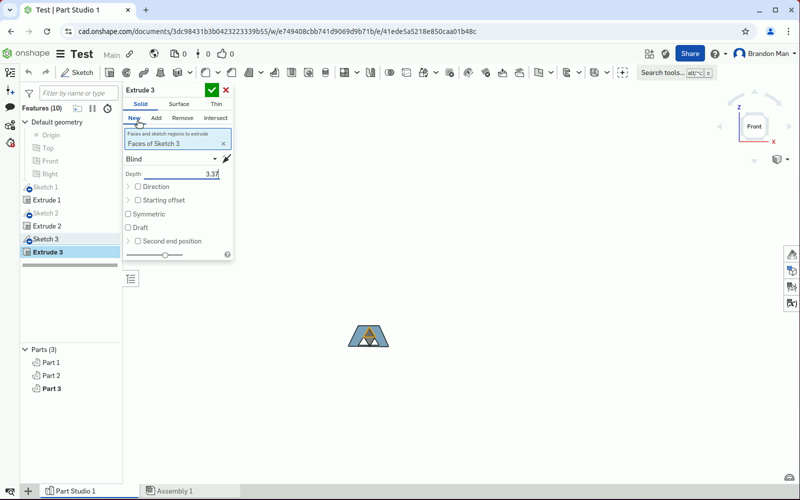
key(enter)
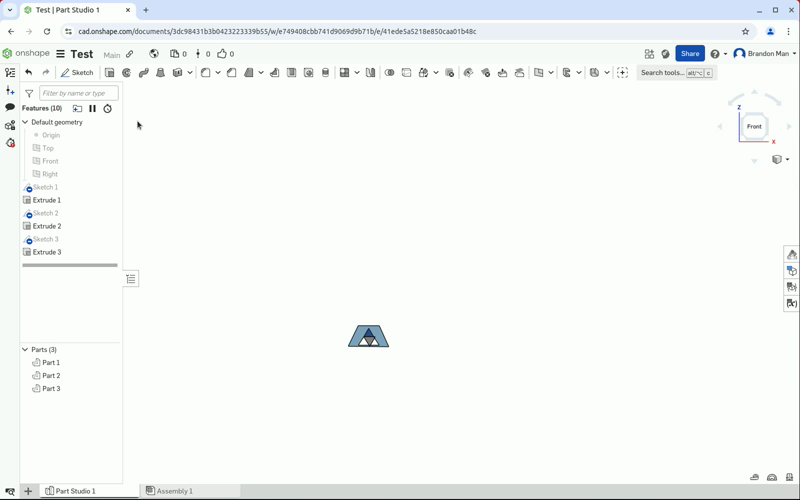
key(shift+h)
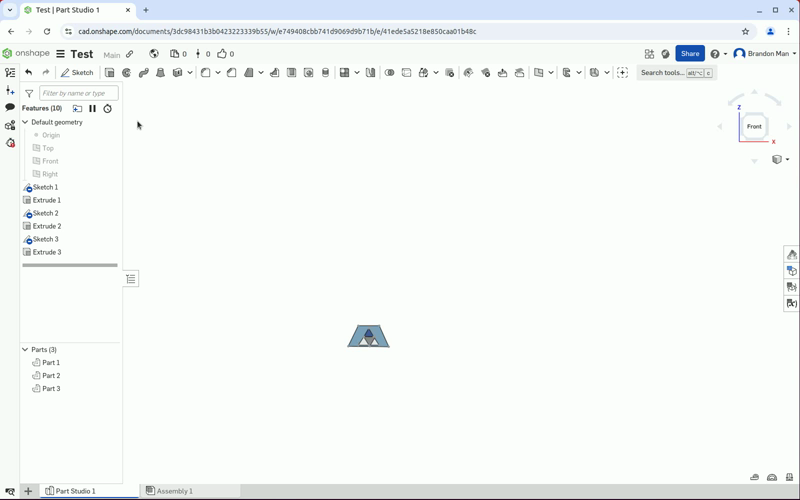
key(shift+h)
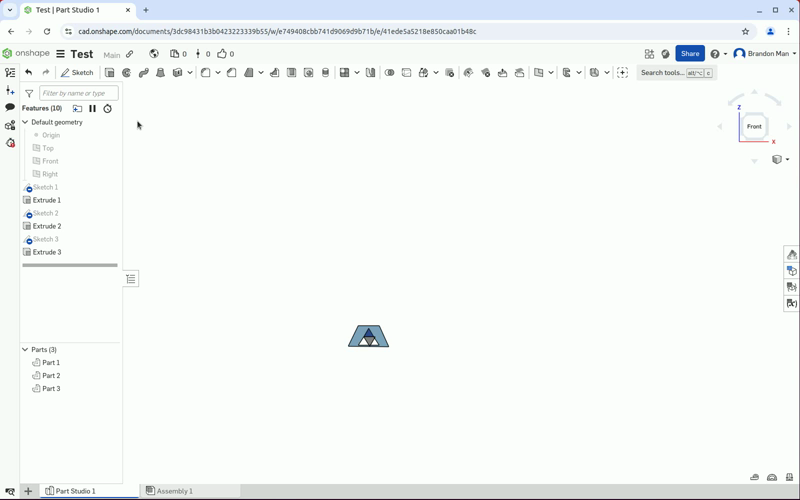
mouse_move(73, 189)
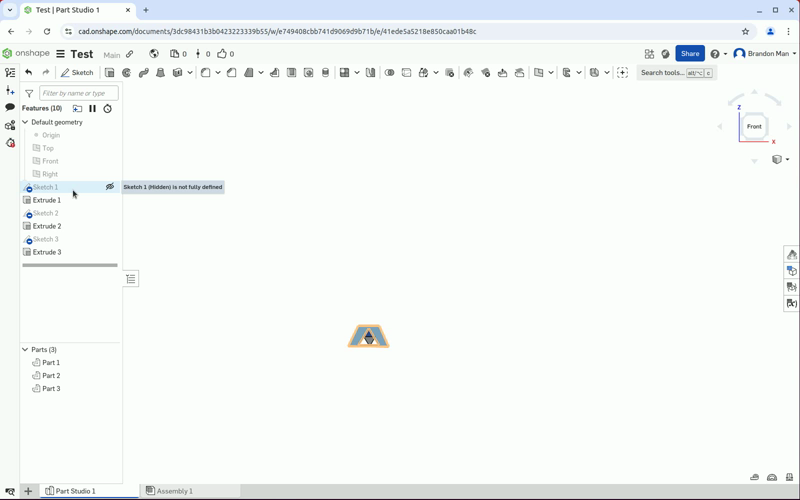
click(73, 189)
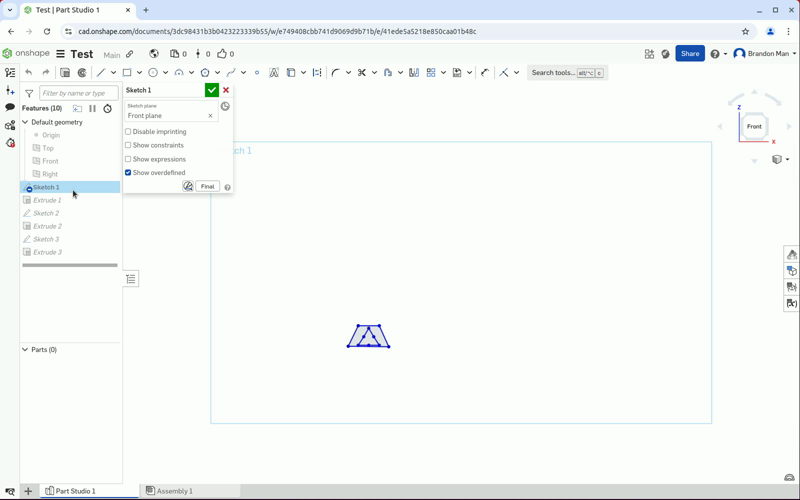
mouse_move(229, 92)
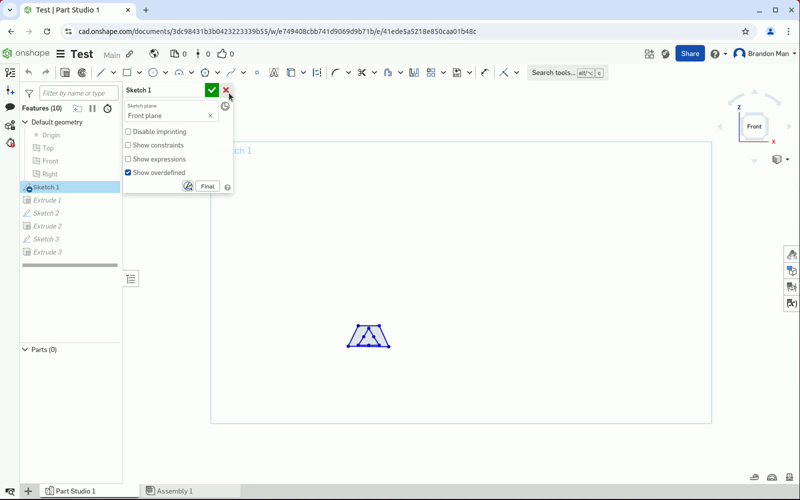
click(229, 92)
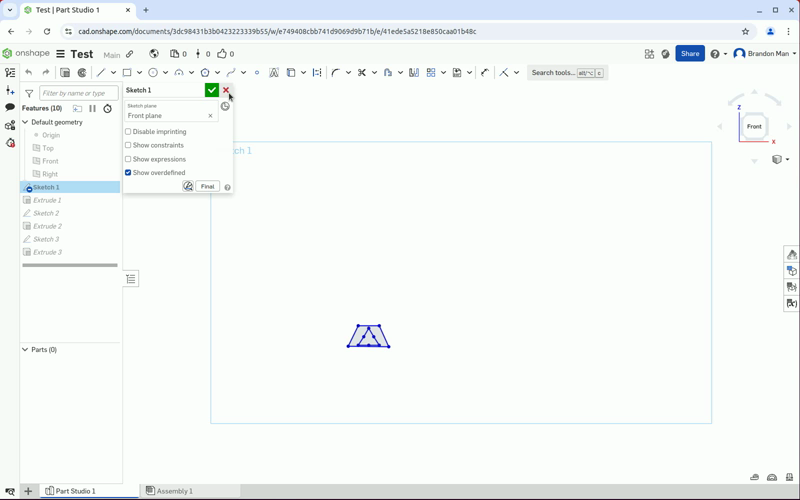
key(shift+s)
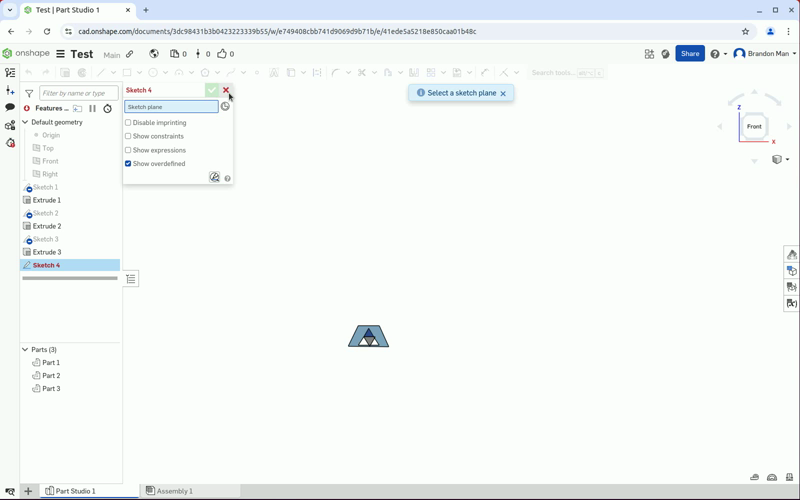
mouse_move(73, 163)
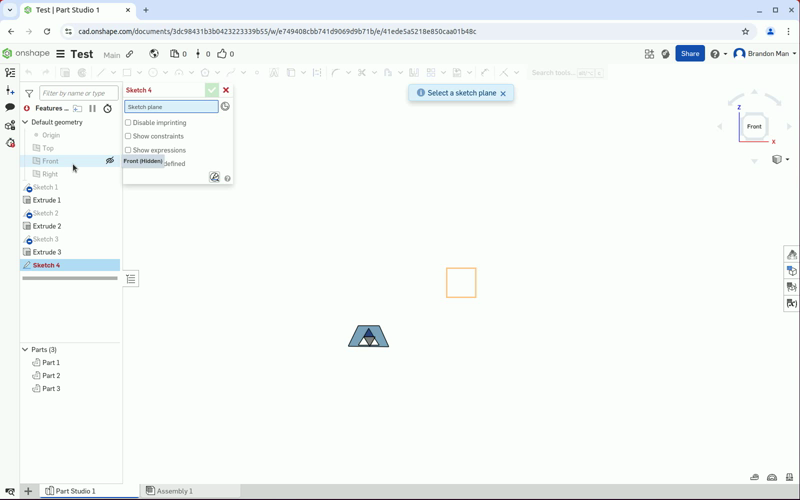
click(73, 163)
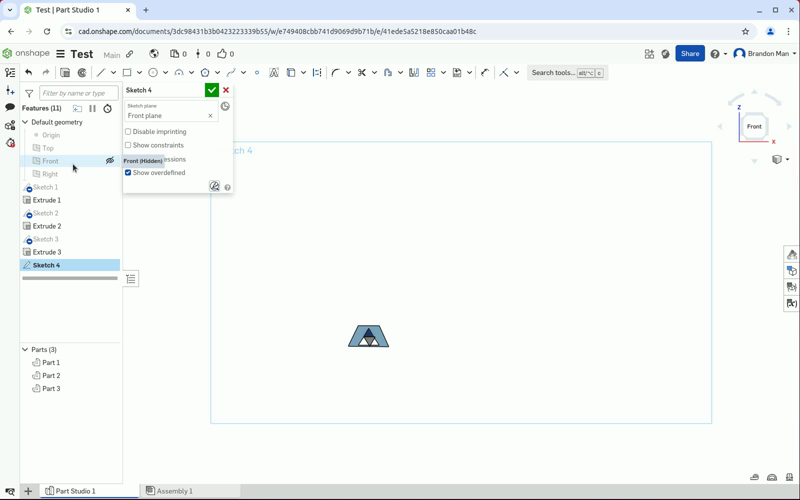
mouse_move(73, 352)
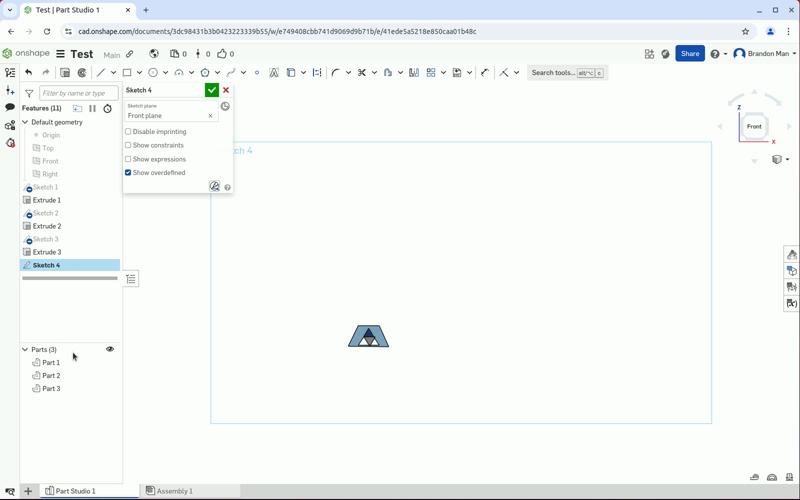
key(y)
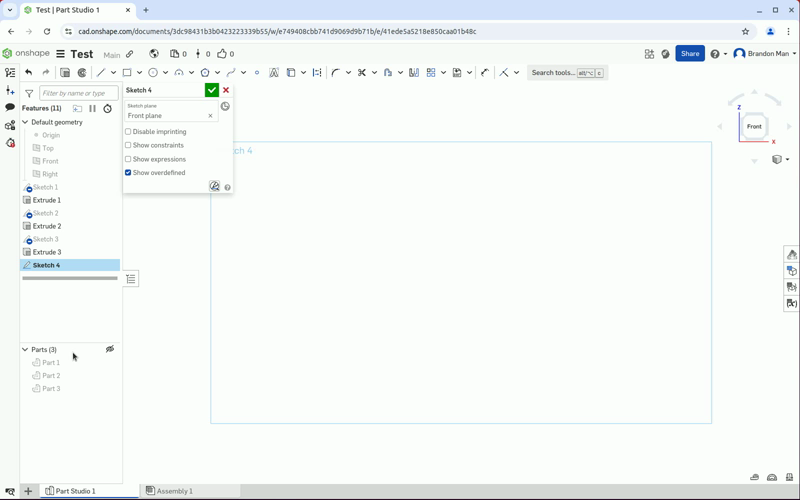
key(l)
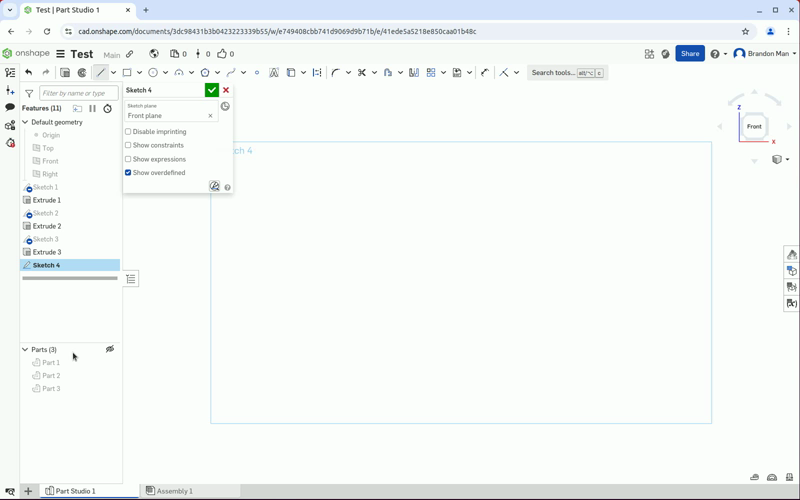
key_down(shift)
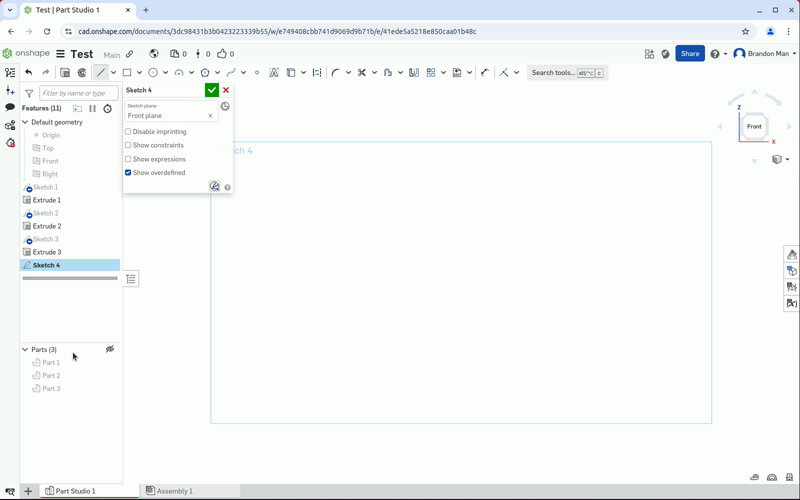
mouse_move(368, 345)
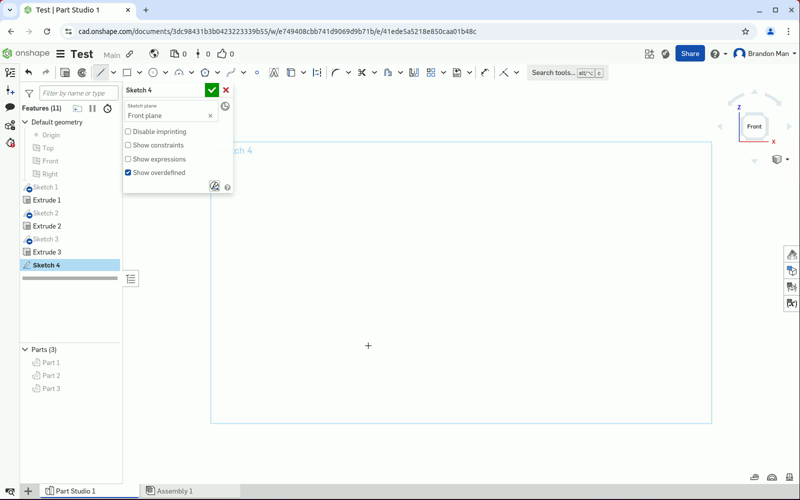
click(368, 345)
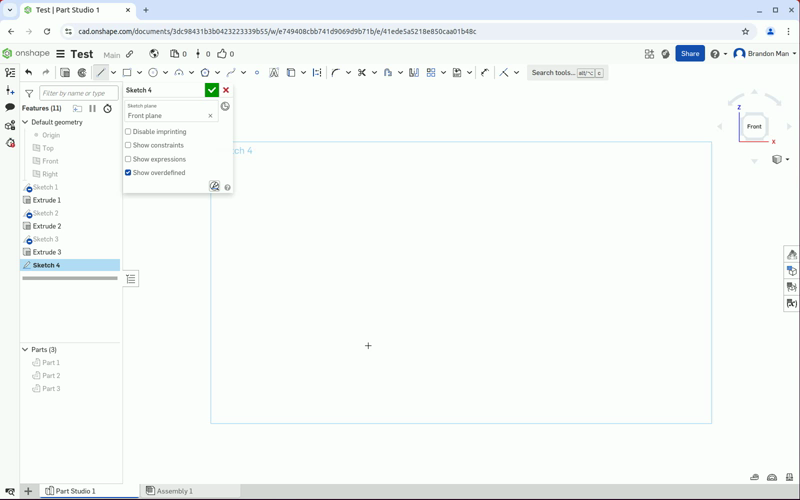
key_up(shift)
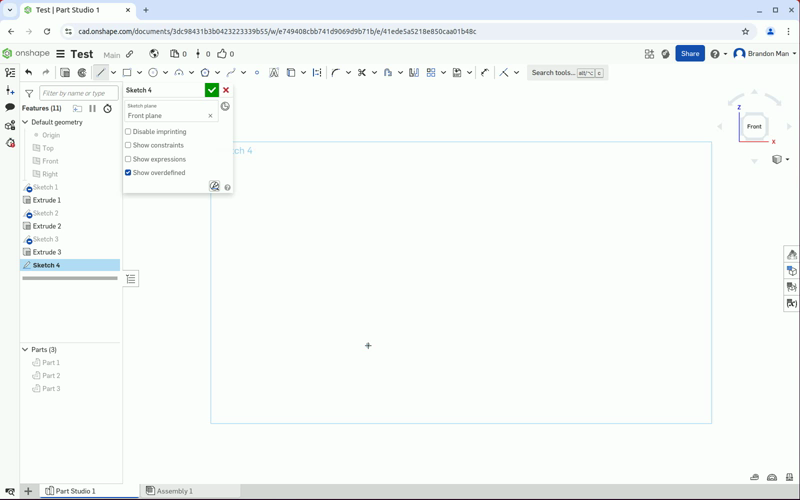
key_down(shift)
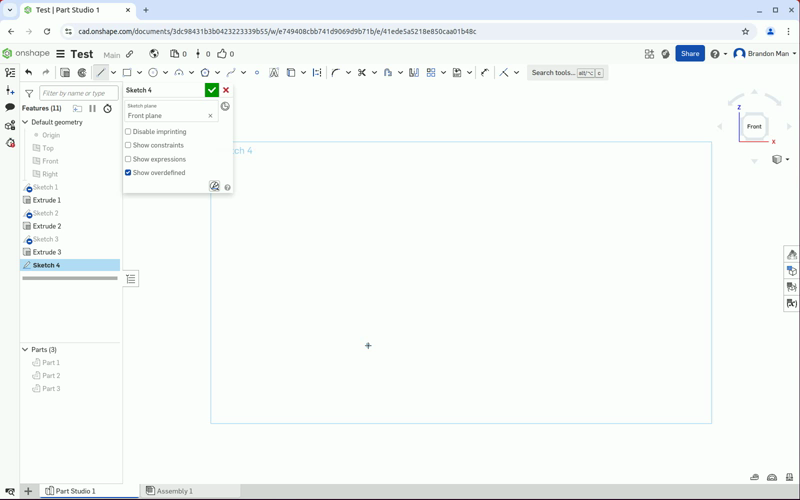
mouse_move(398, 345)
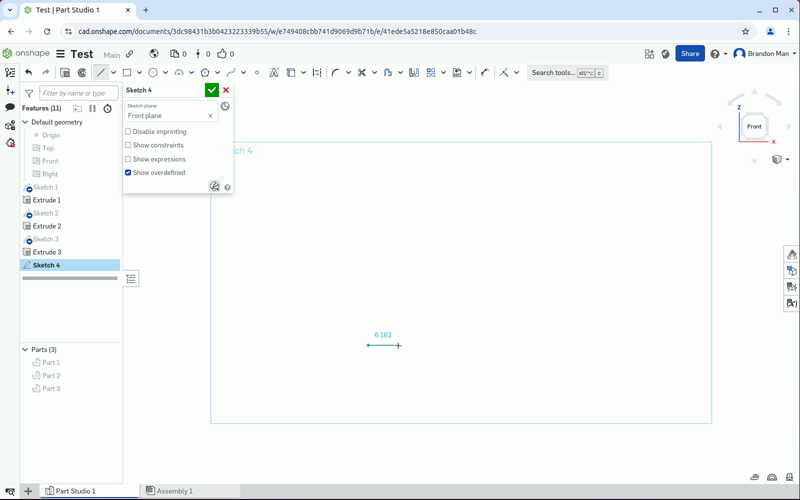
mouse_move(379, 345)
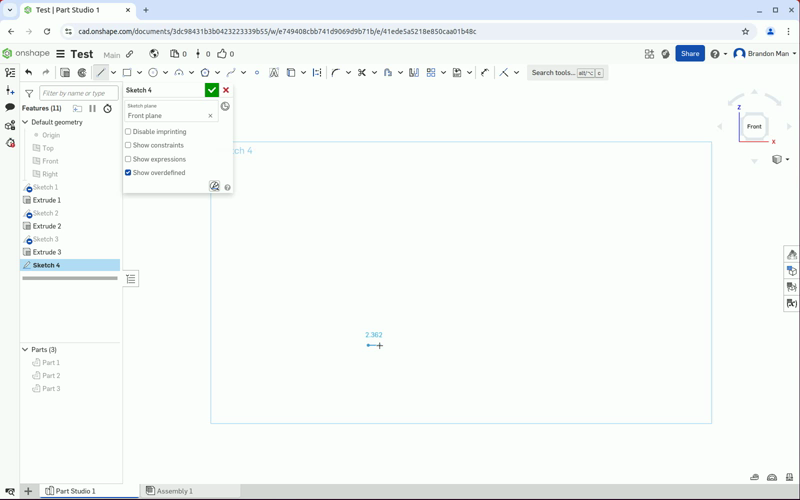
click(379, 345)
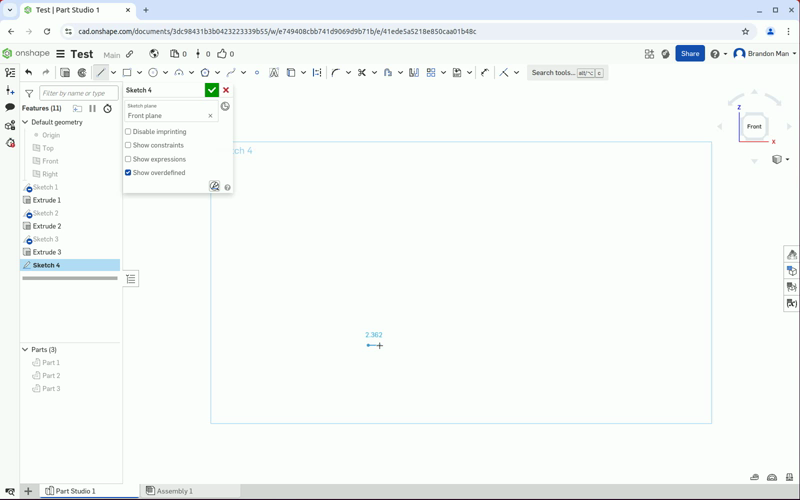
key_up(shift)
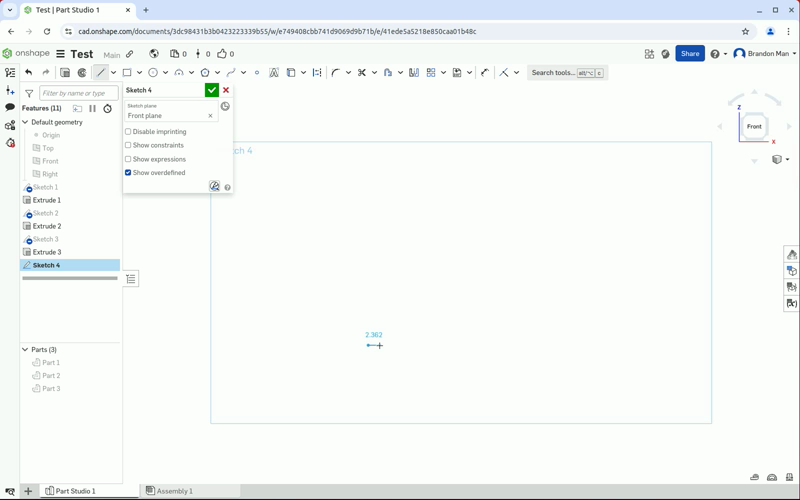
key_down(shift)
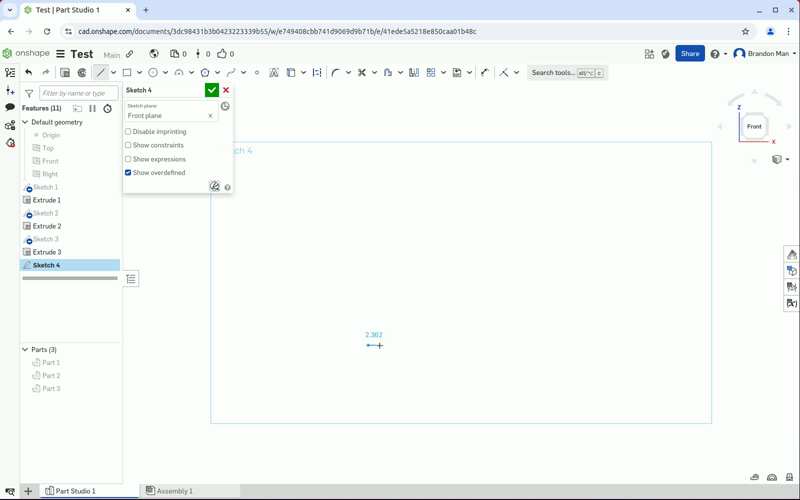
mouse_move(409, 345)
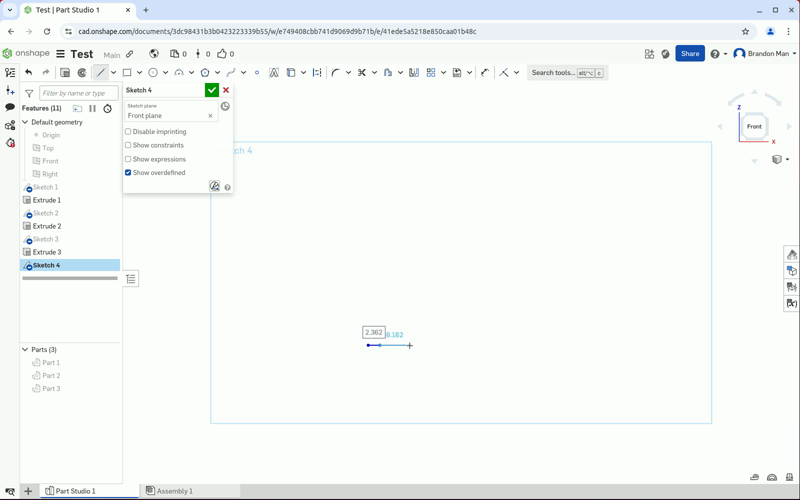
mouse_move(374, 335)
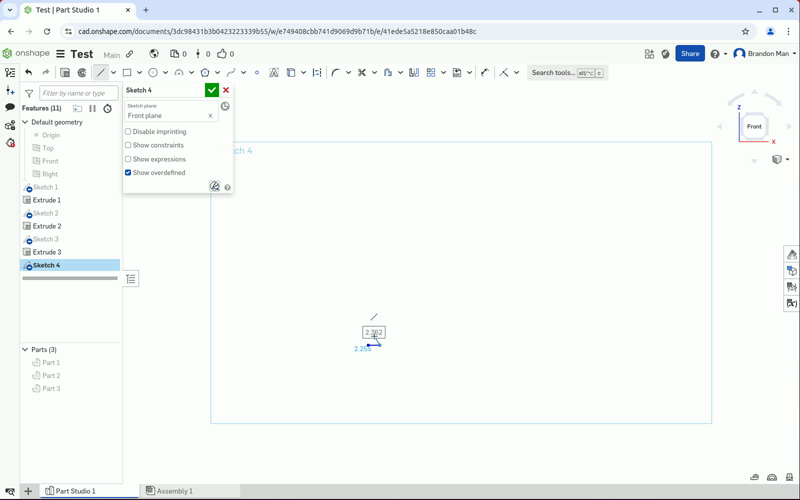
click(374, 335)
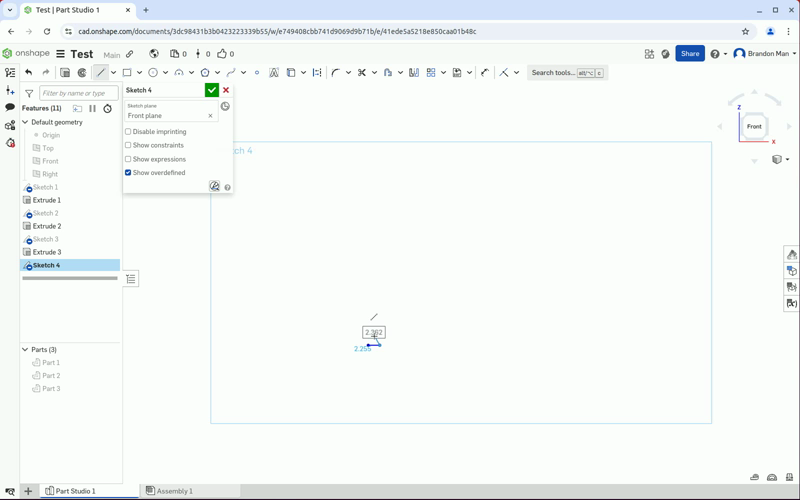
key_up(shift)
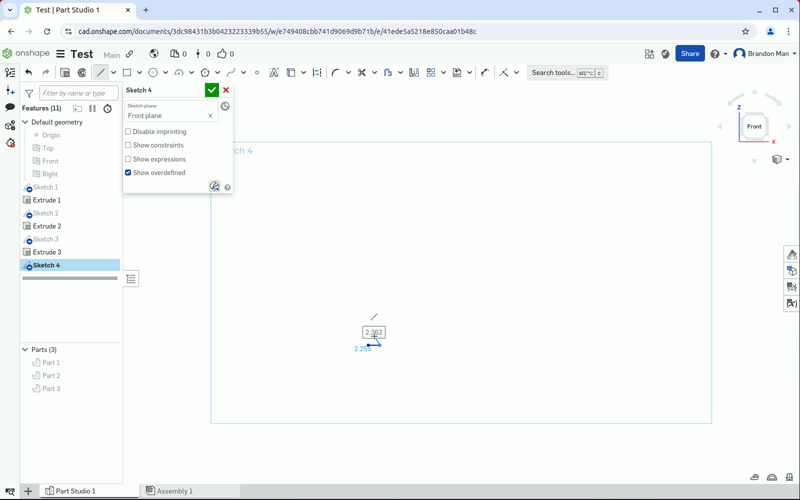
mouse_move(404, 335)
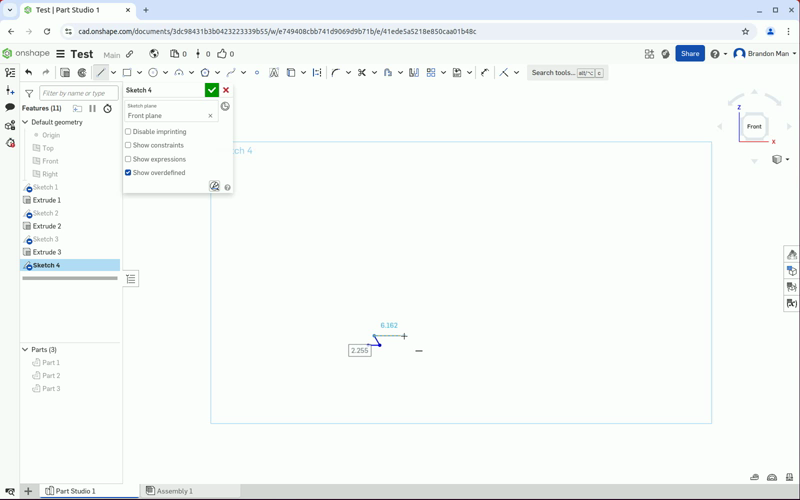
key_down(shift)
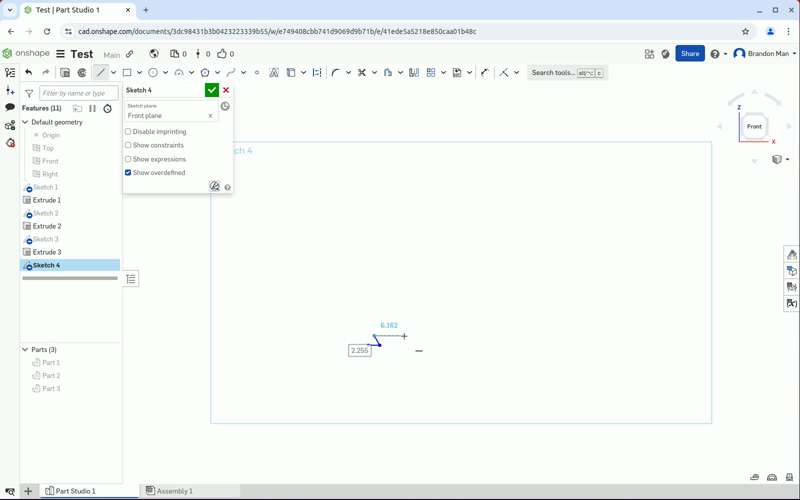
mouse_move(368, 345)
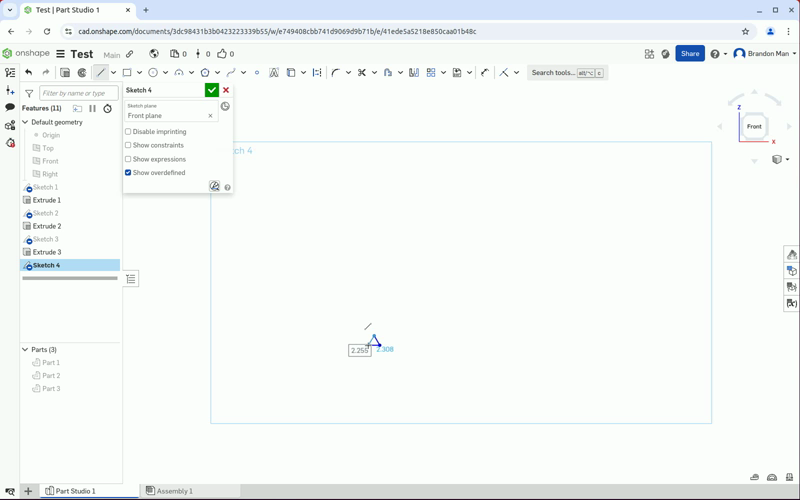
key_up(shift)
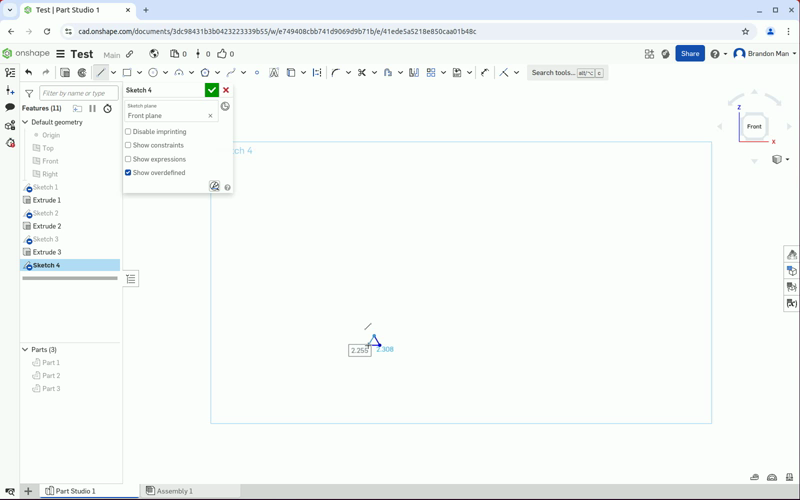
click(368, 345)
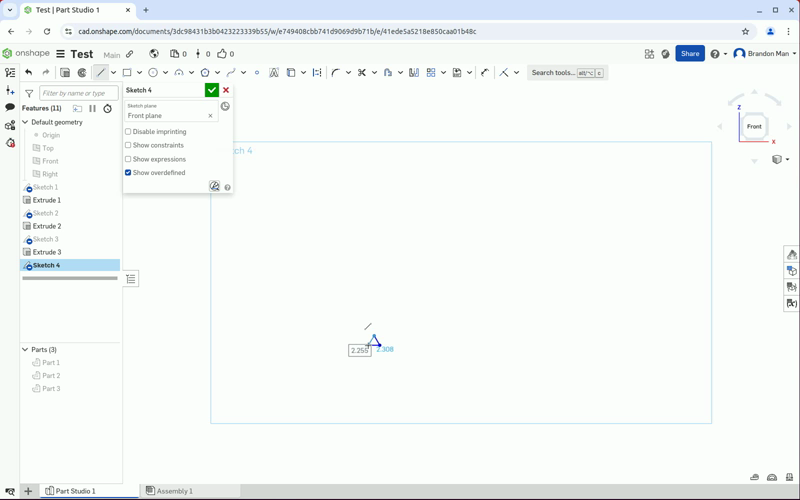
key(esc)
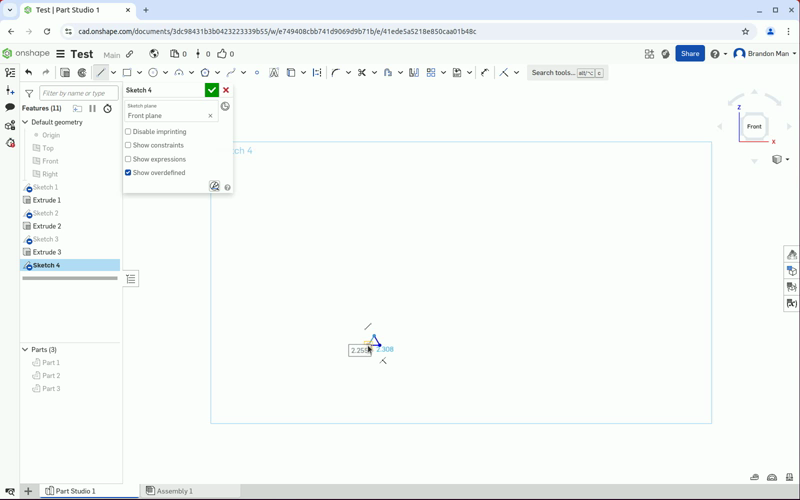
mouse_move(375, 340)
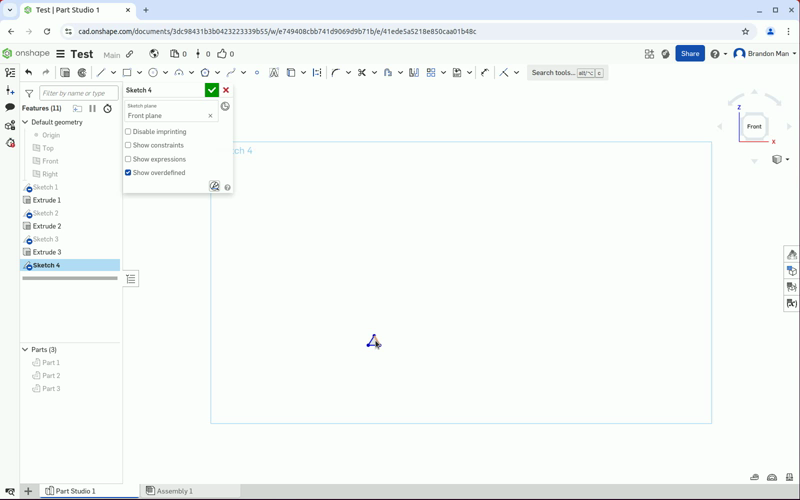
scroll(6)
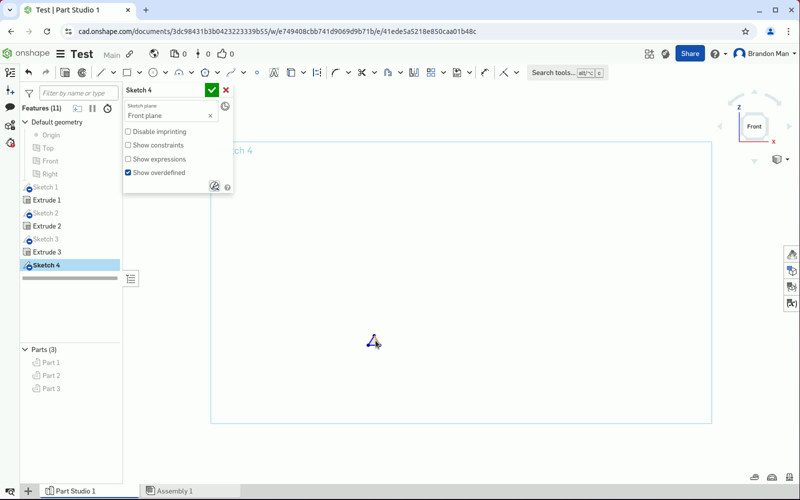
scroll(6)
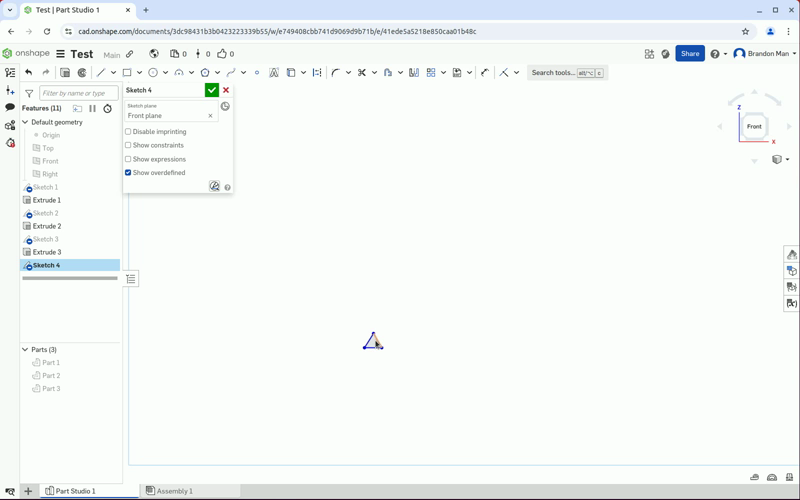
scroll(6)
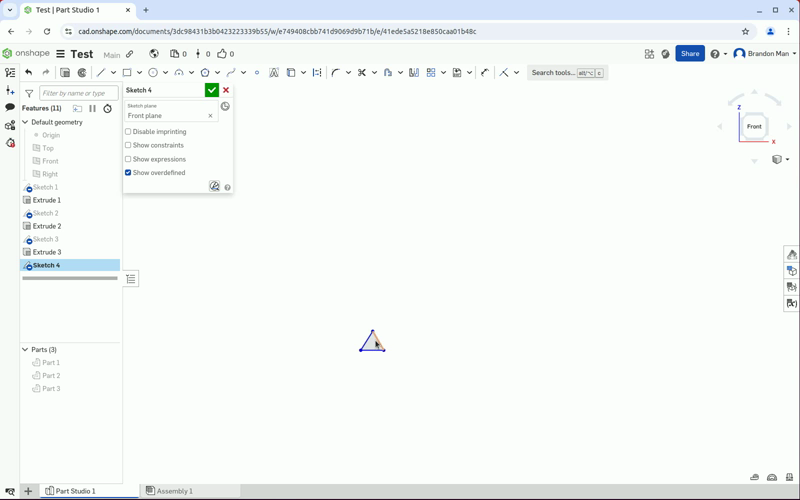
scroll(6)
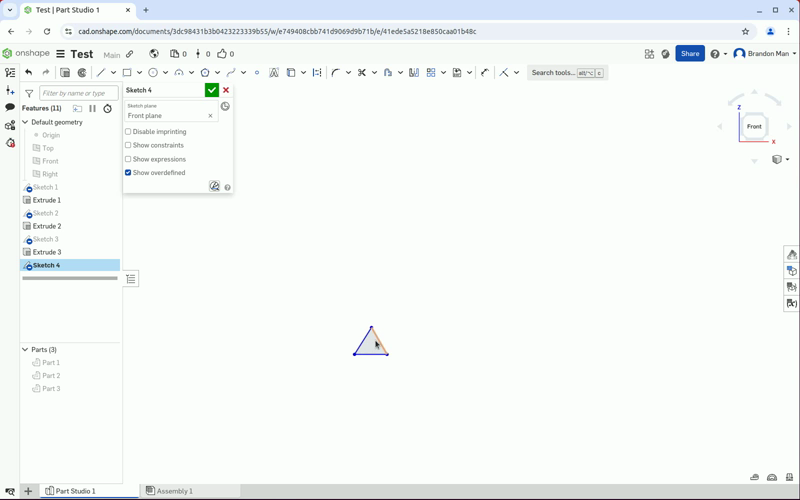
scroll(6)
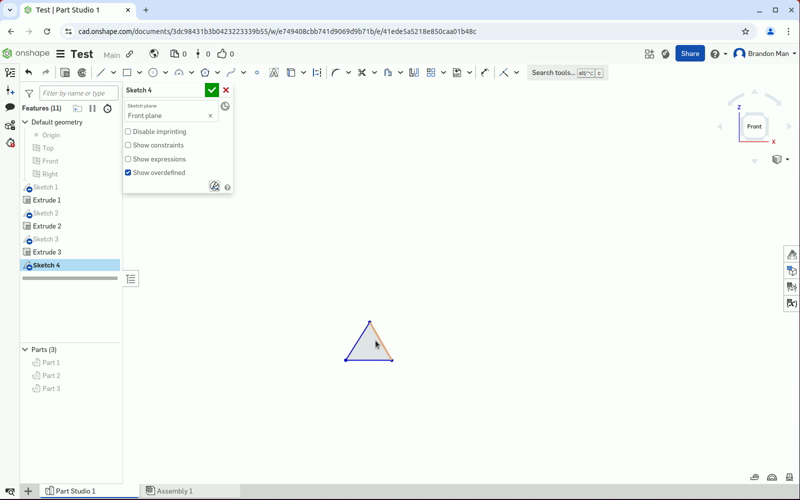
scroll(6)
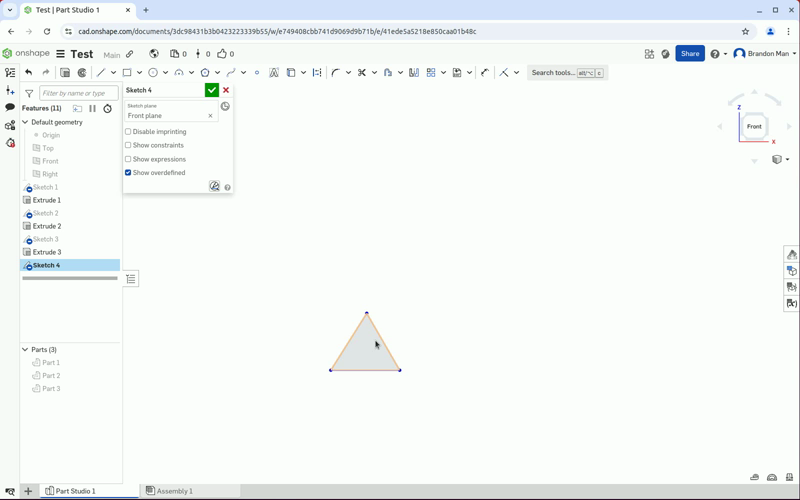
scroll(6)
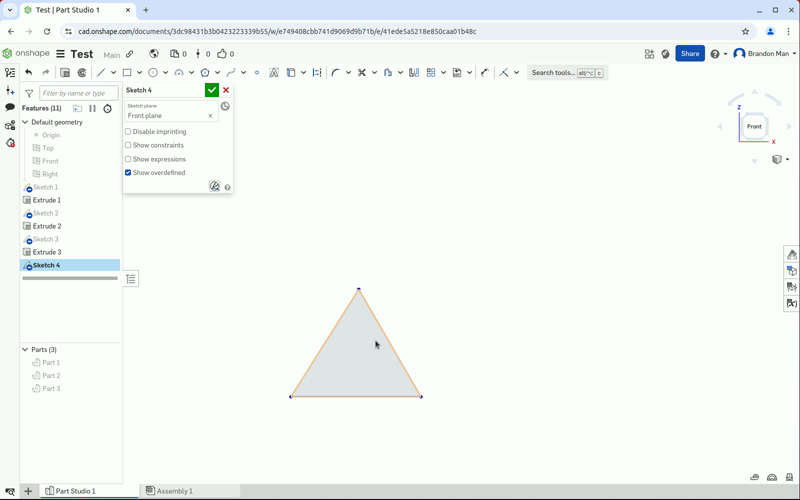
click(375, 340)
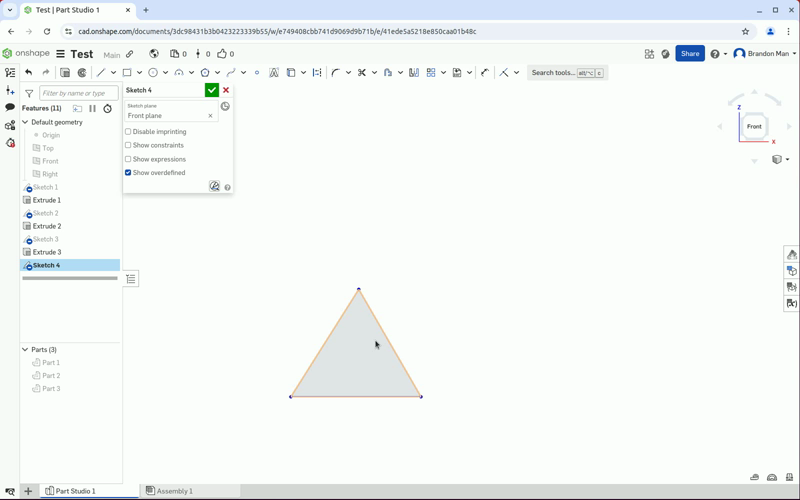
scroll(-6)
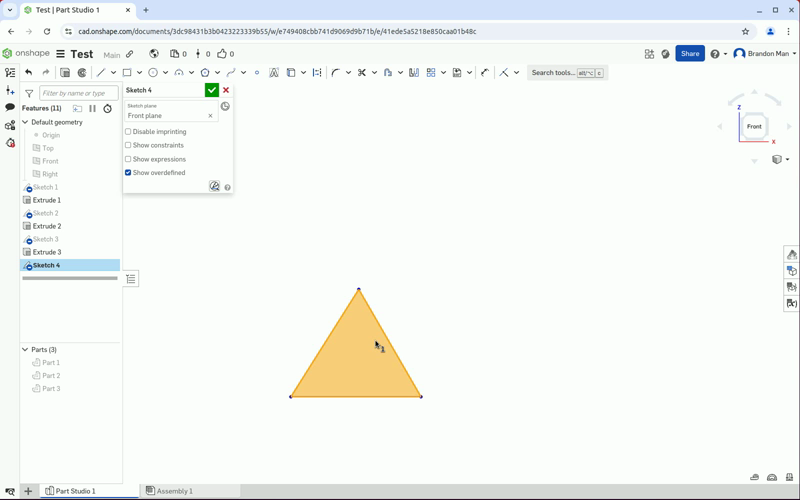
scroll(-6)
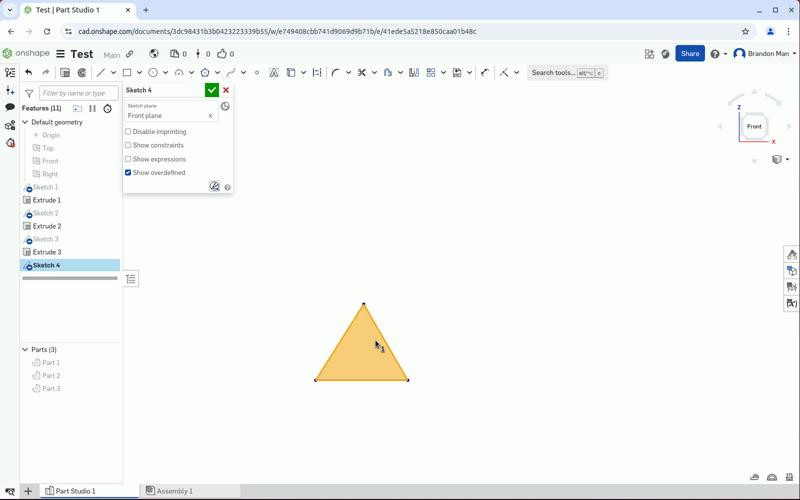
scroll(-6)
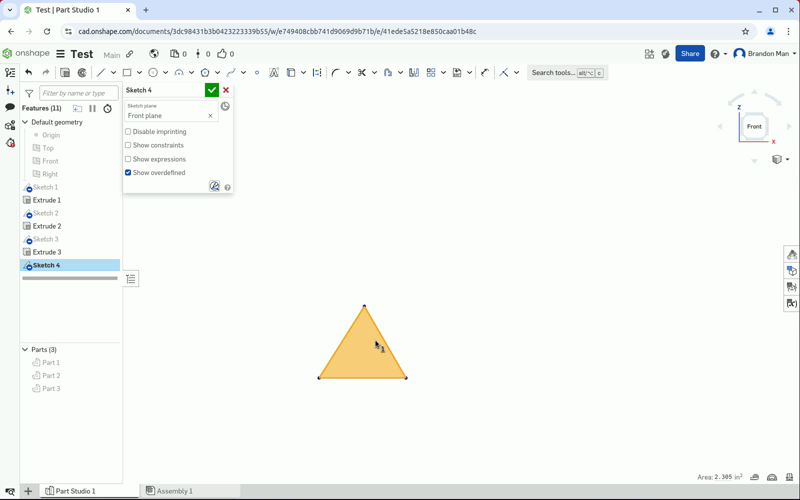
scroll(-6)
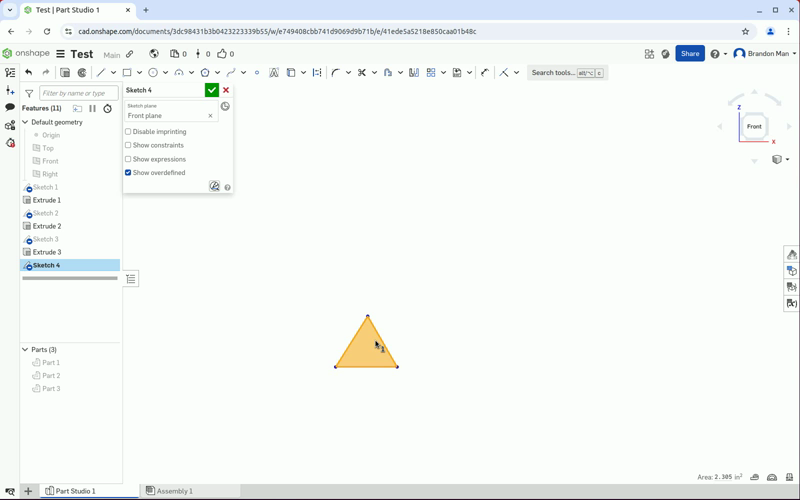
scroll(-6)
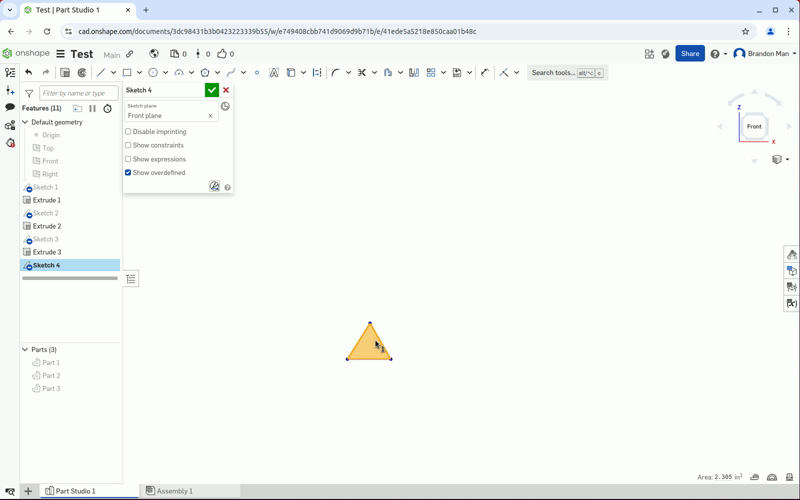
scroll(-6)
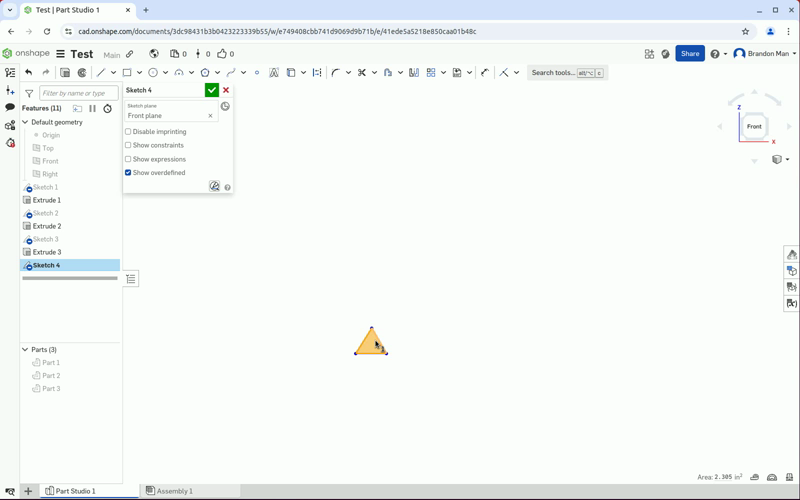
scroll(-6)
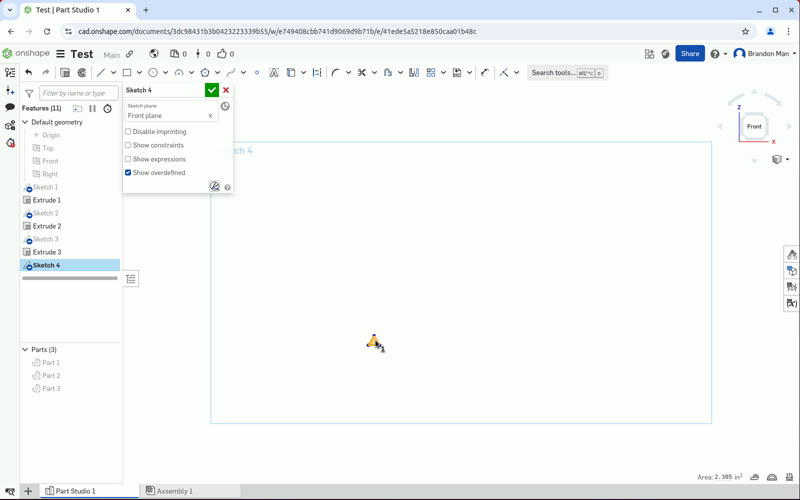
mouse_move(73, 352)
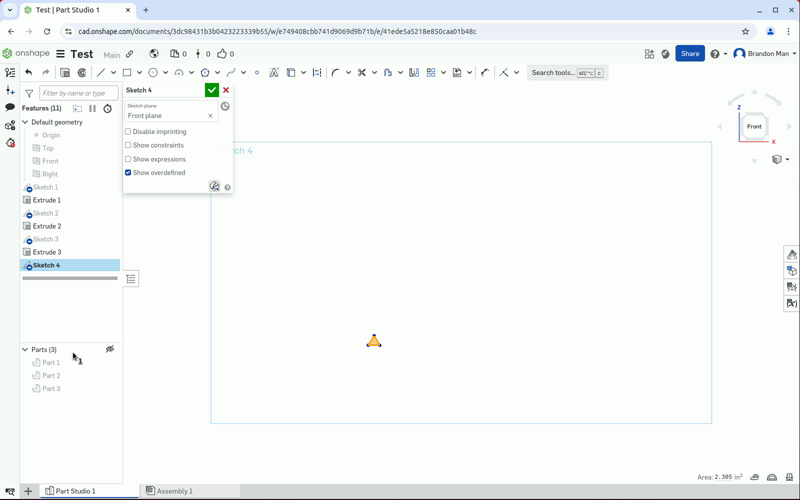
key(shift+y)
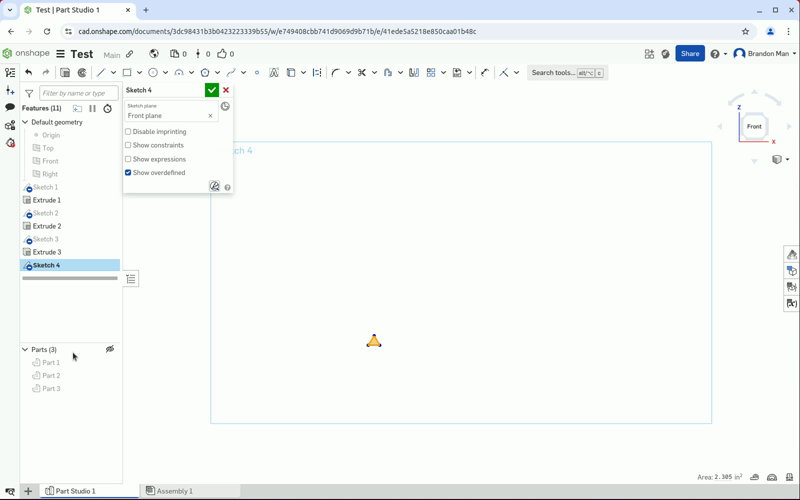
key(shift+e)
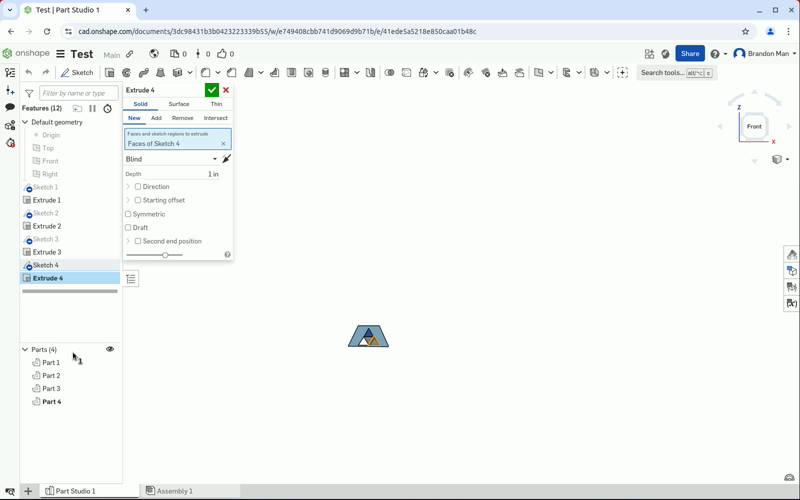
mouse_move(143, 106)
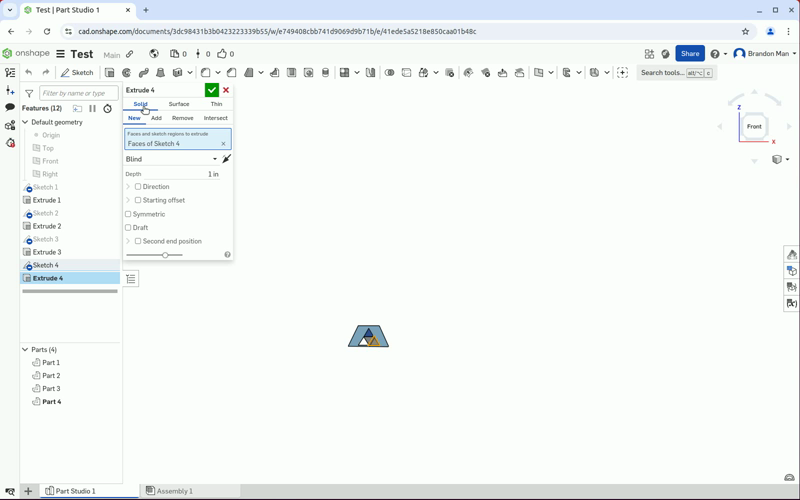
click(143, 106)
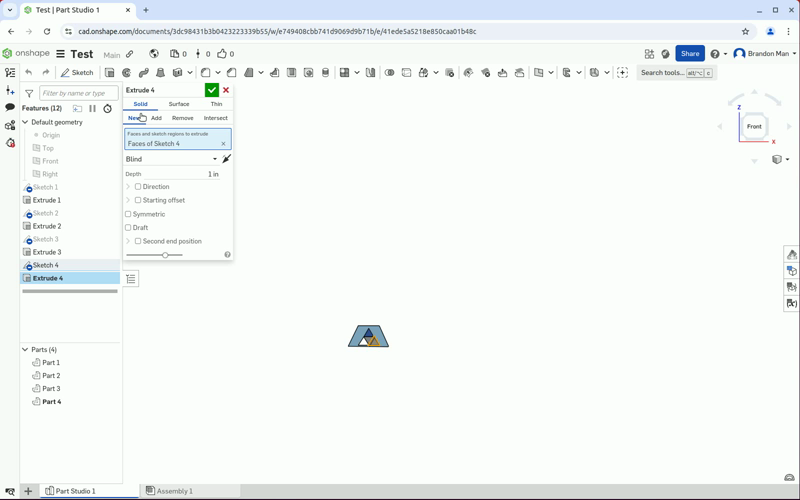
mouse_move(137, 120)
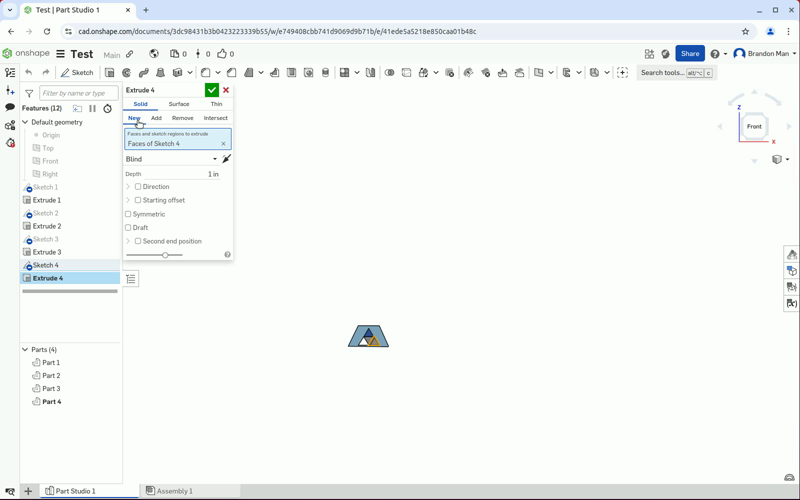
click(137, 120)
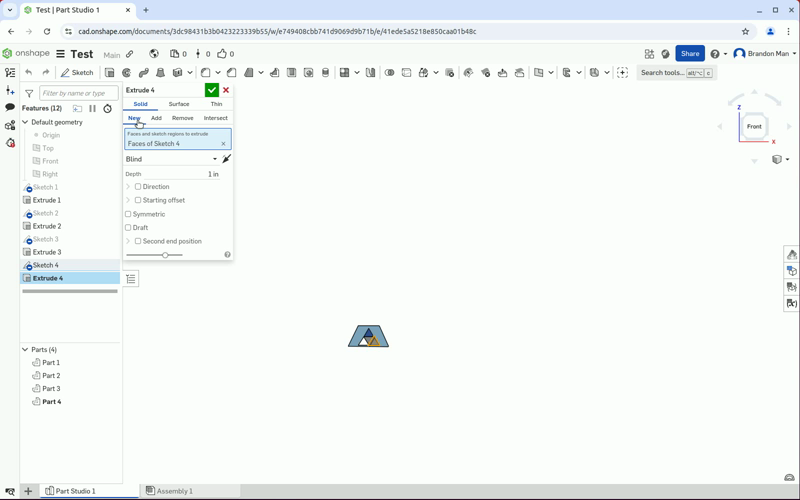
key(tab, 4)
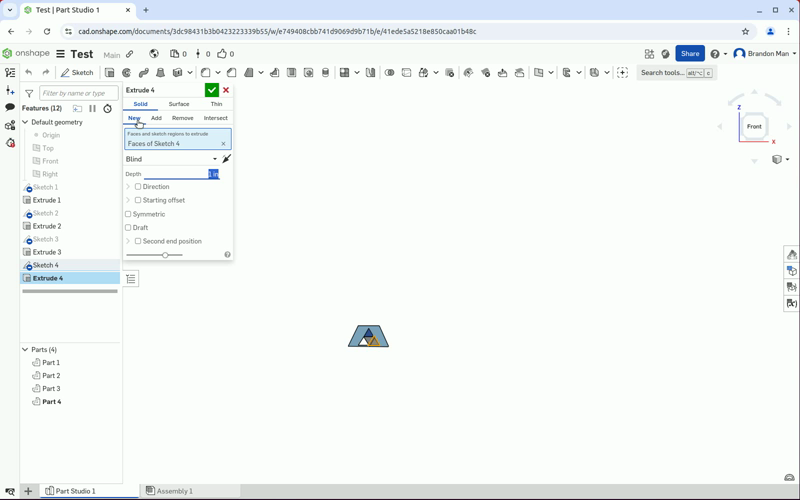
text(3.37)
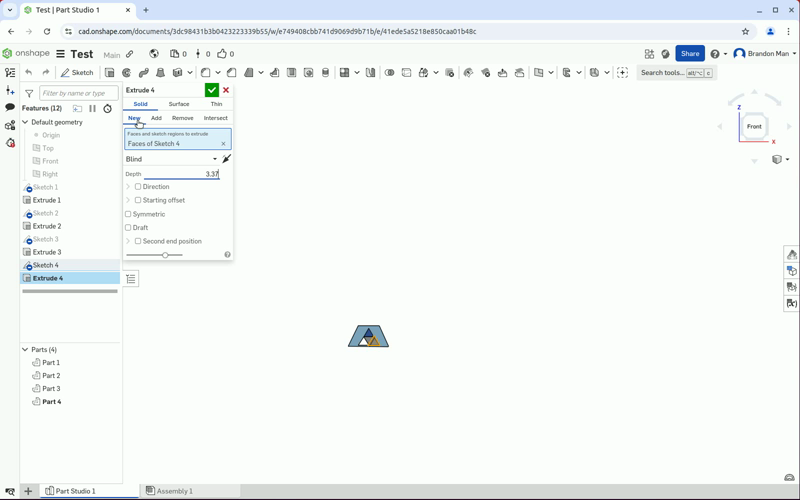
key(enter)
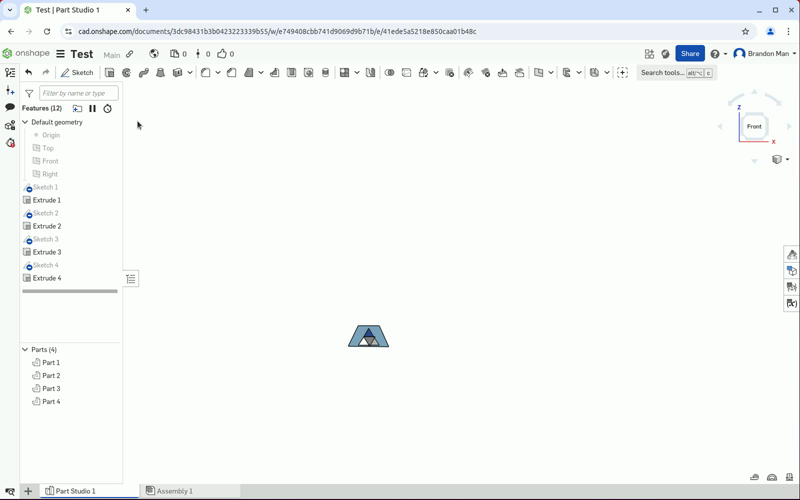
key(shift+h)
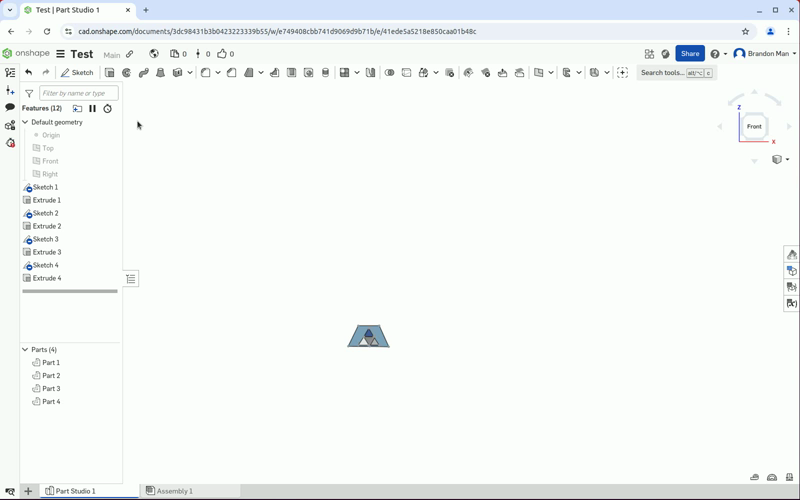
key(shift+h)
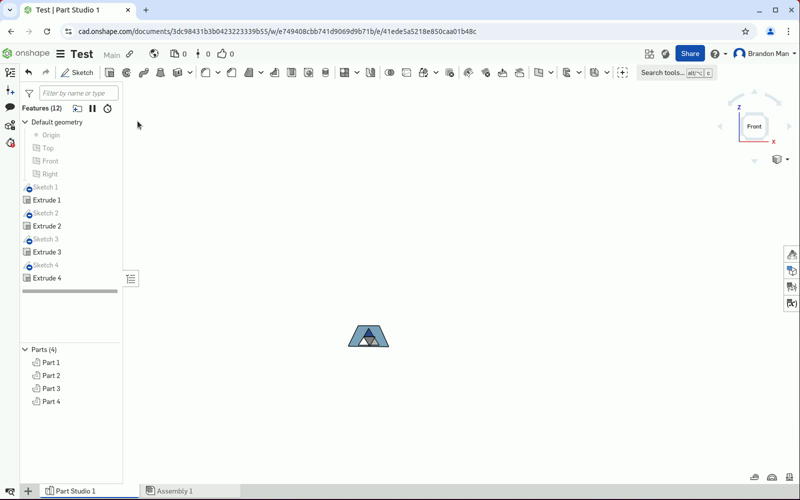
mouse_move(73, 189)
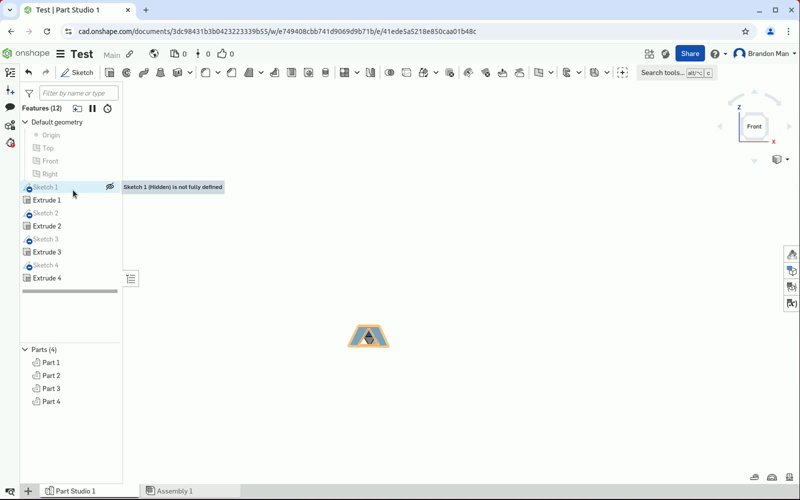
click(73, 189)
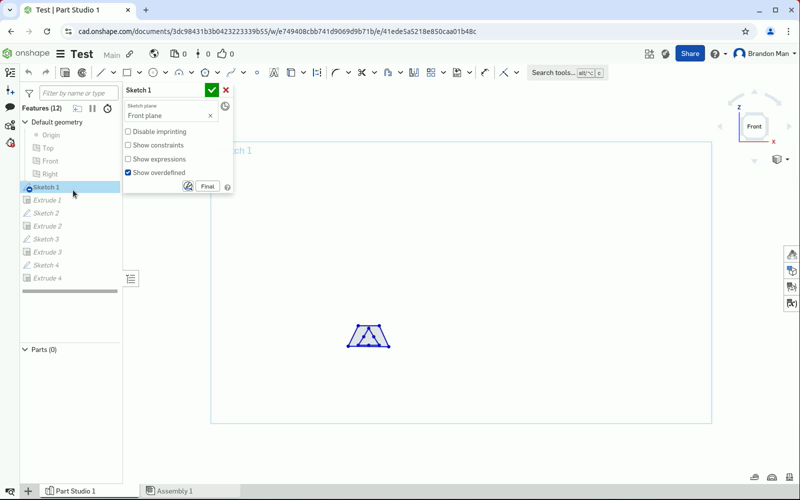
mouse_move(229, 92)
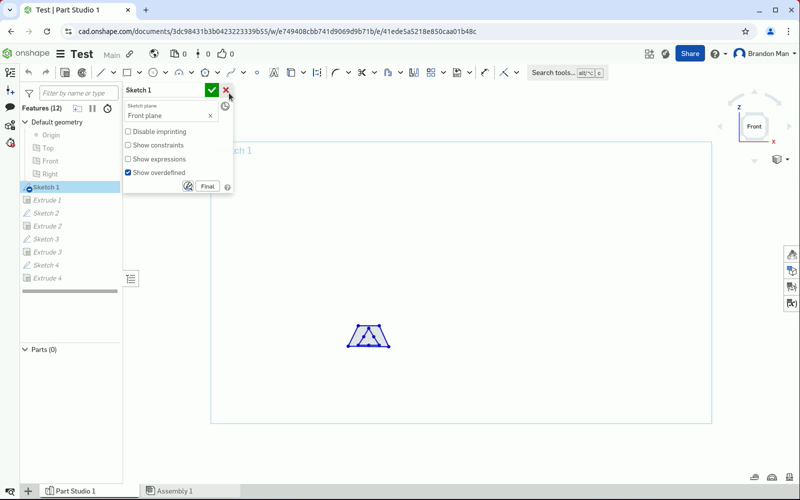
click(229, 92)
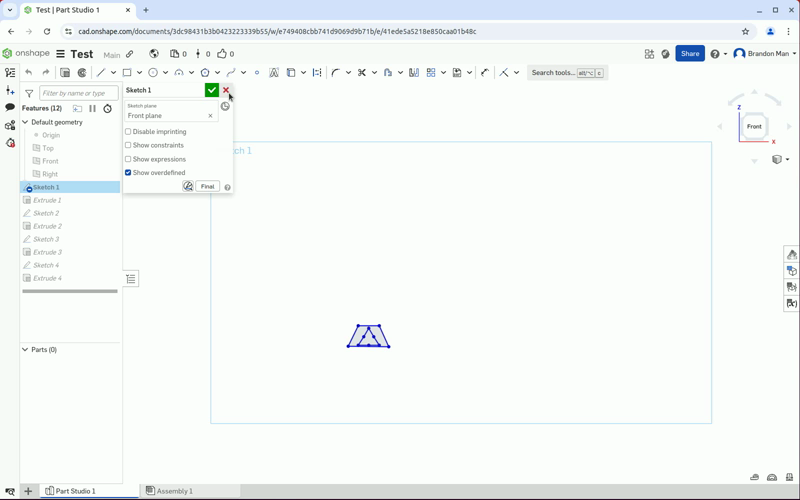
key(shift+s)
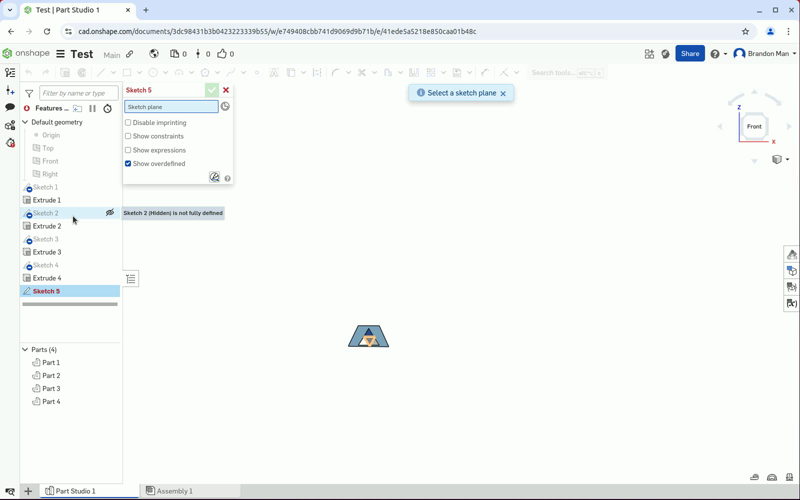
scroll(3)
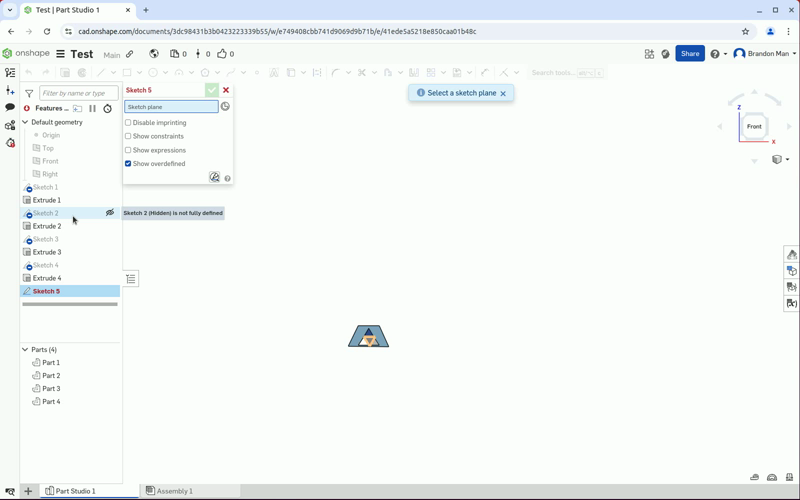
mouse_move(73, 163)
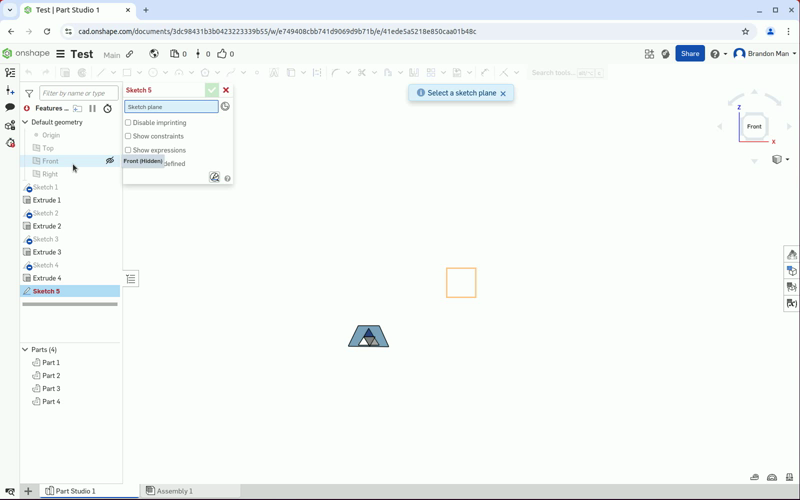
click(73, 163)
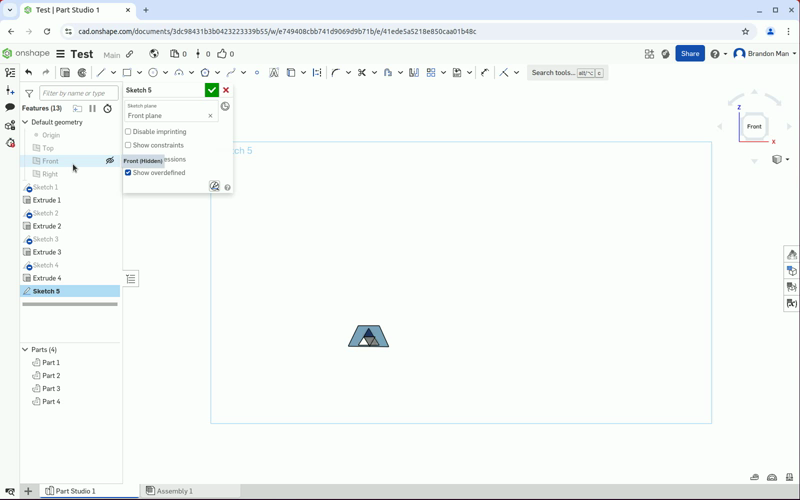
mouse_move(73, 352)
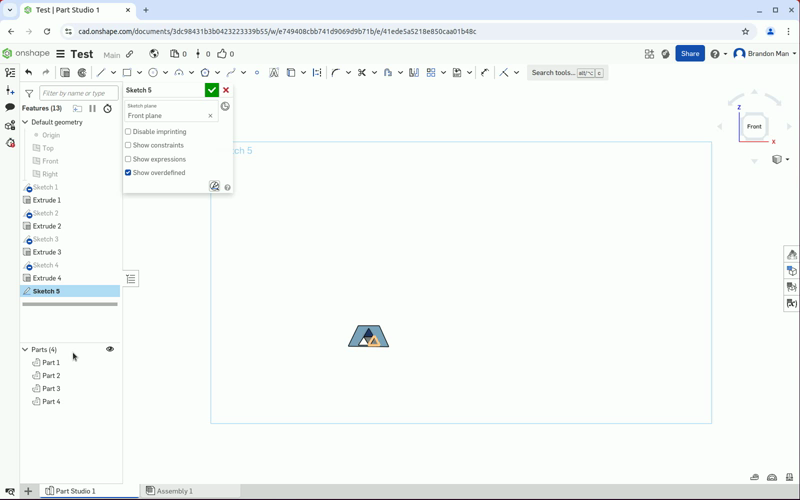
key(y)
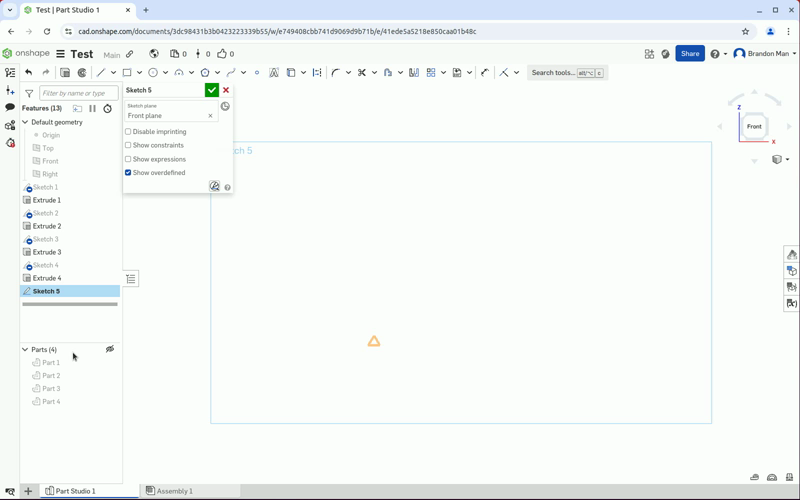
key(l)
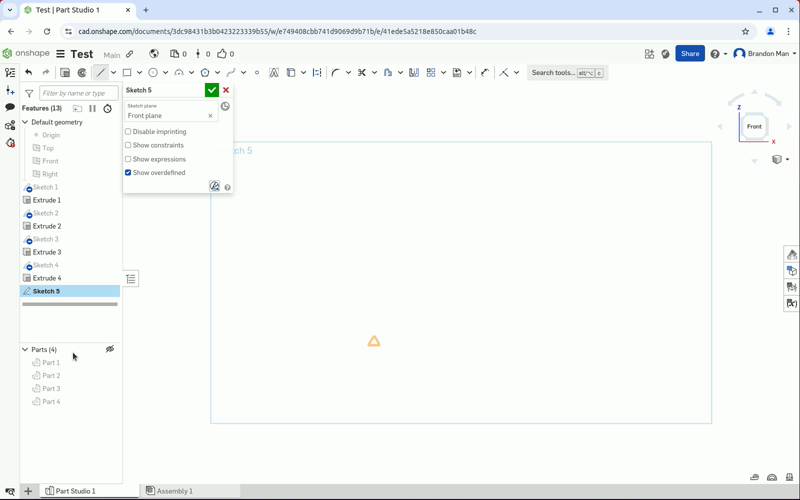
key_down(shift)
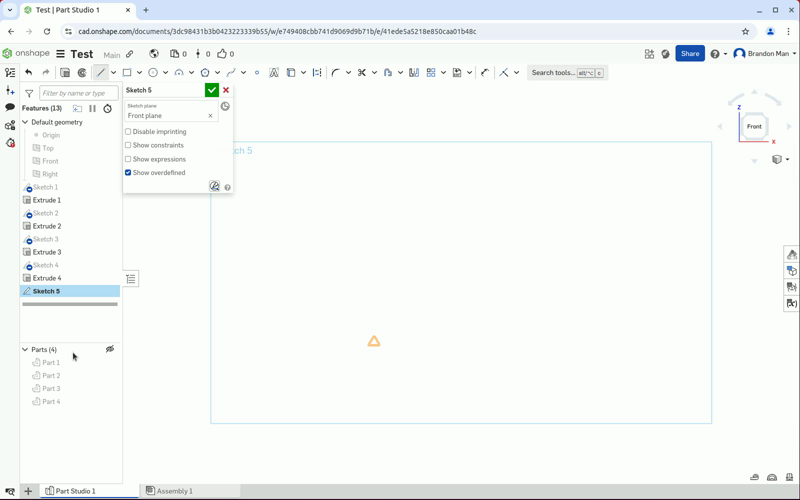
mouse_move(357, 345)
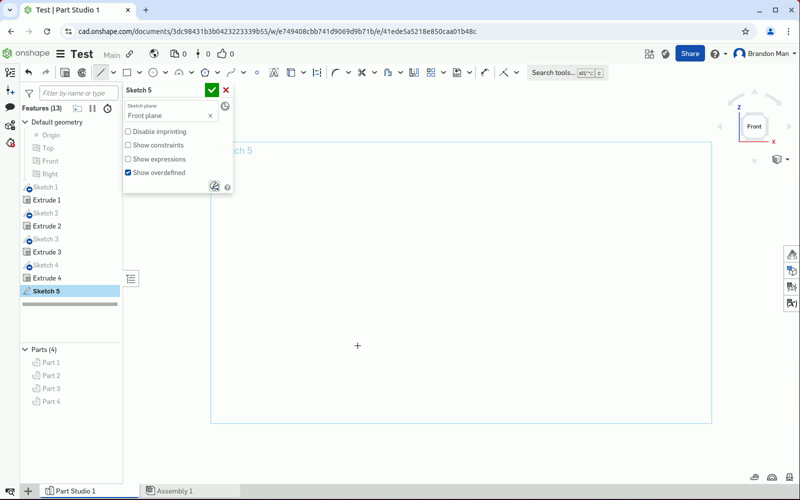
click(357, 345)
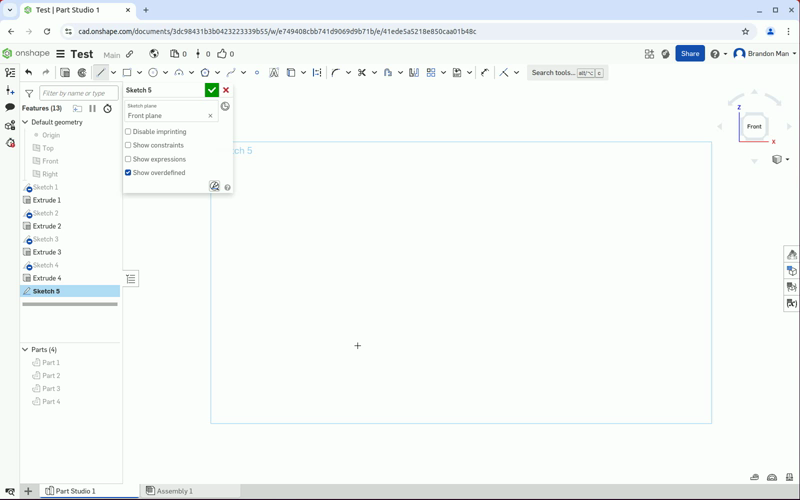
key_up(shift)
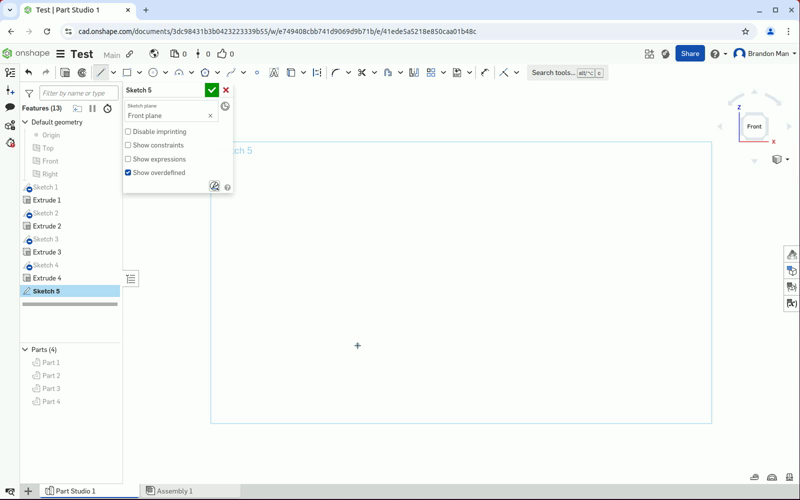
key_down(shift)
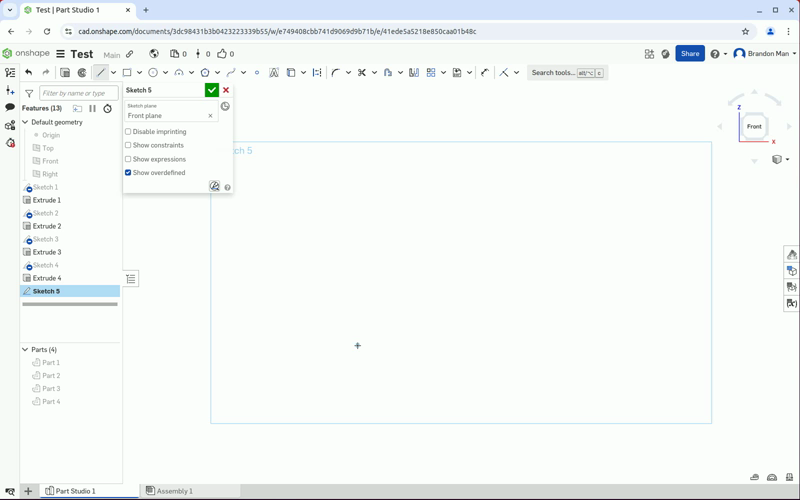
mouse_move(387, 345)
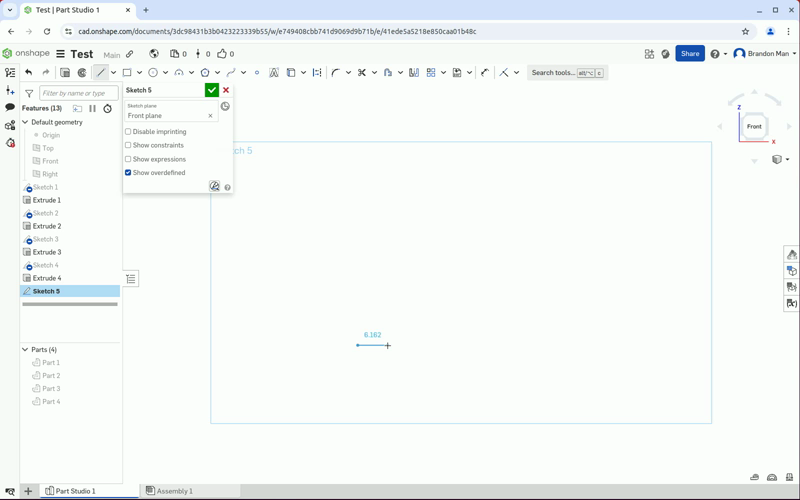
mouse_move(369, 345)
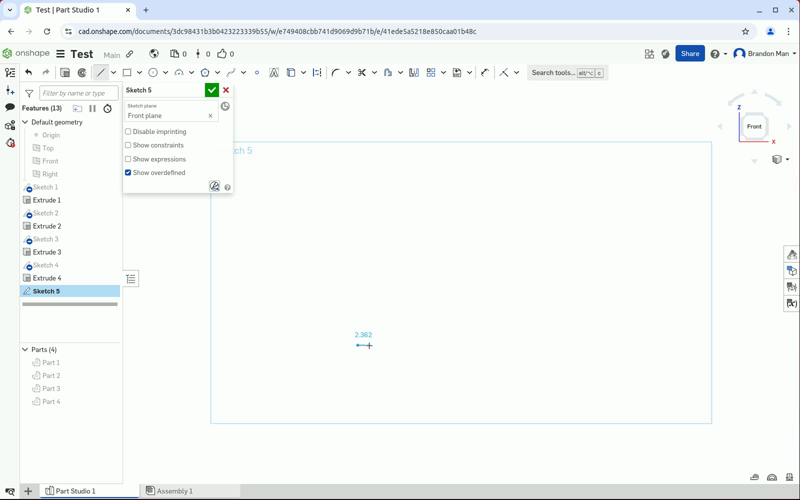
click(369, 345)
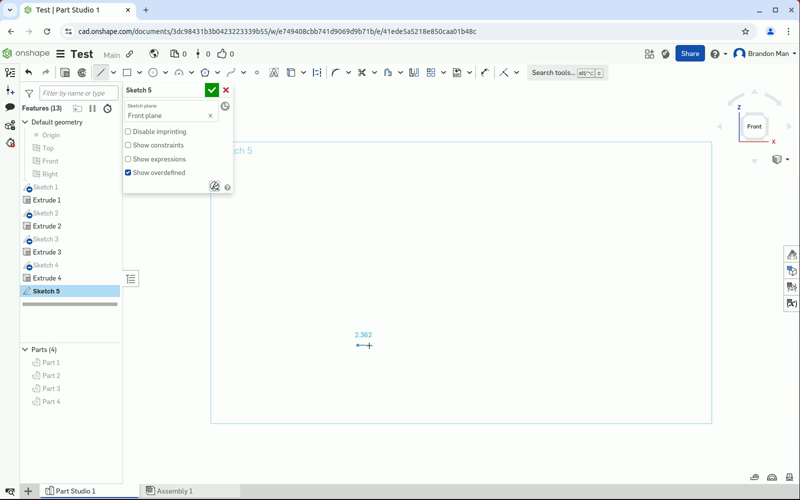
key_up(shift)
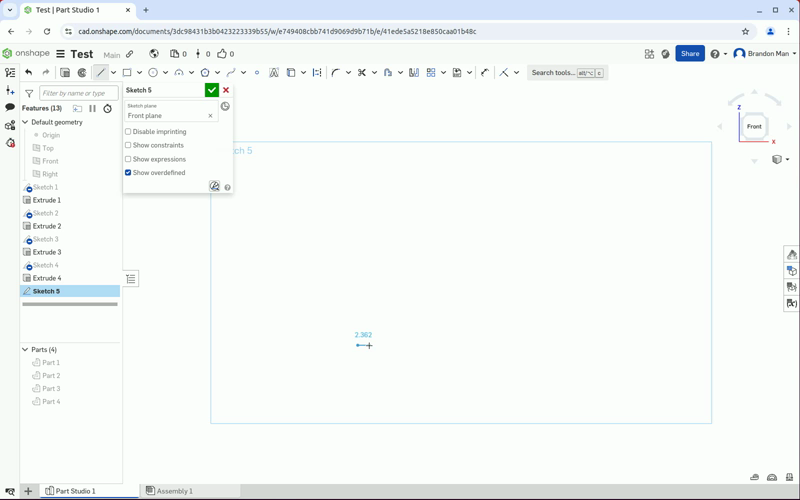
key_down(shift)
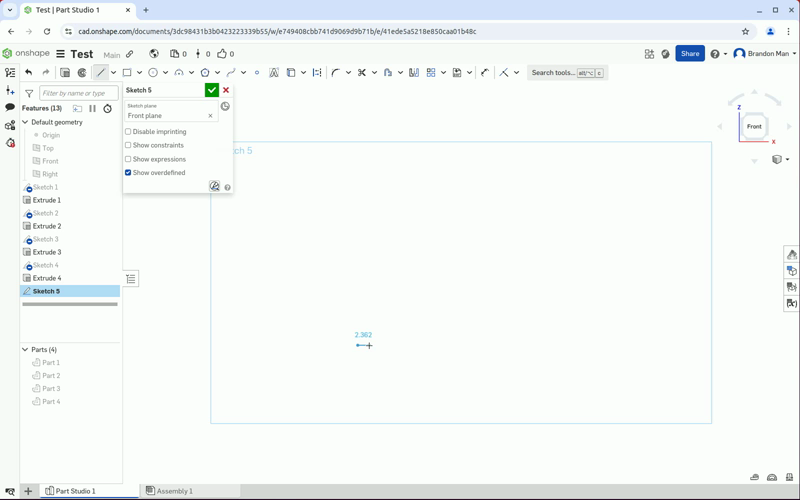
mouse_move(399, 345)
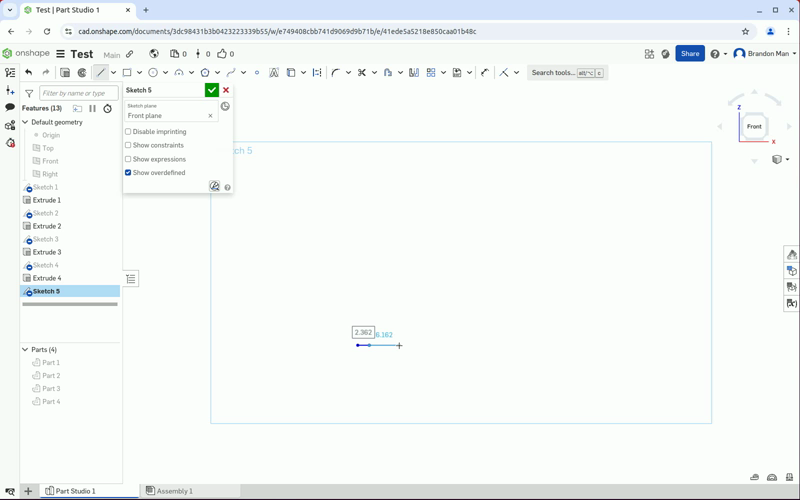
mouse_move(363, 335)
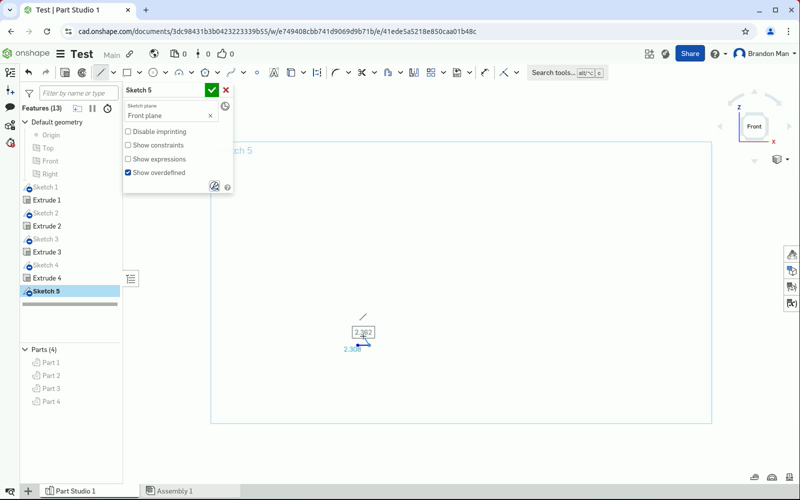
click(363, 335)
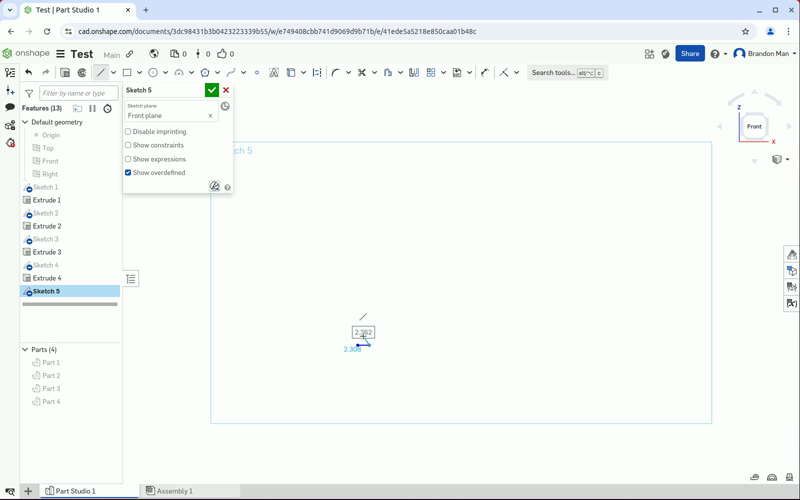
key_up(shift)
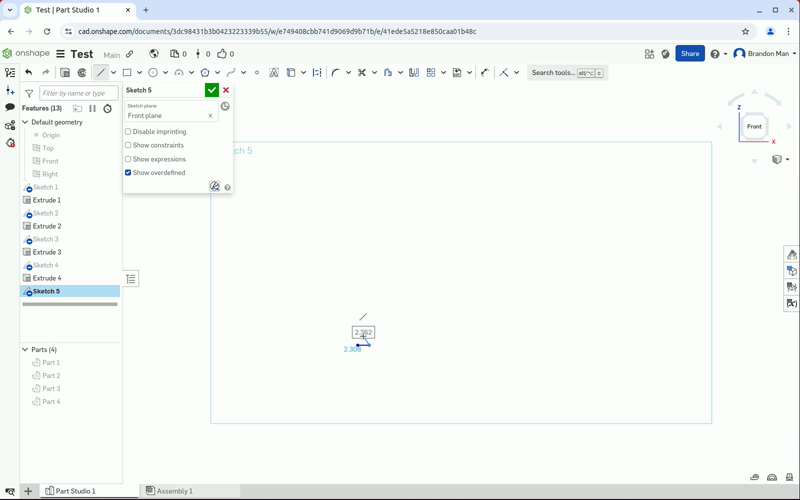
mouse_move(393, 335)
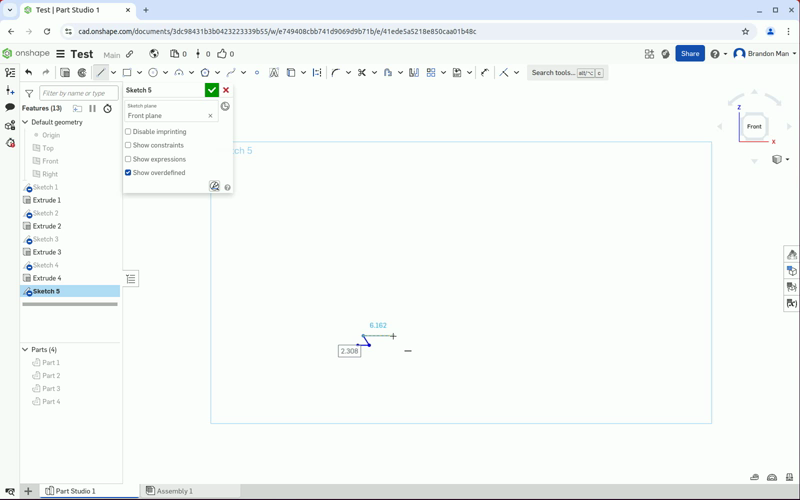
key_down(shift)
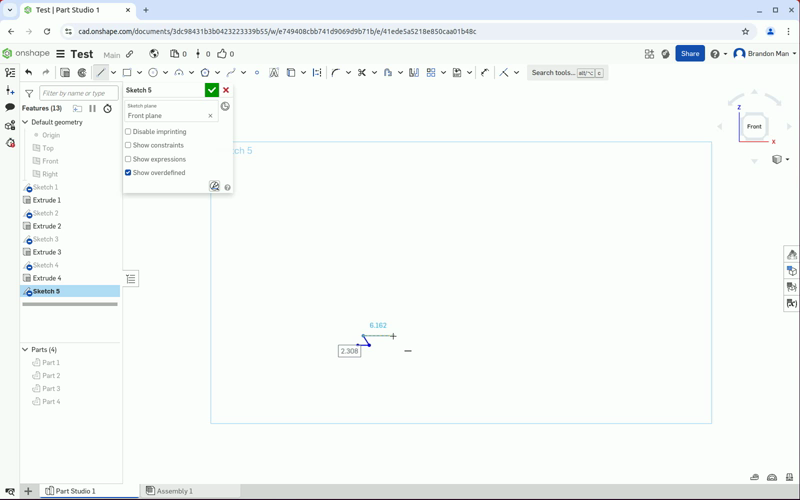
mouse_move(357, 345)
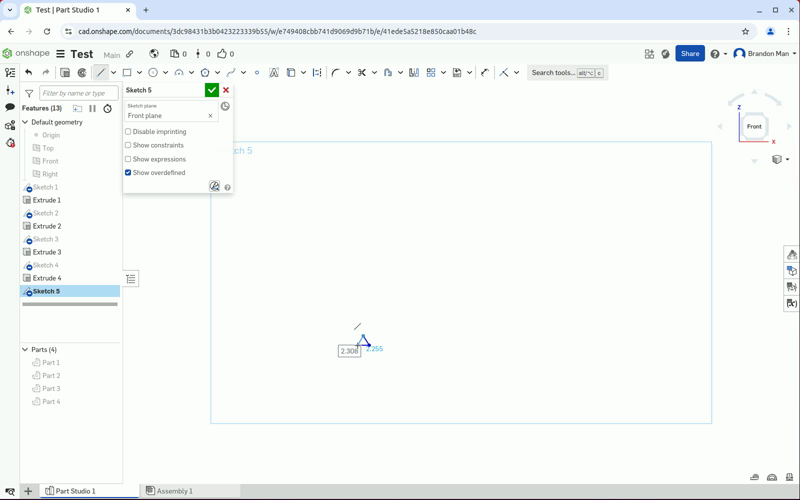
key_up(shift)
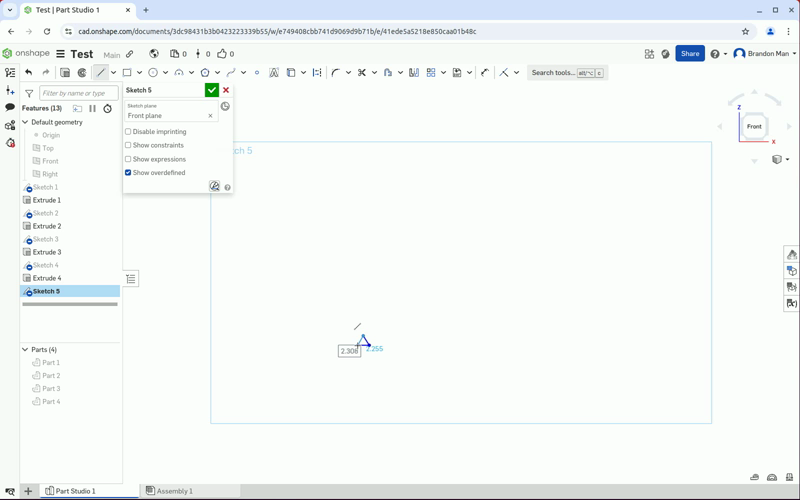
click(357, 345)
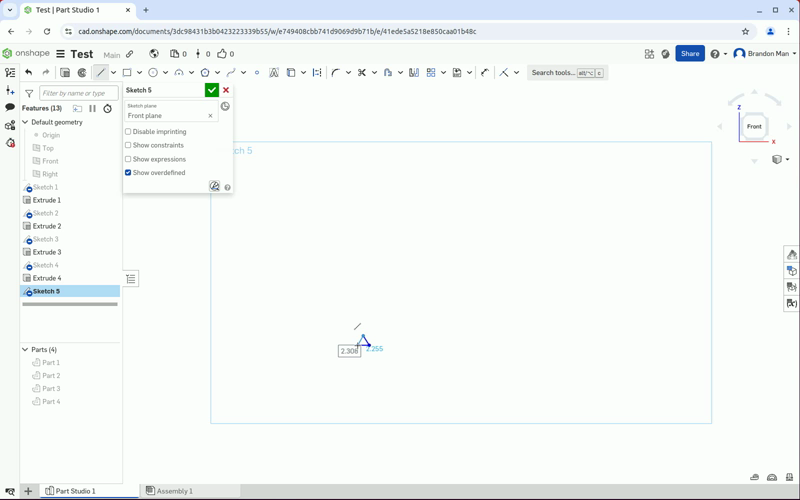
key(esc)
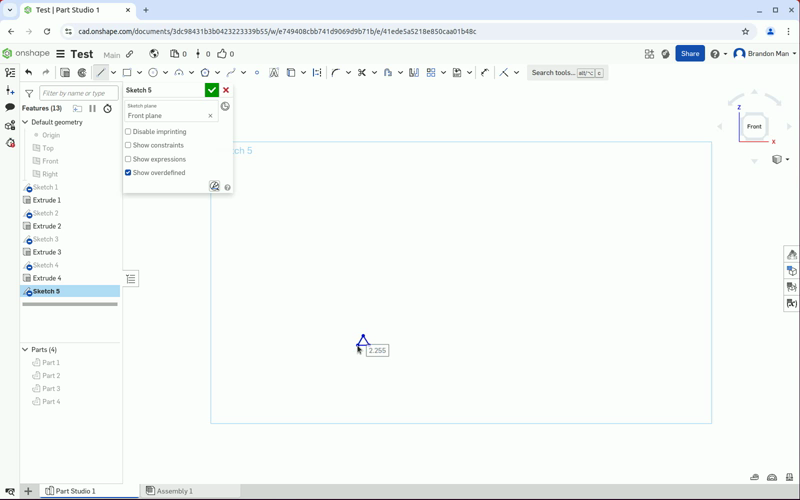
mouse_move(364, 344)
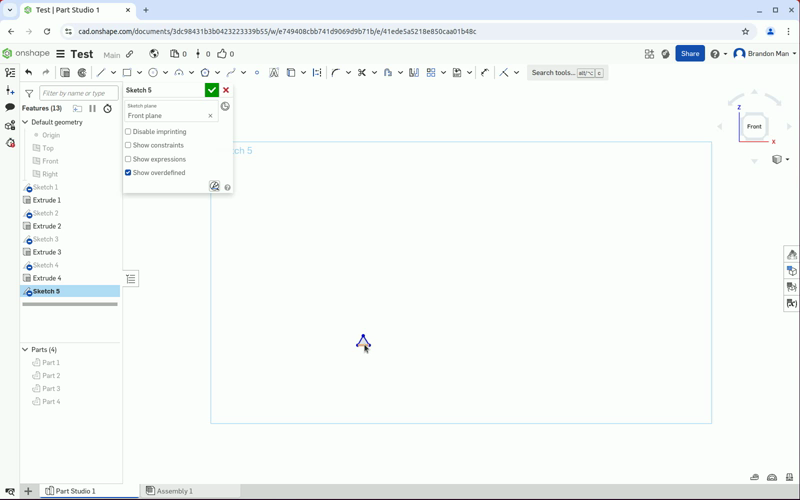
scroll(6)
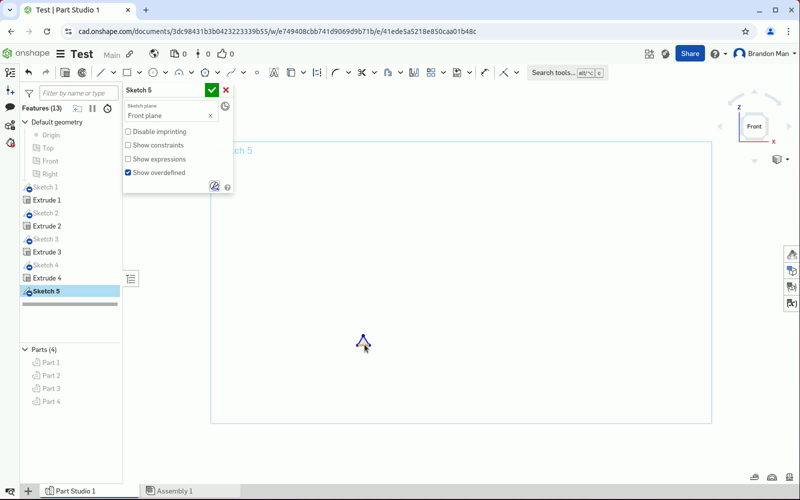
scroll(6)
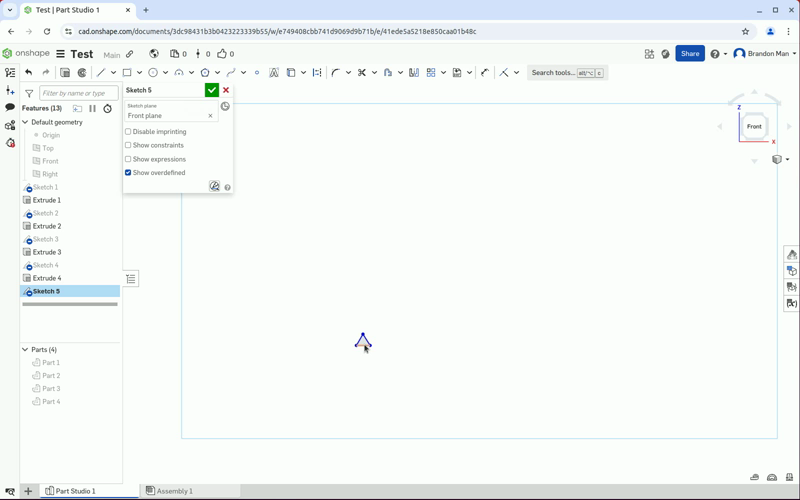
scroll(6)
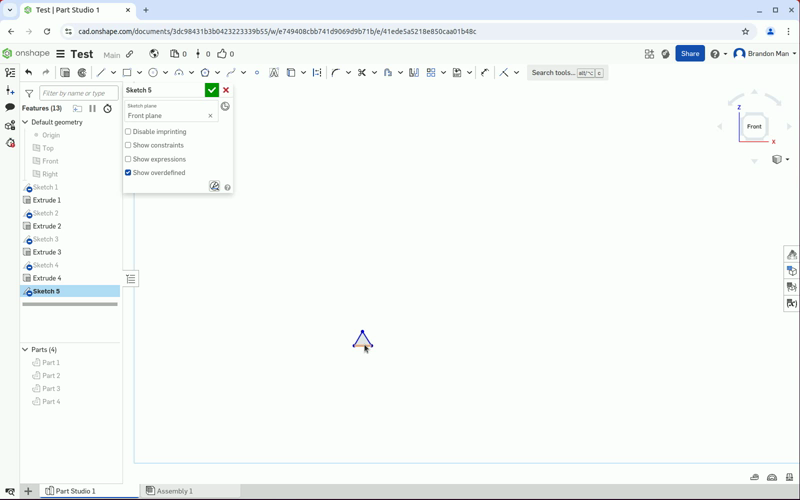
scroll(6)
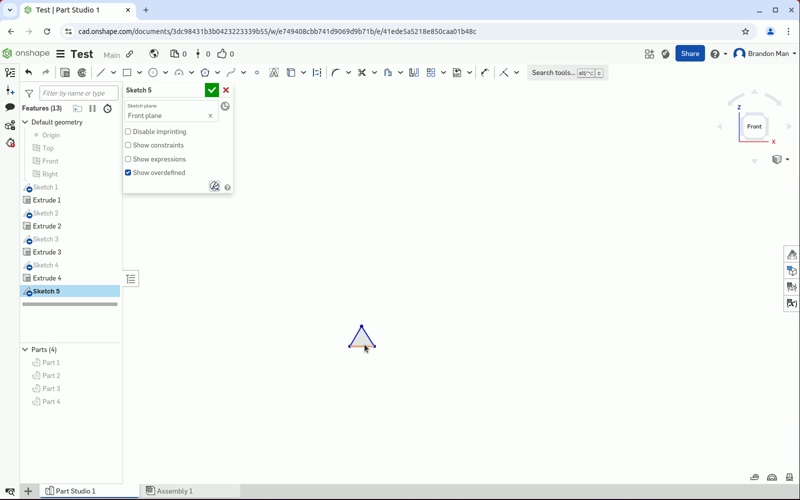
scroll(6)
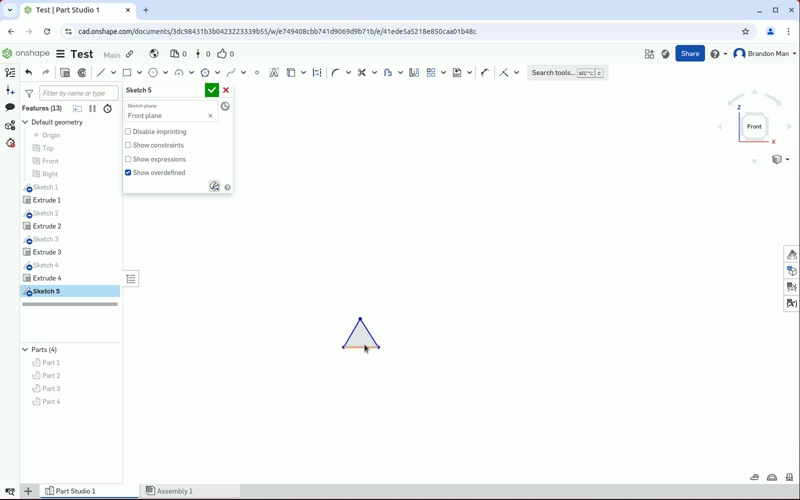
scroll(6)
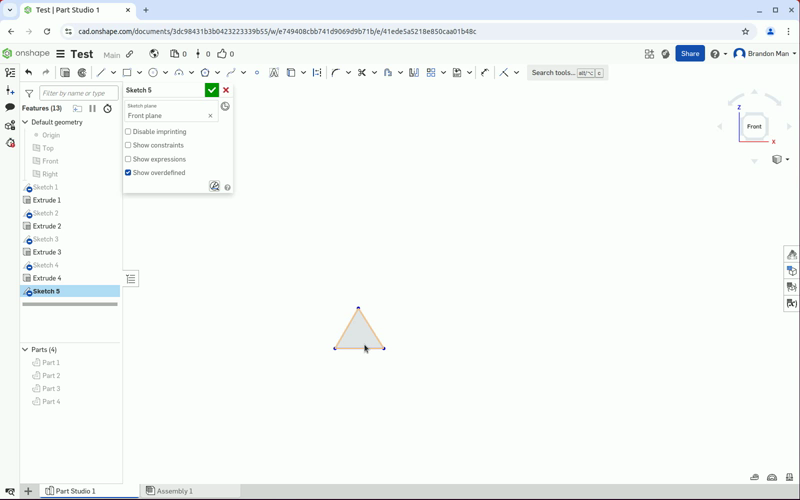
scroll(6)
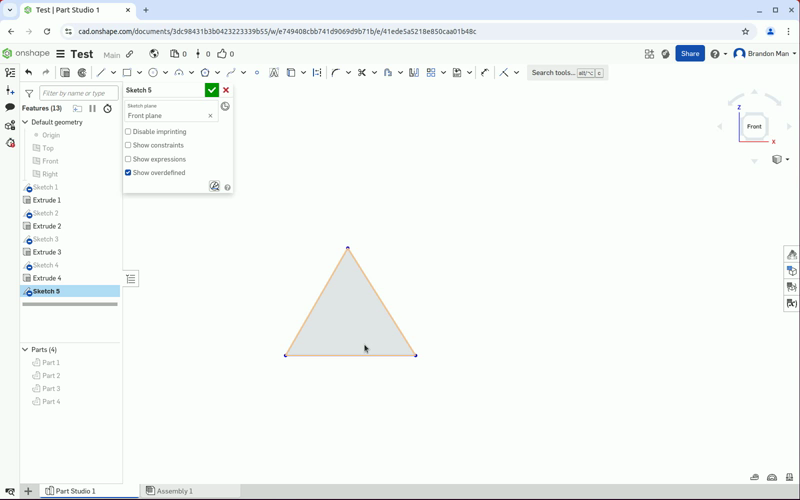
click(364, 344)
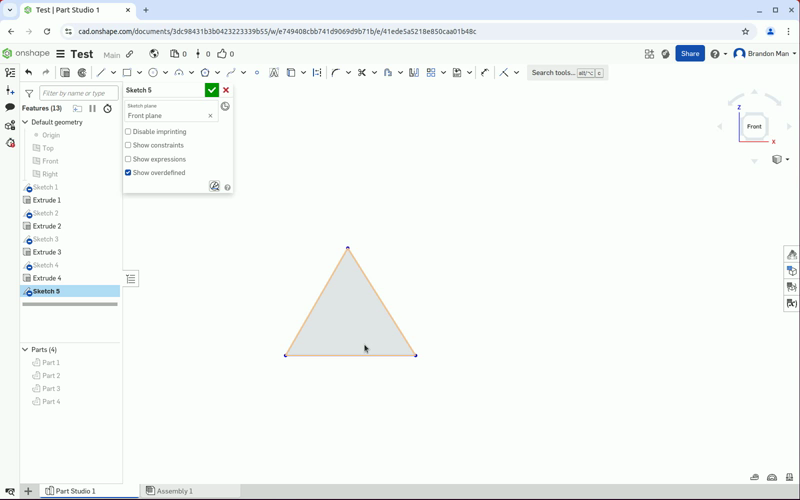
scroll(-6)
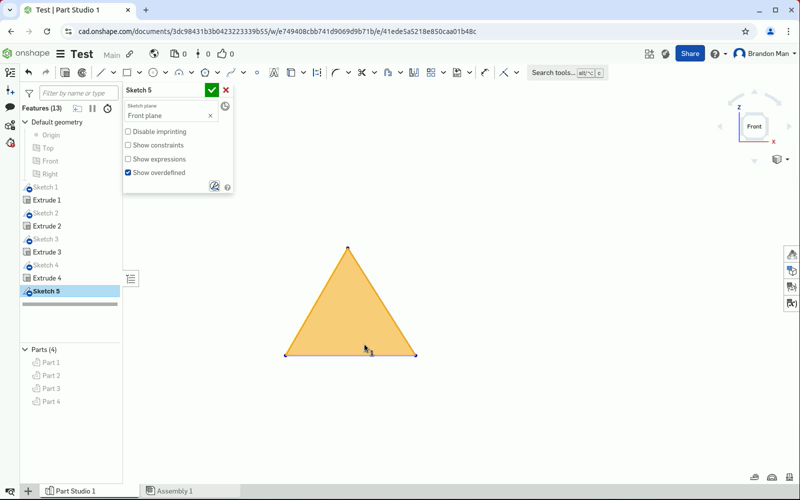
scroll(-6)
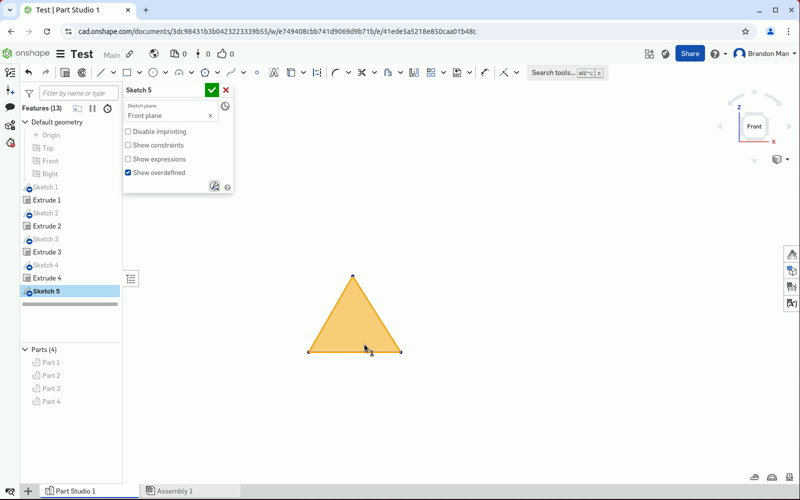
scroll(-6)
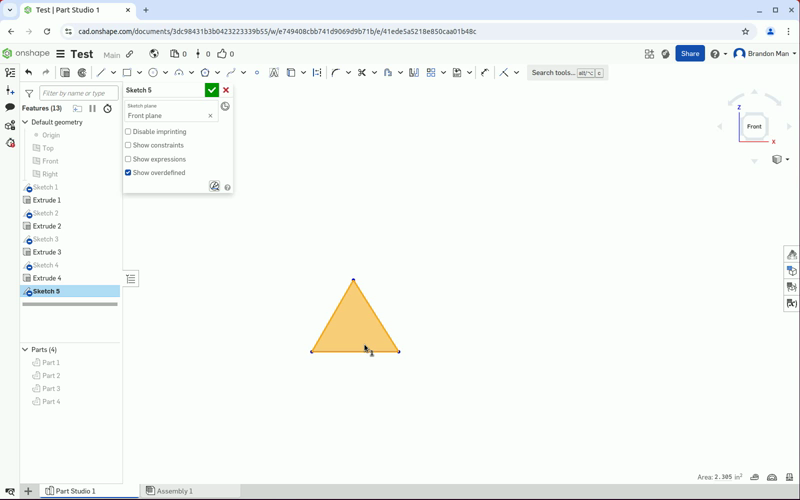
scroll(-6)
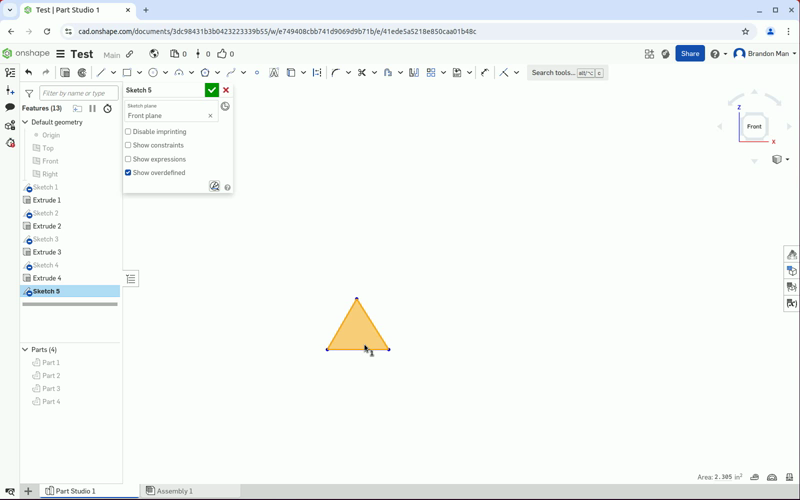
scroll(-6)
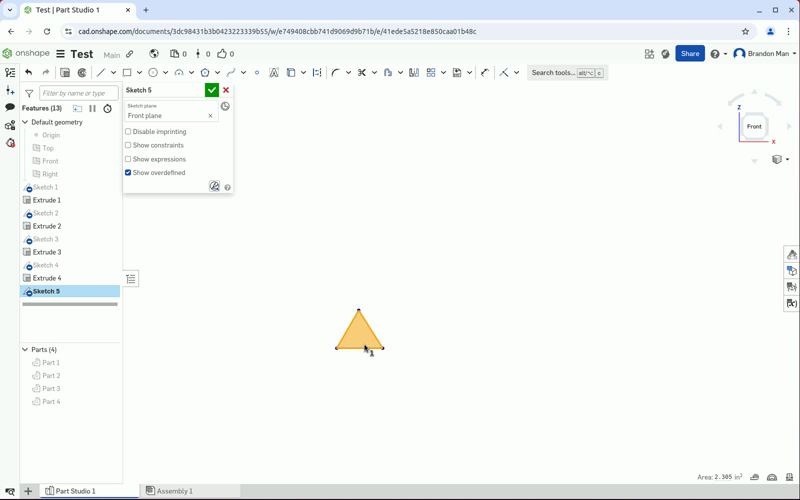
scroll(-6)
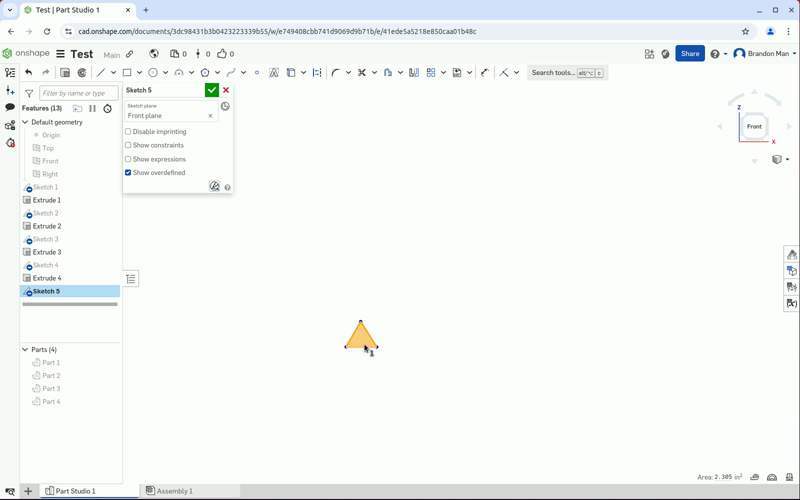
scroll(-6)
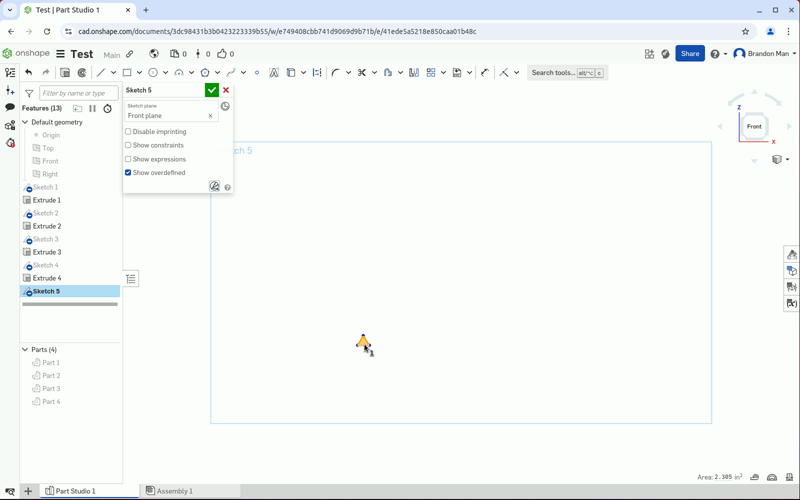
mouse_move(73, 352)
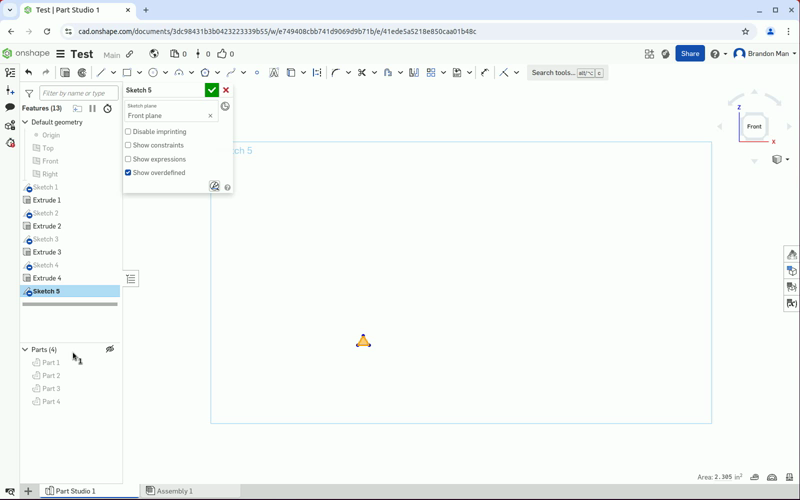
key(shift+y)
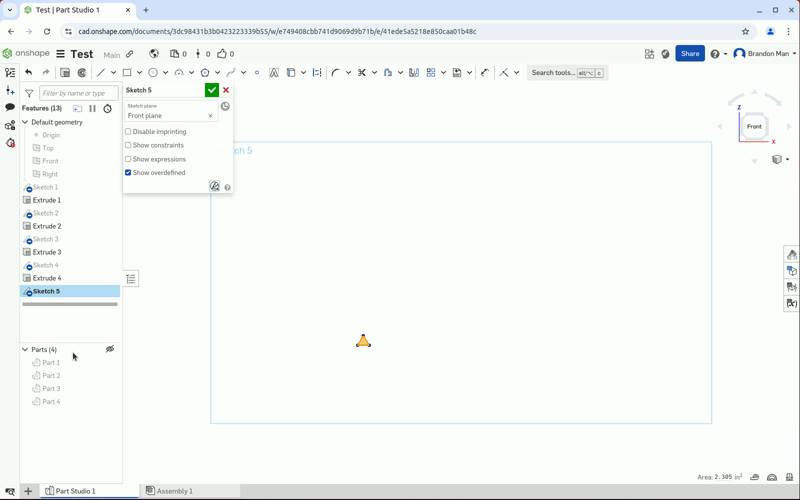
key(shift+e)
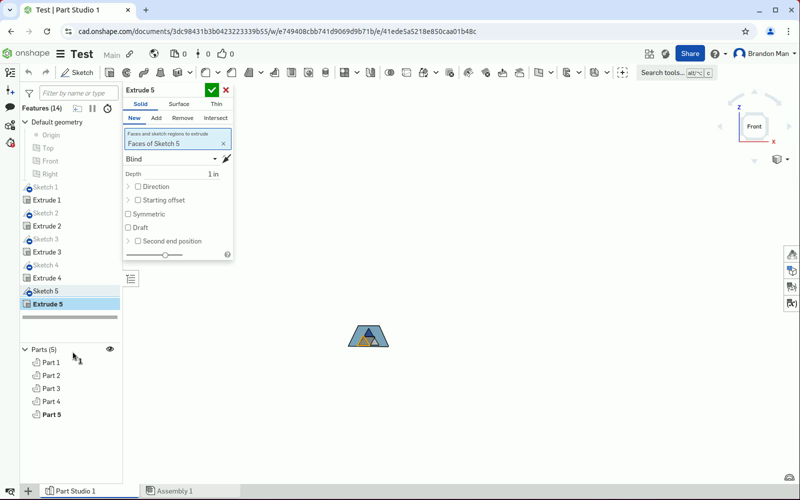
mouse_move(143, 106)
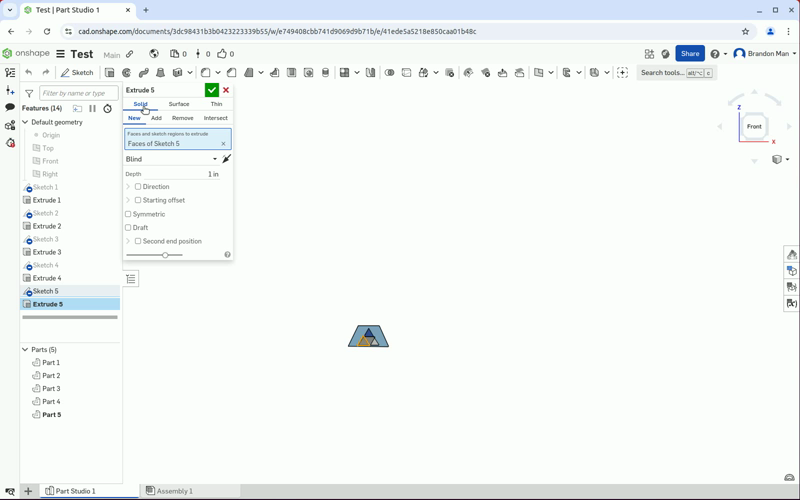
click(143, 106)
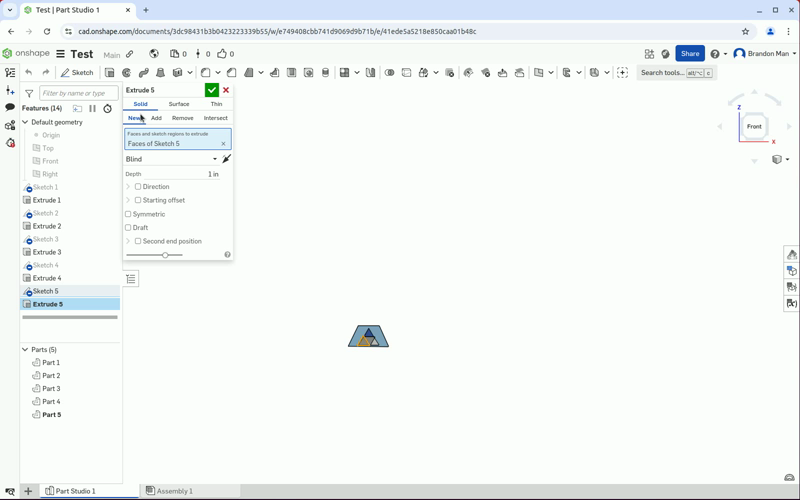
mouse_move(137, 120)
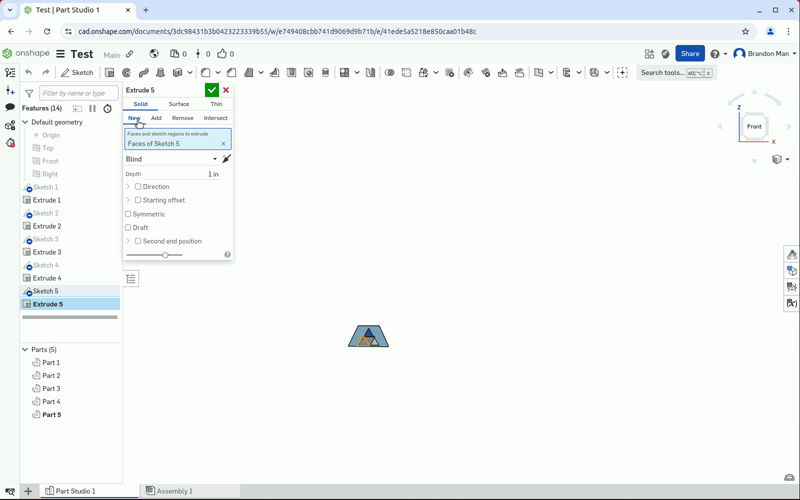
click(137, 120)
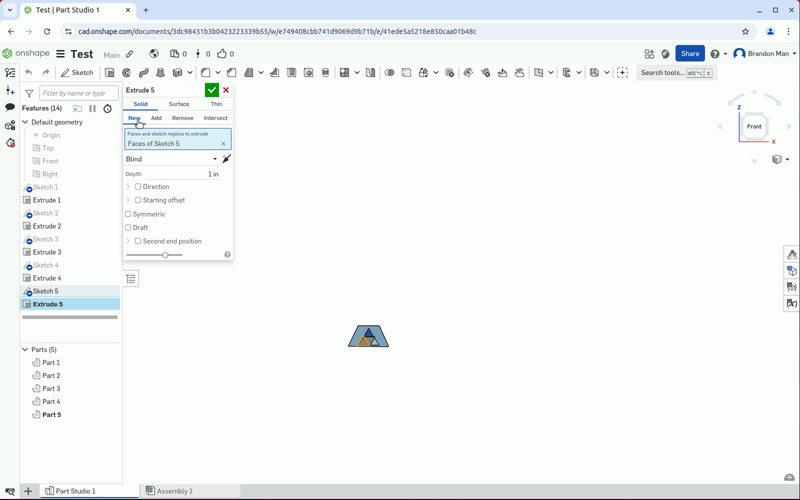
key(tab, 4)
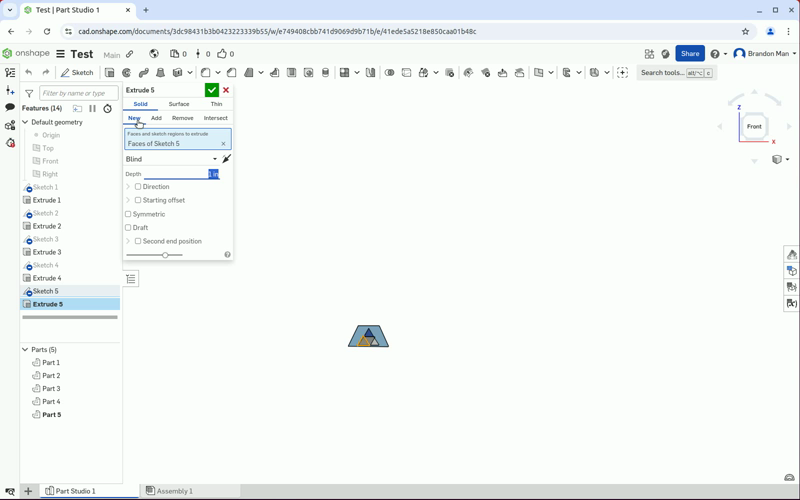
text(3.37)
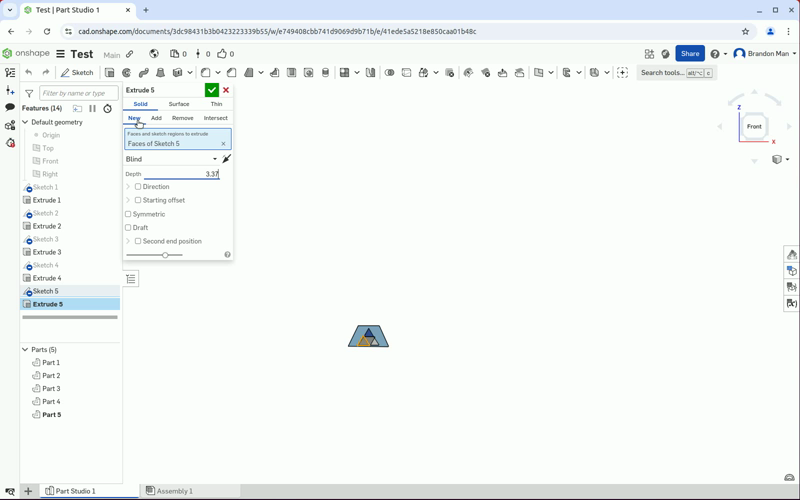
key(enter)
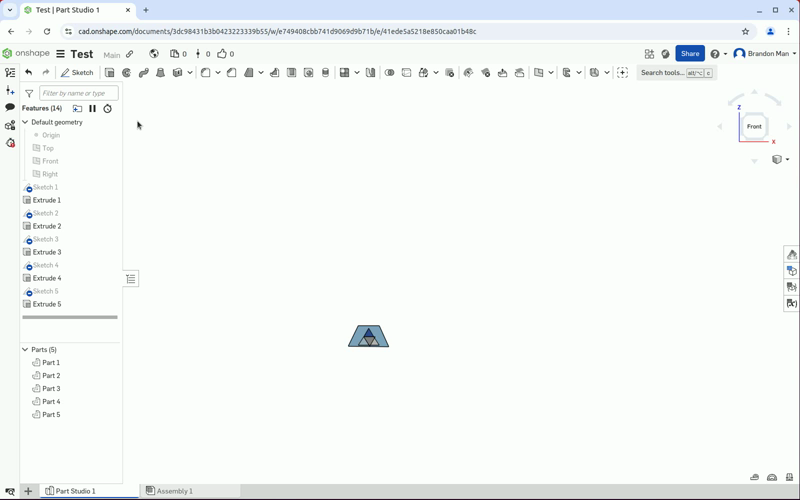
key(shift+h)
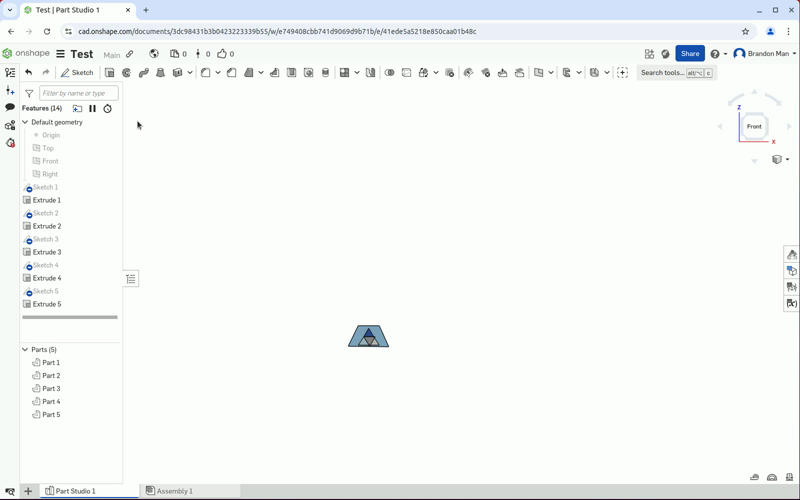
key(shift+h)
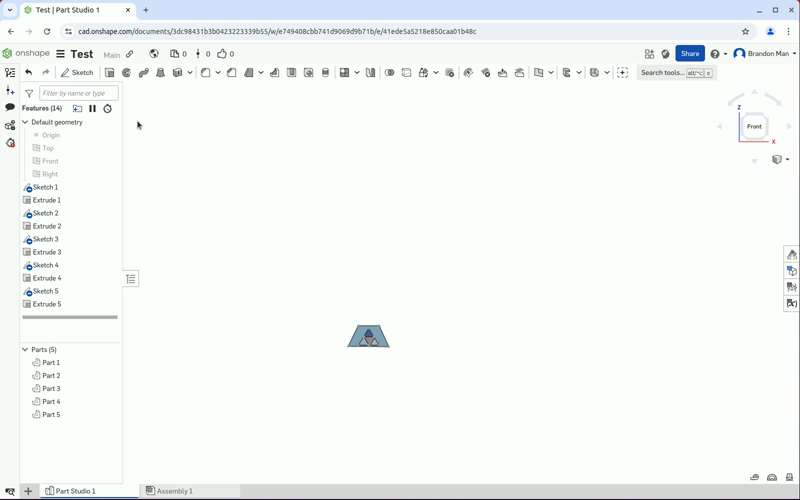
key(shift+7)
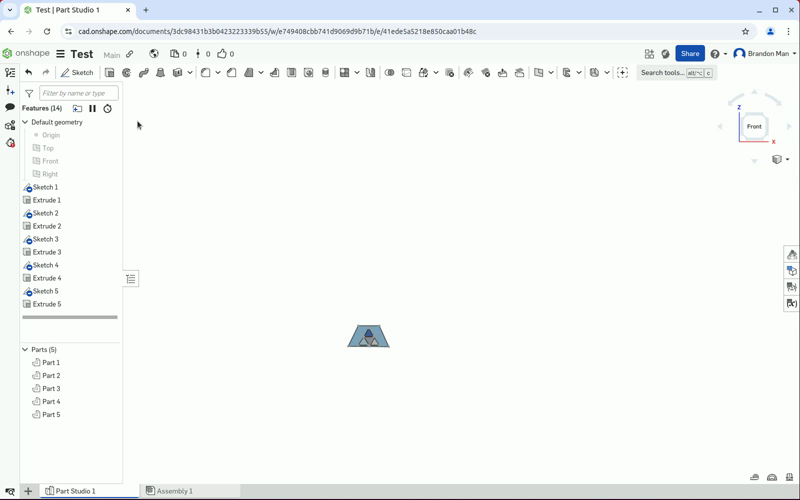
key(left, 2)
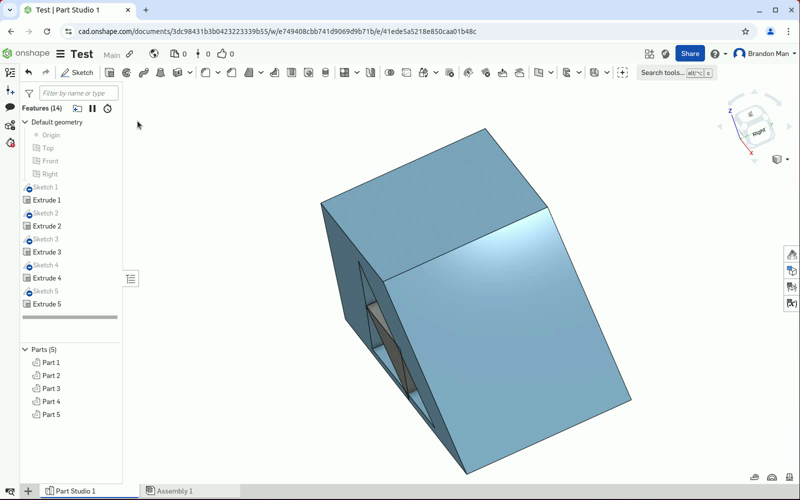
key(down, 2)
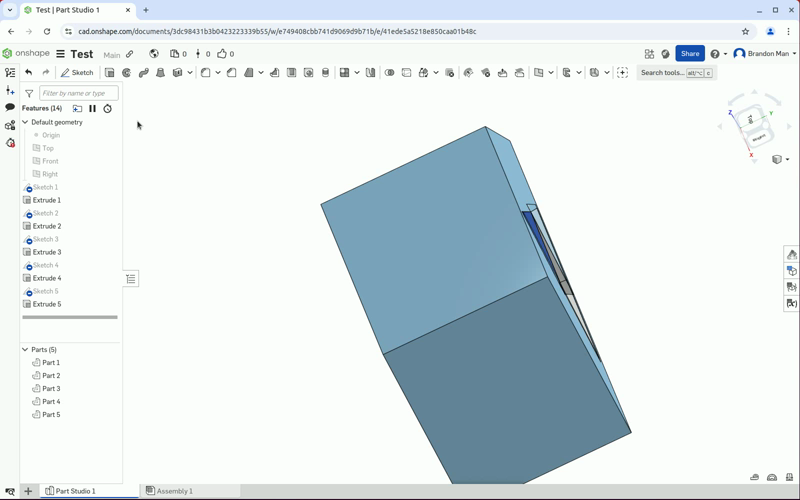
key(up, 2)
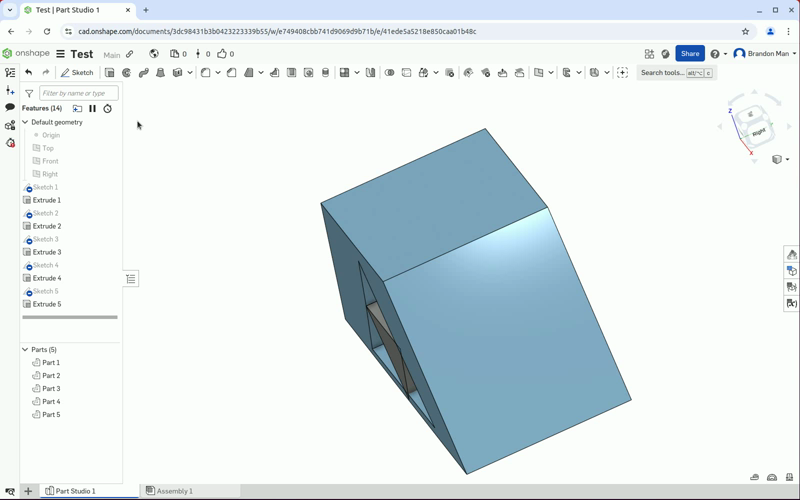
key(right, 2)
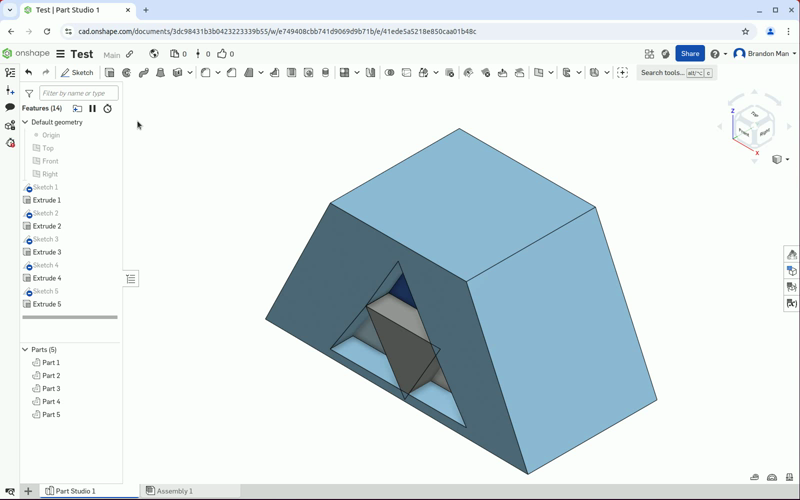
mouse_move(73, 189)
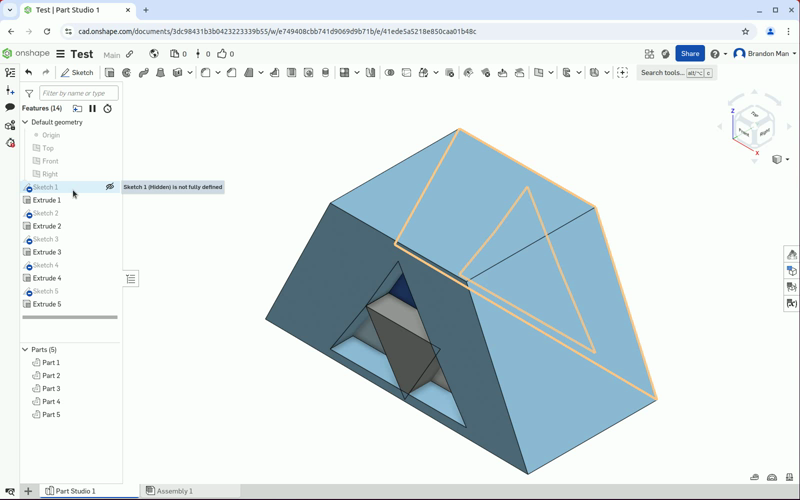
click(73, 189)